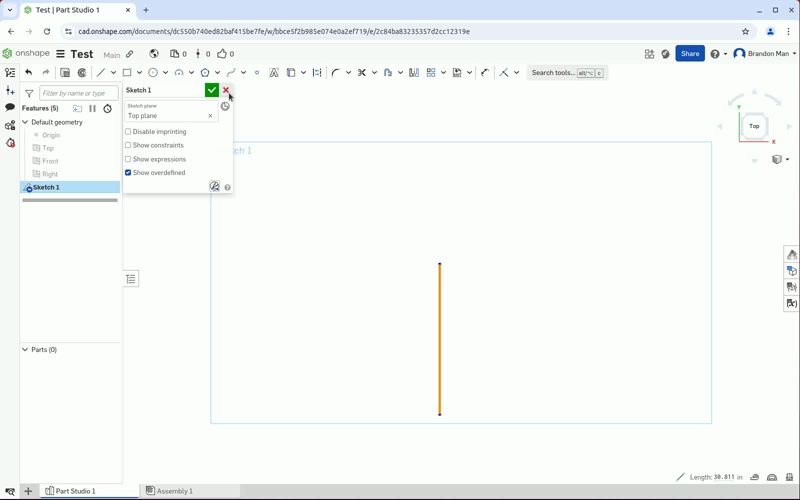
key(shift+h)
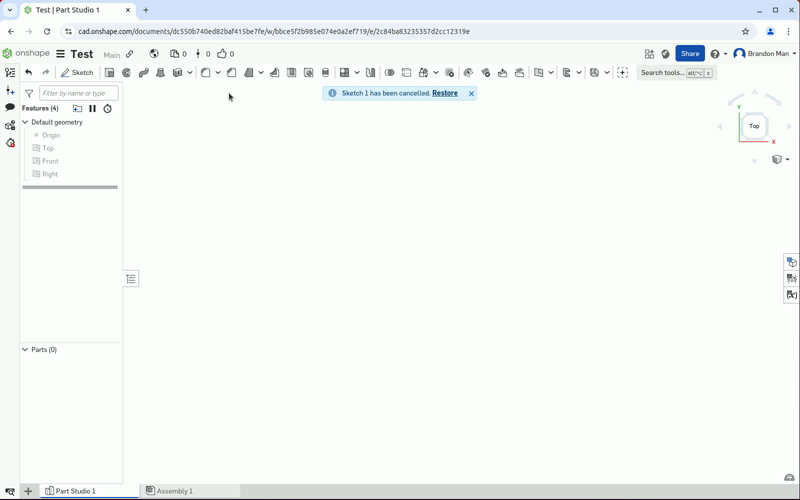
mouse_move(73, 352)
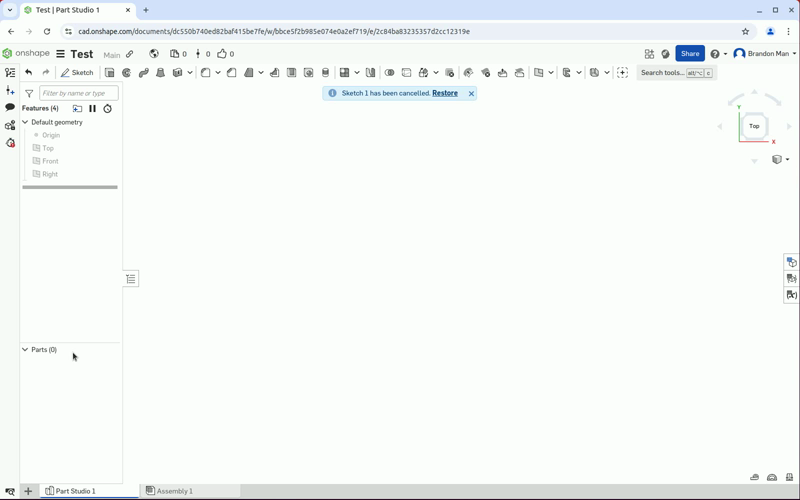
key(y)
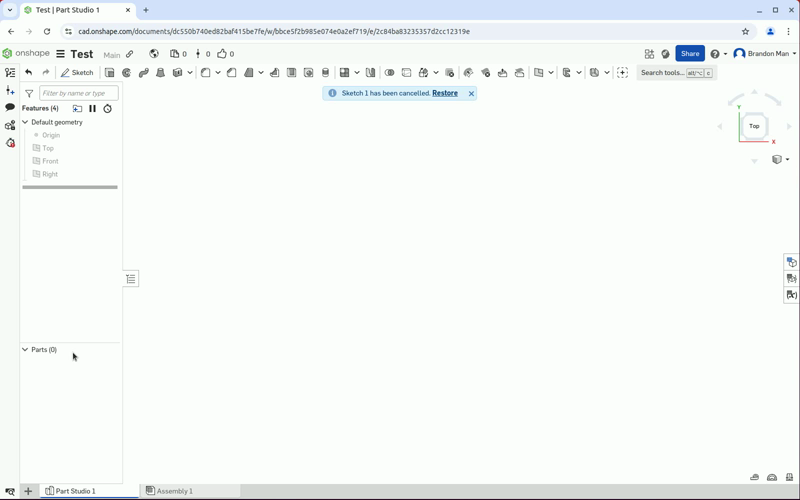
key(shift+p)
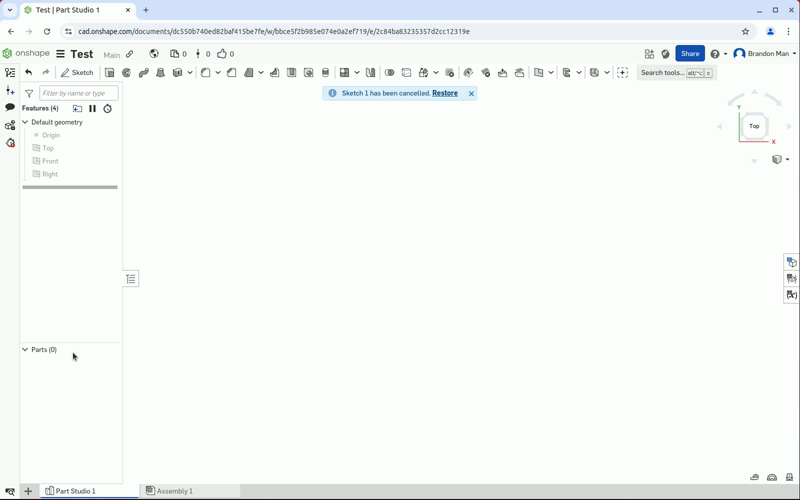
key(space)
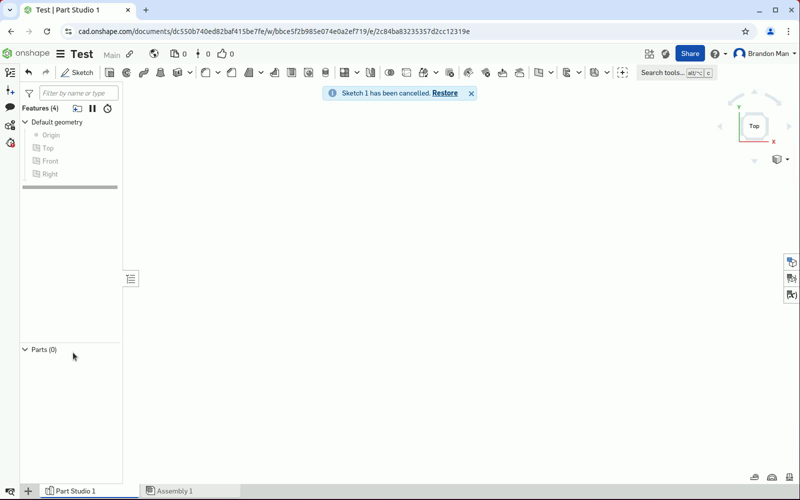
key_down(shift)
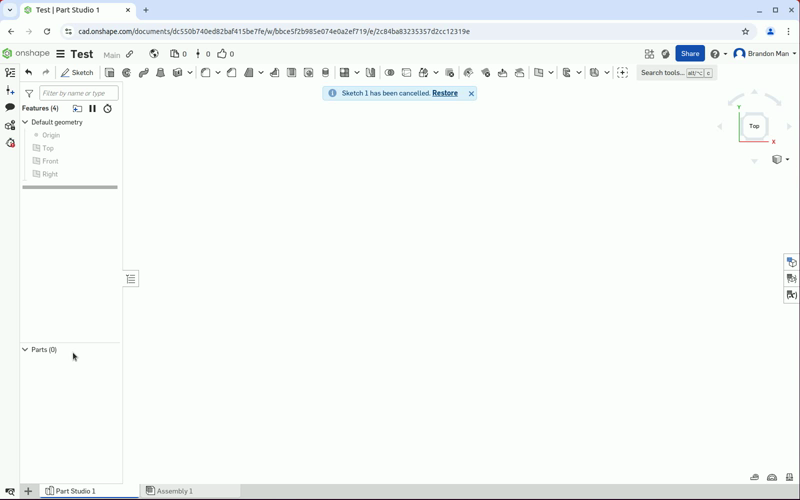
key(up)
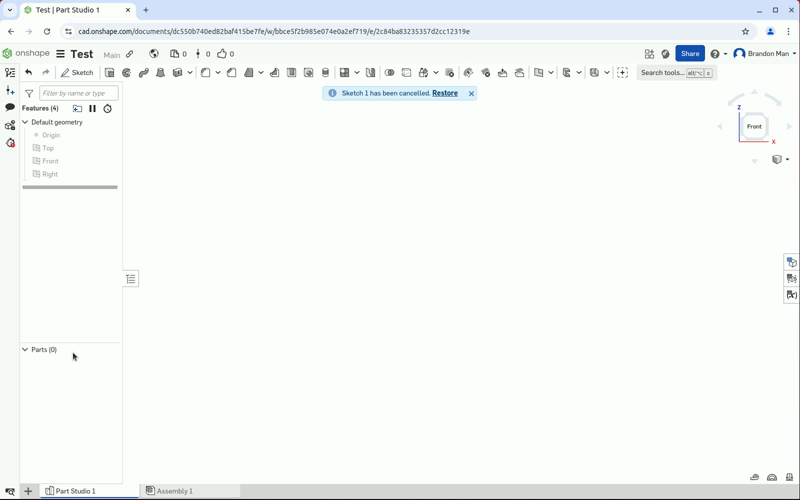
key_up(shift)
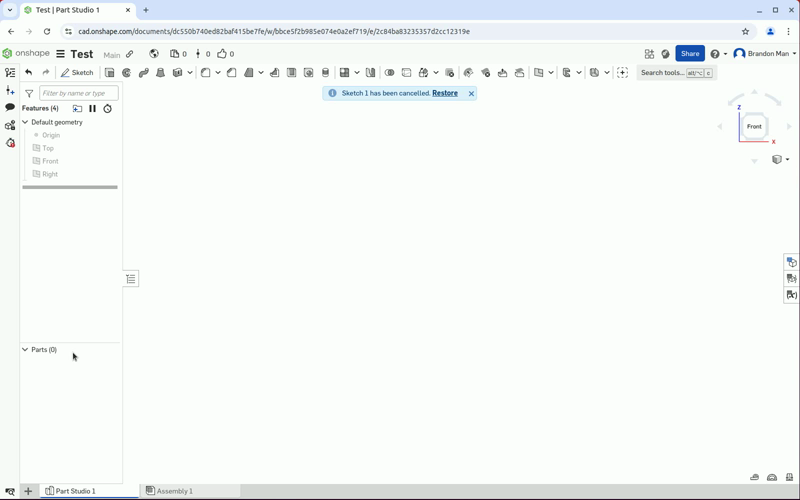
mouse_move(73, 352)
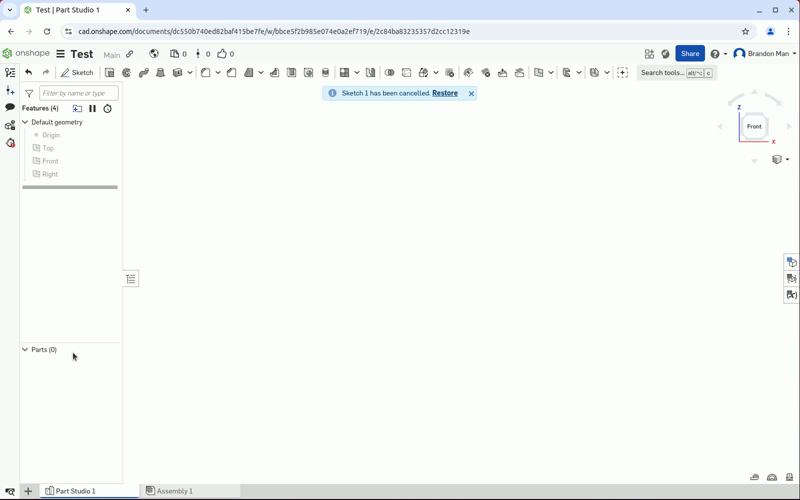
key(shift+y)
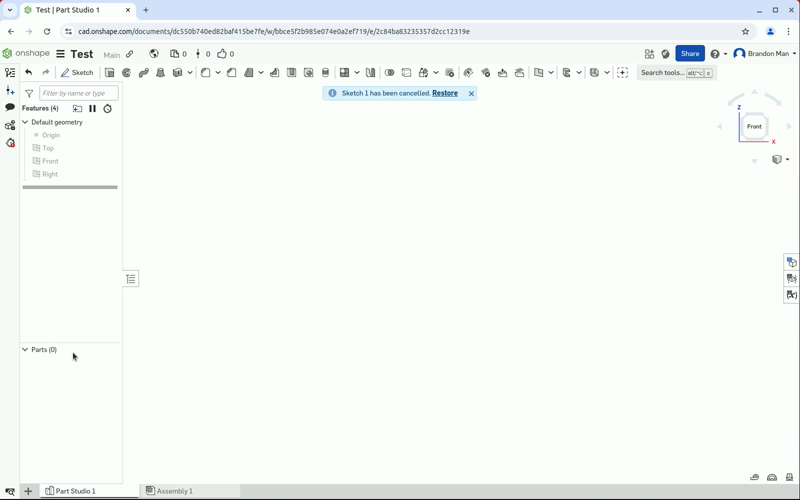
key(shift+s)
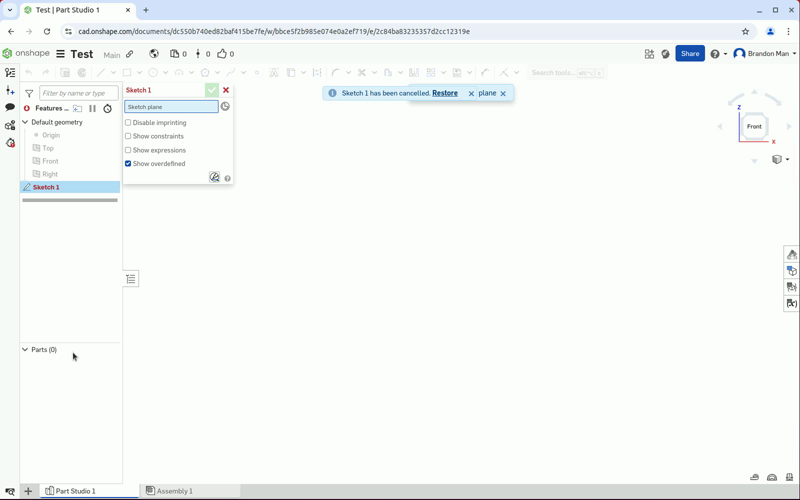
mouse_move(73, 163)
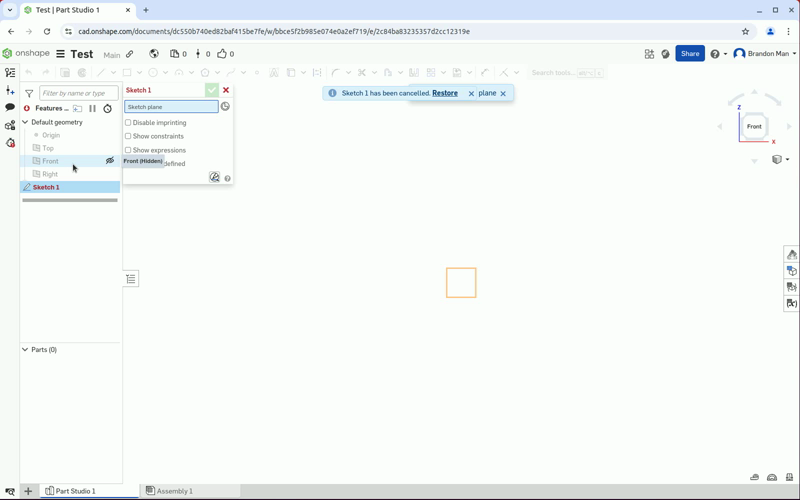
click(73, 163)
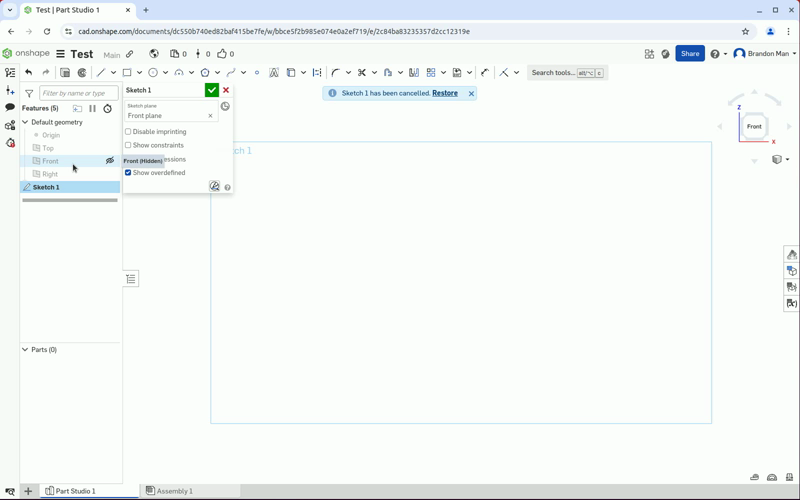
mouse_move(73, 352)
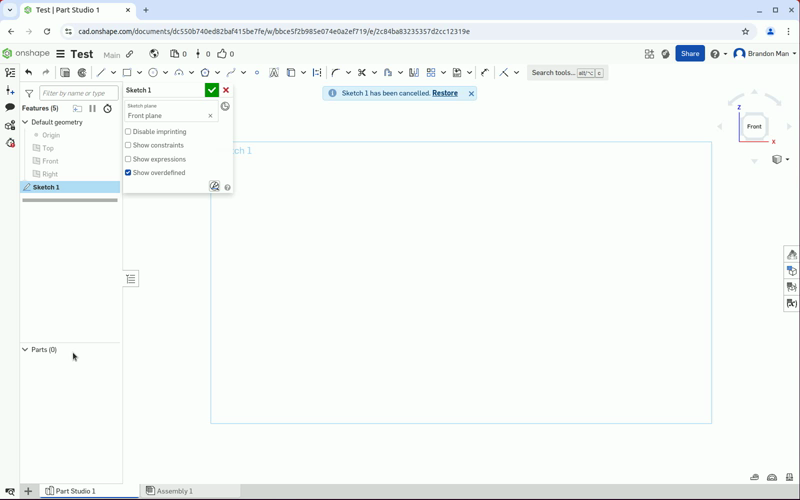
key(y)
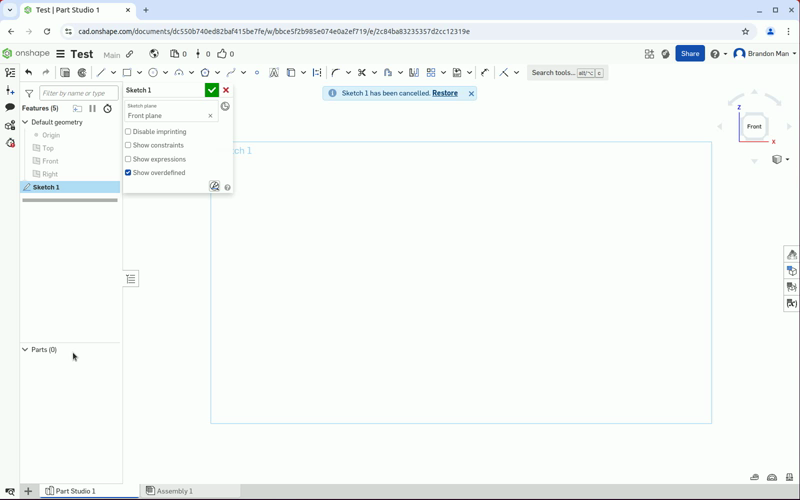
key(l)
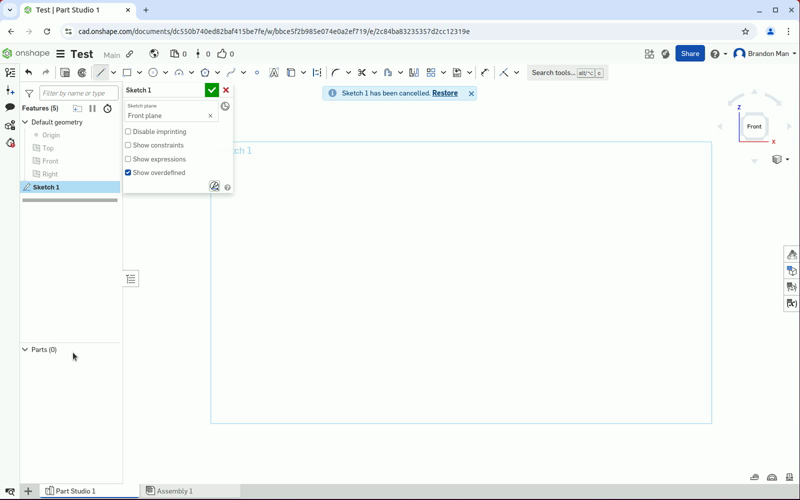
key_down(shift)
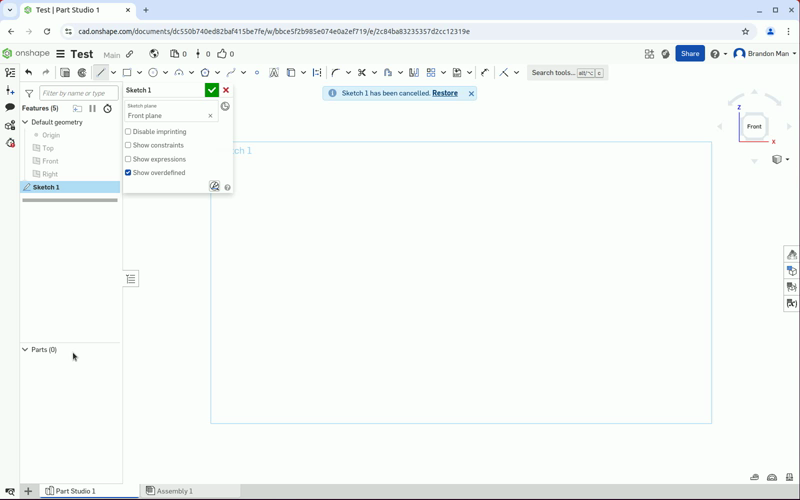
mouse_move(460, 282)
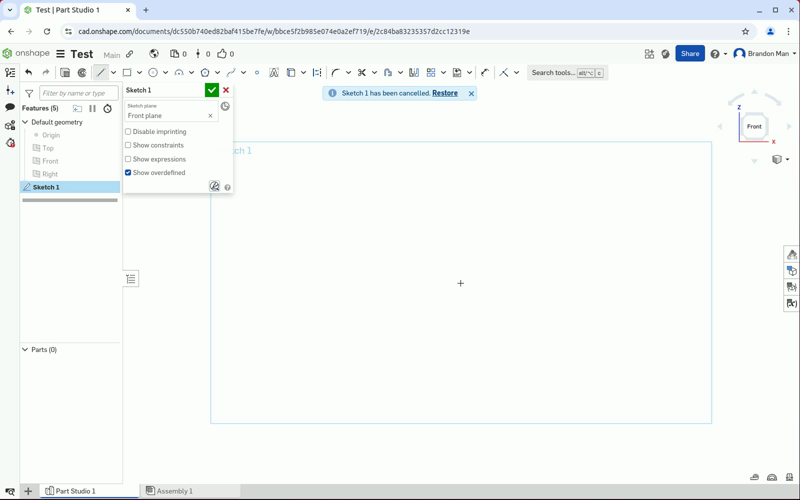
click(460, 282)
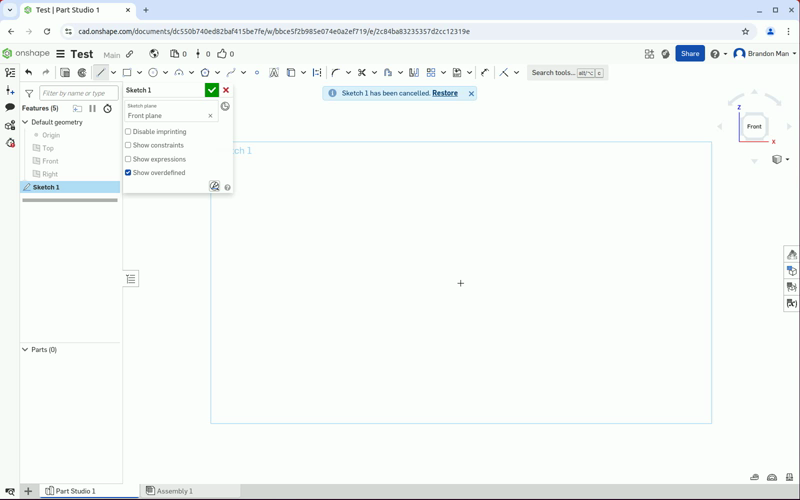
key_up(shift)
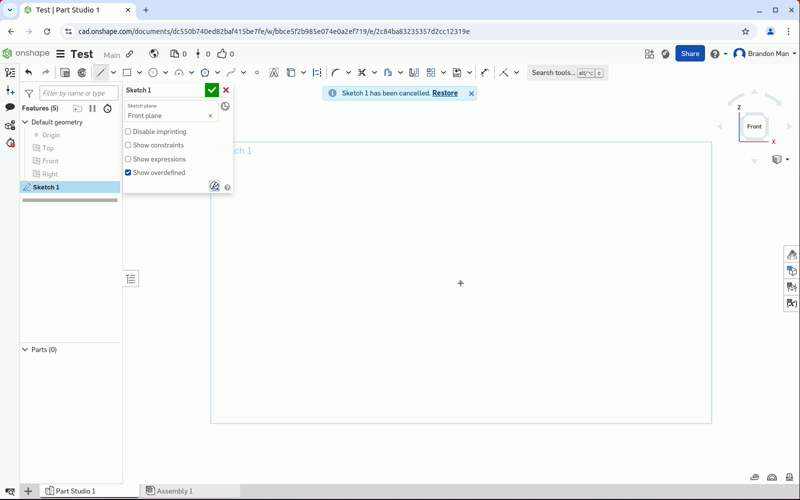
key_down(shift)
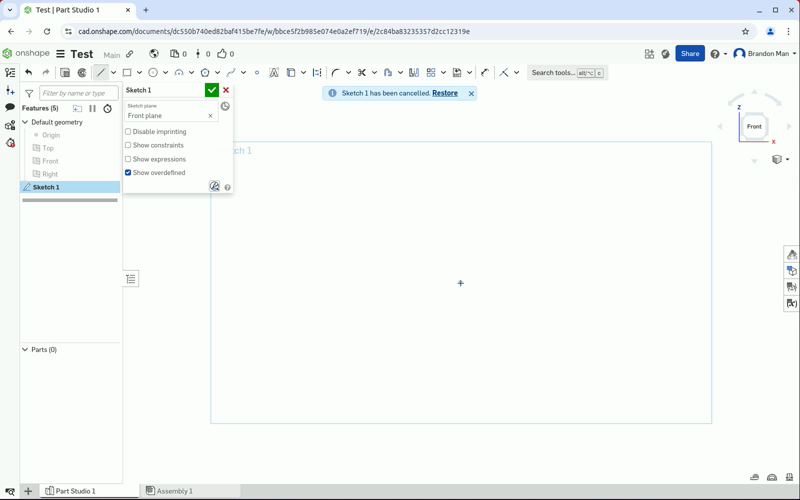
mouse_move(573, 282)
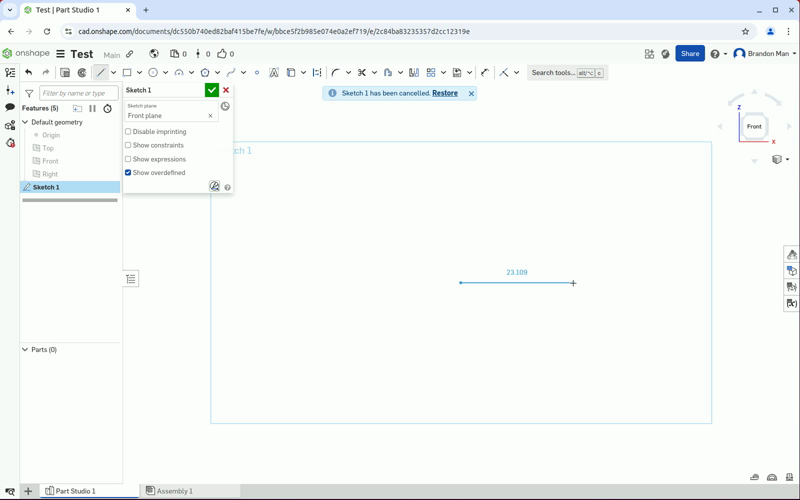
click(573, 282)
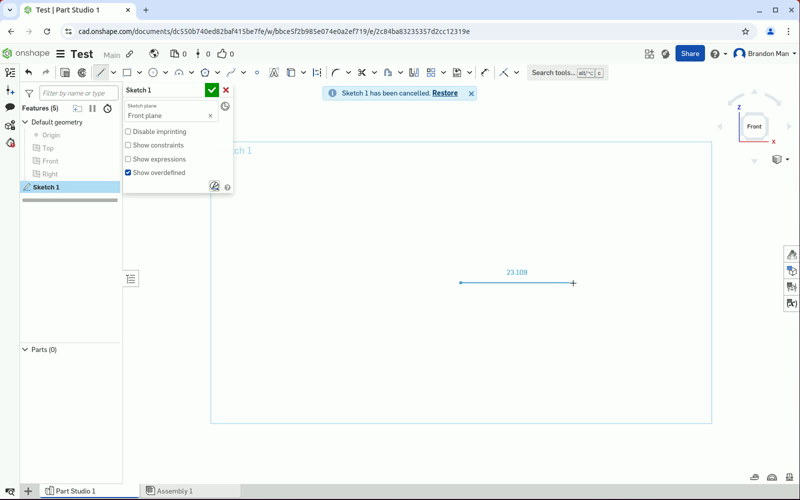
key_up(shift)
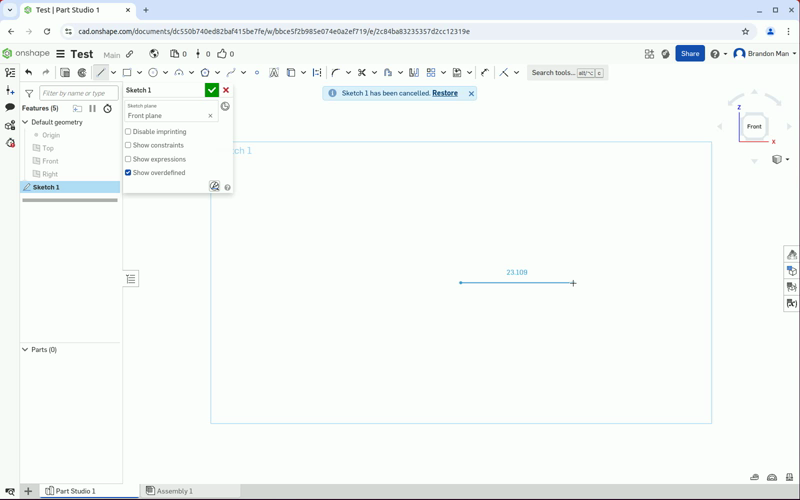
key_down(shift)
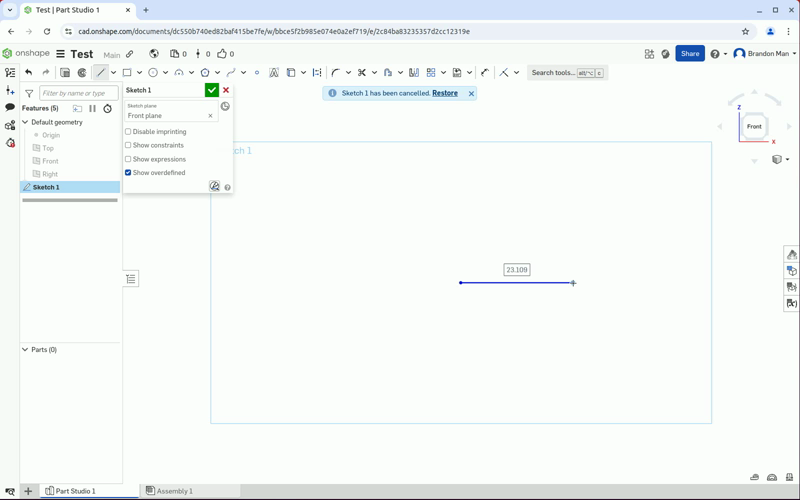
mouse_move(589, 282)
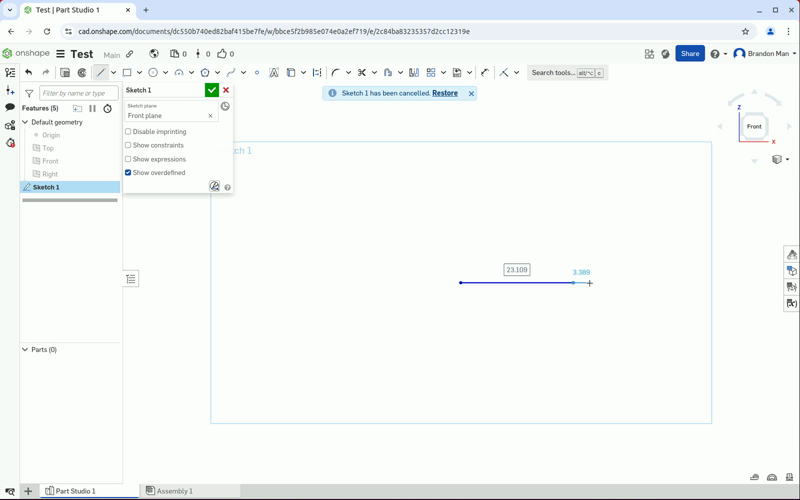
mouse_move(573, 227)
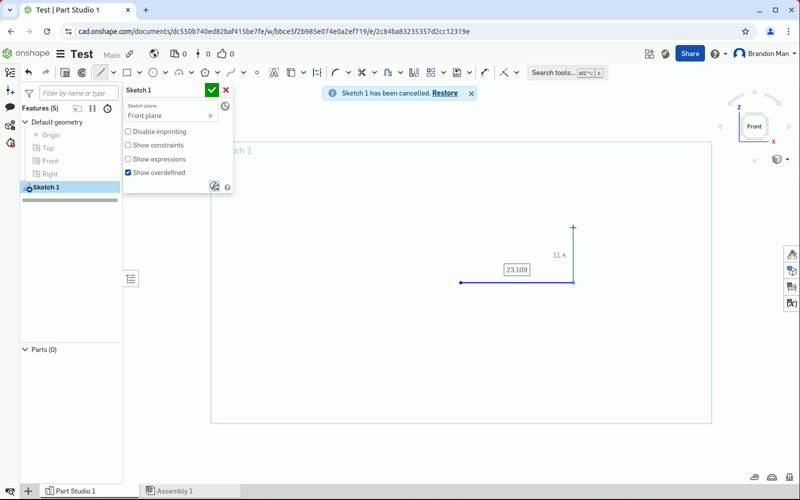
click(573, 227)
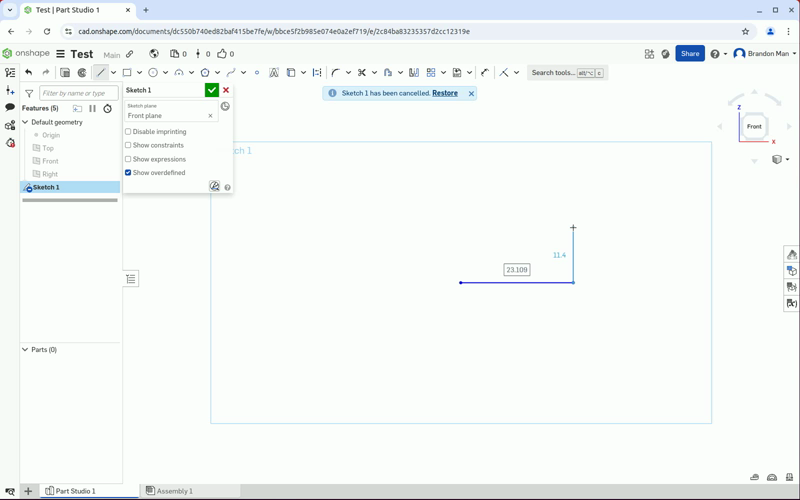
key_up(shift)
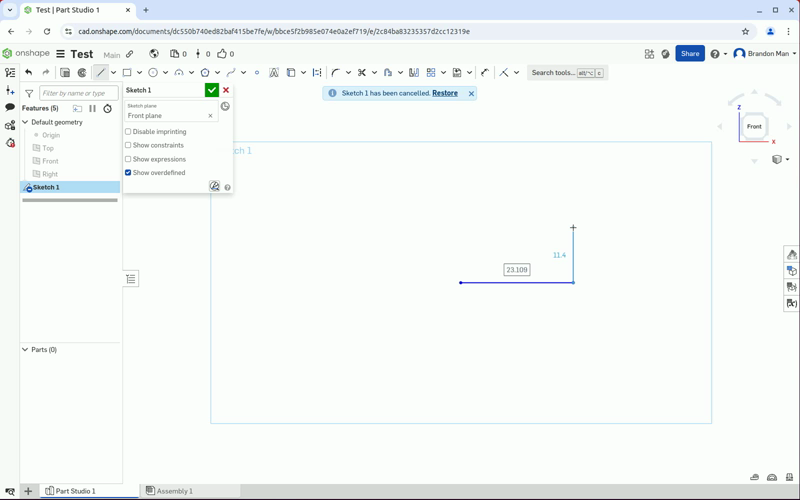
key_down(shift)
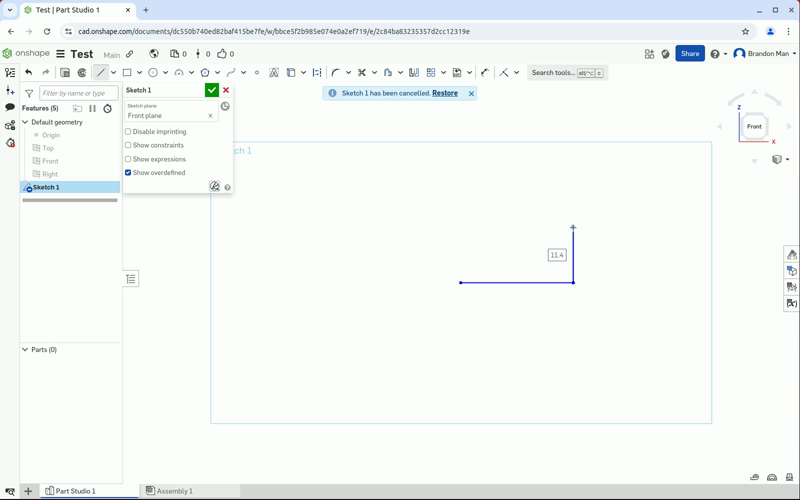
mouse_move(589, 227)
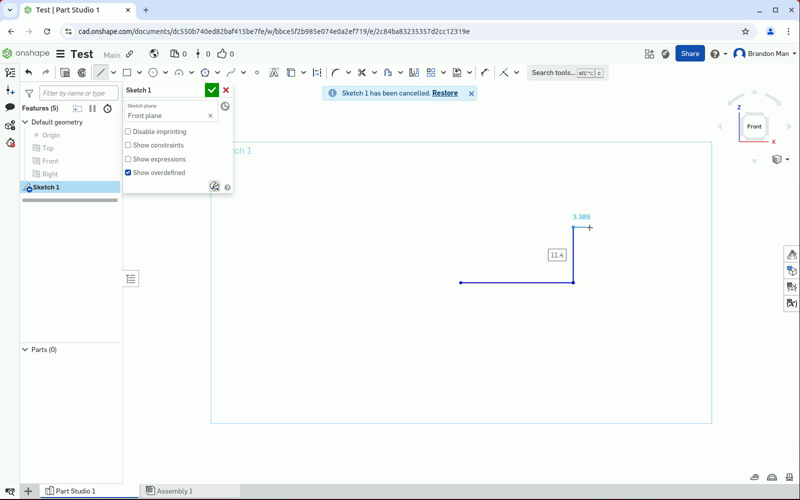
mouse_move(544, 227)
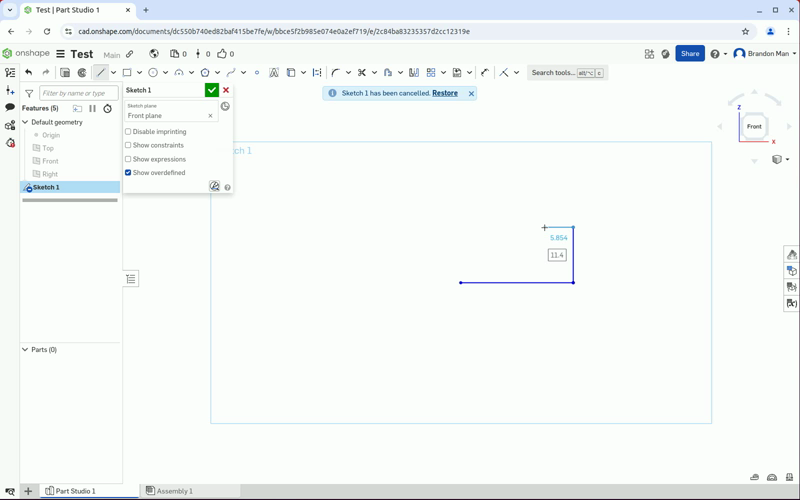
click(544, 227)
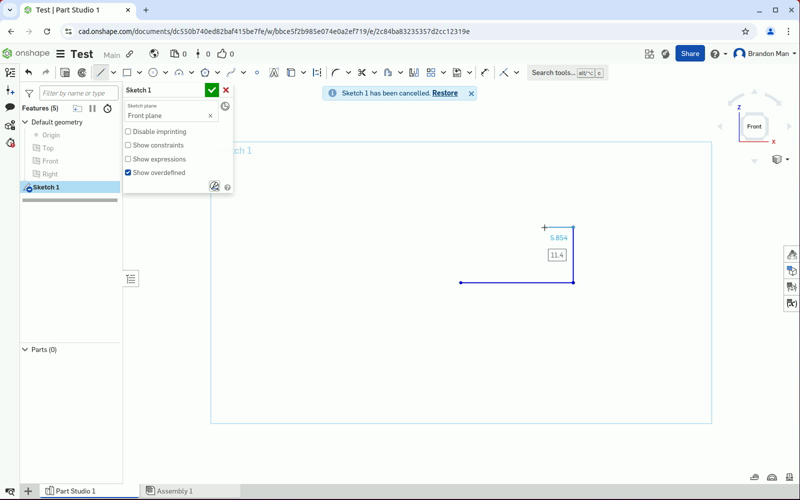
key_up(shift)
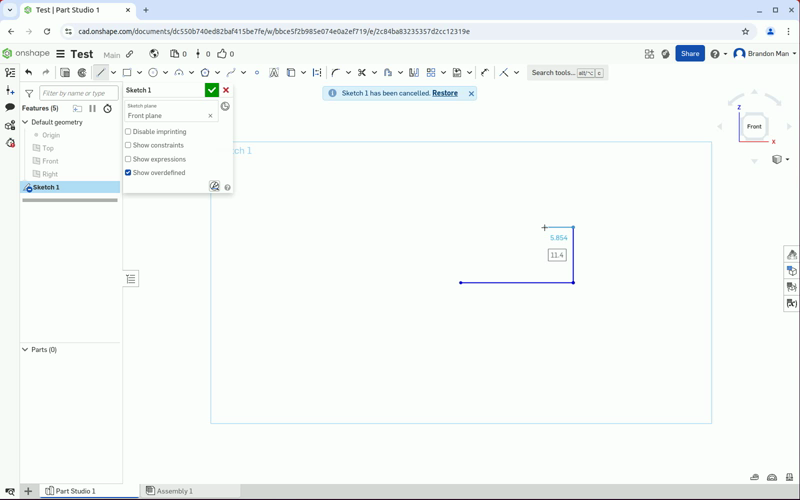
key_down(shift)
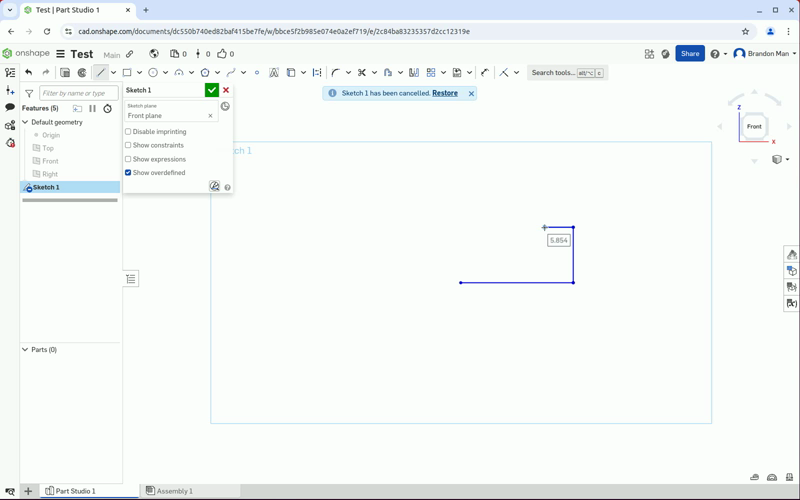
mouse_move(574, 227)
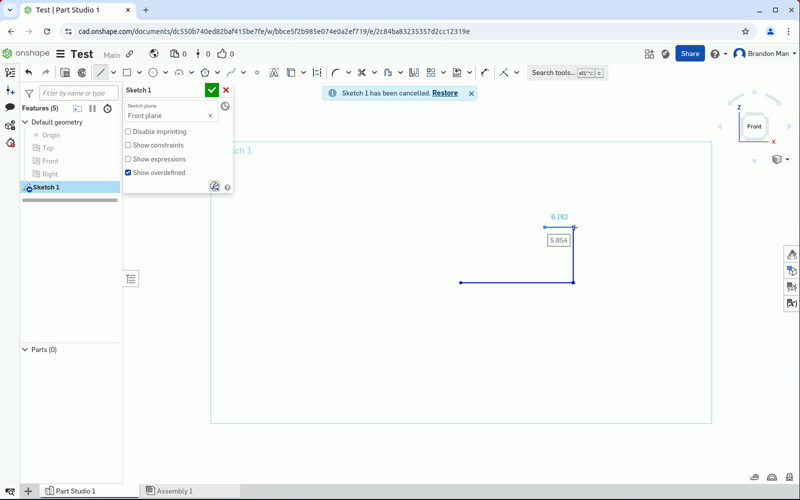
mouse_move(544, 254)
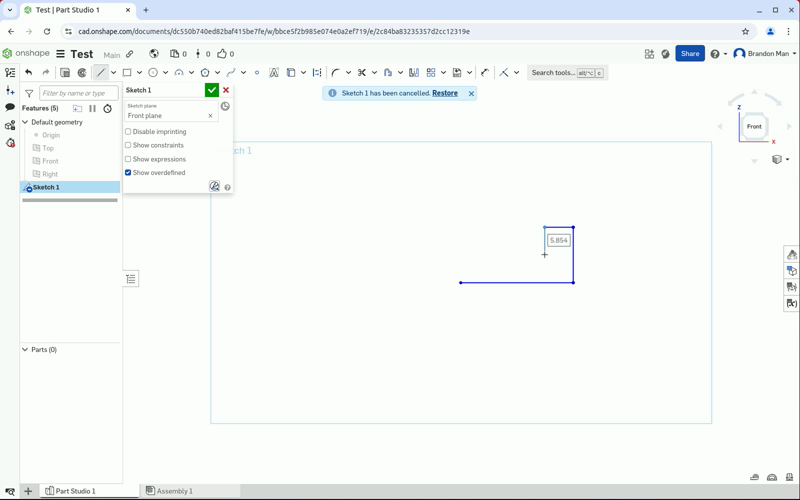
click(544, 254)
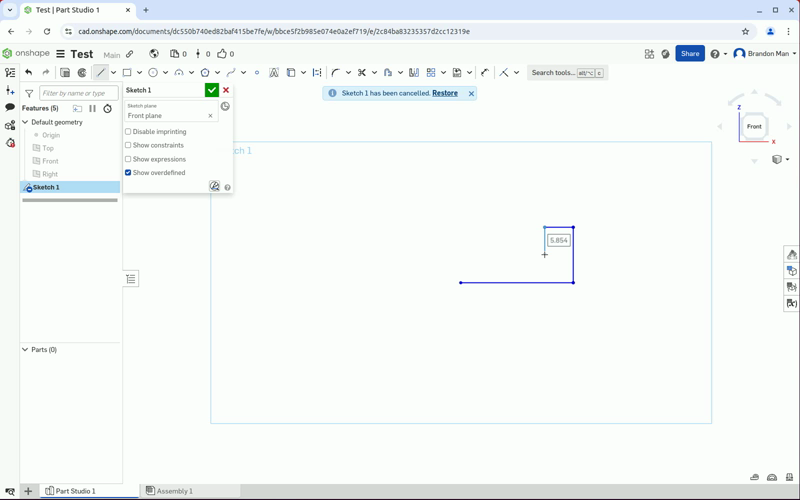
key_up(shift)
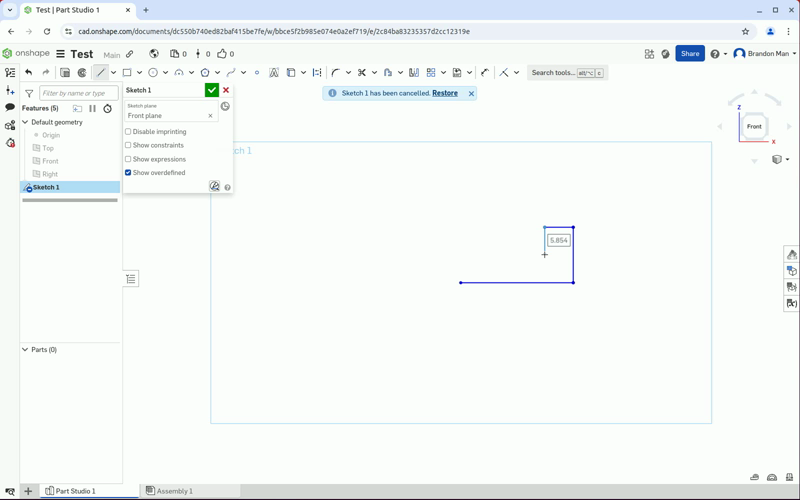
key_down(shift)
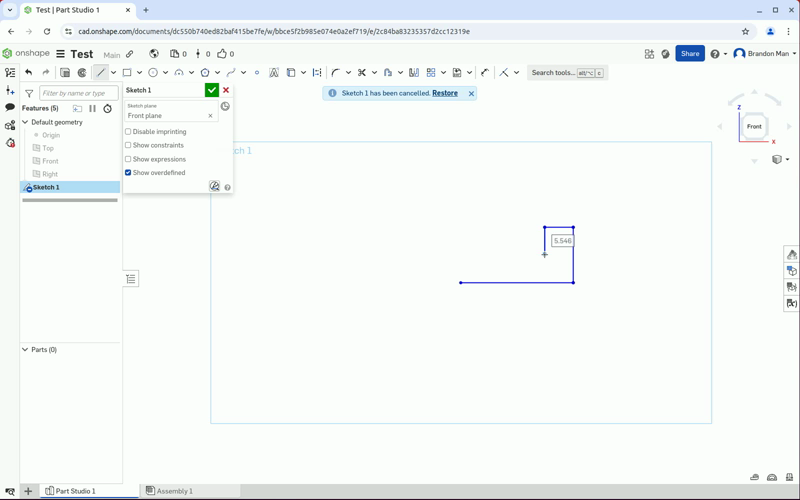
mouse_move(574, 254)
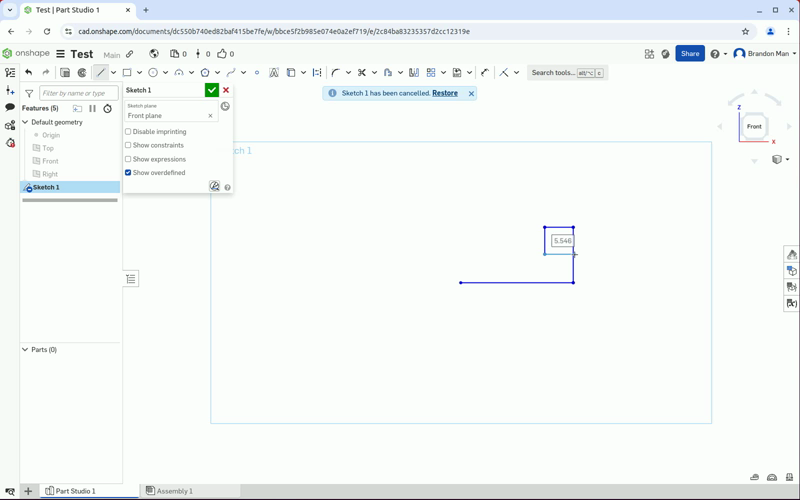
mouse_move(530, 254)
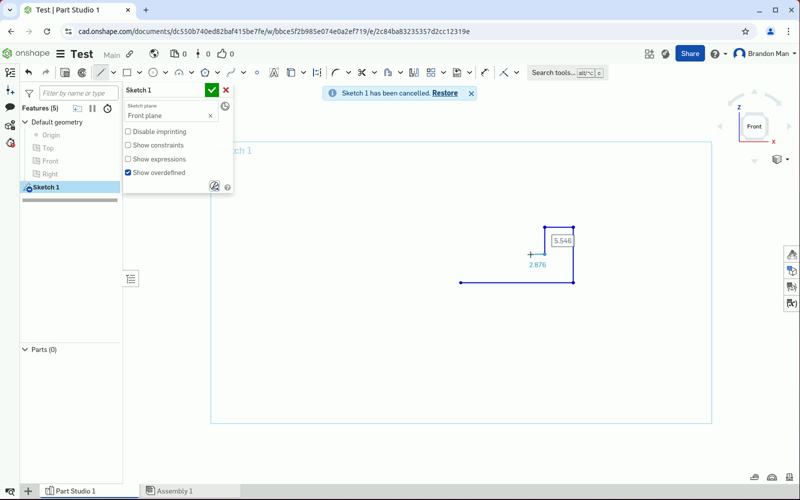
click(530, 254)
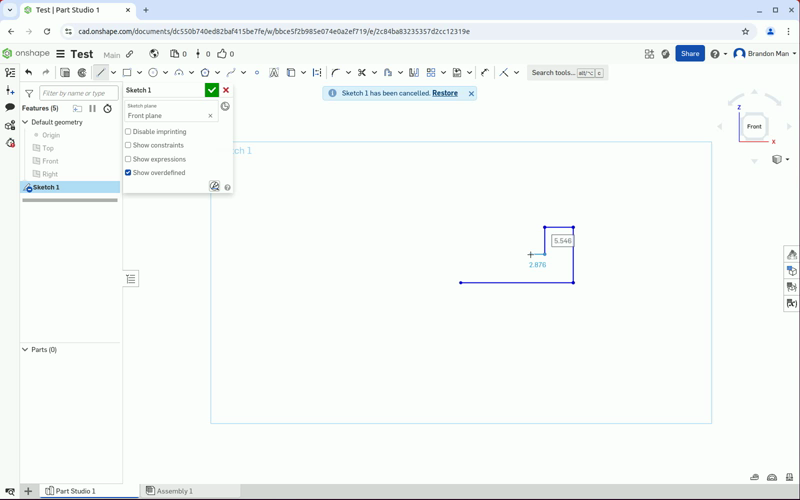
key_up(shift)
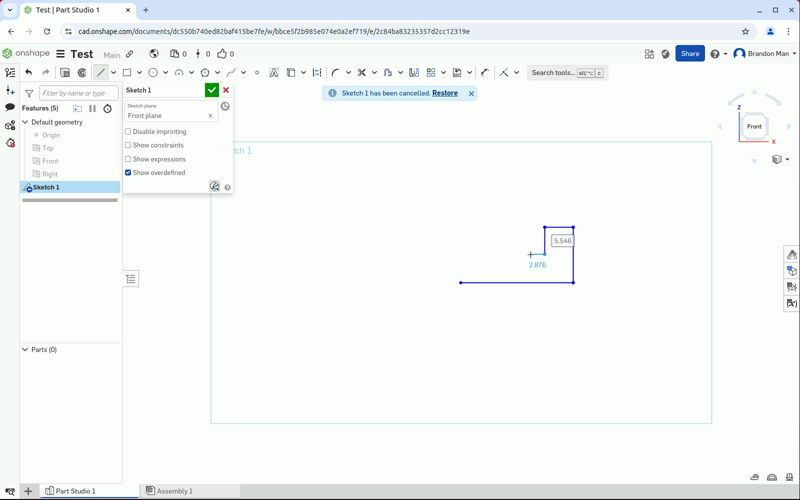
key_down(shift)
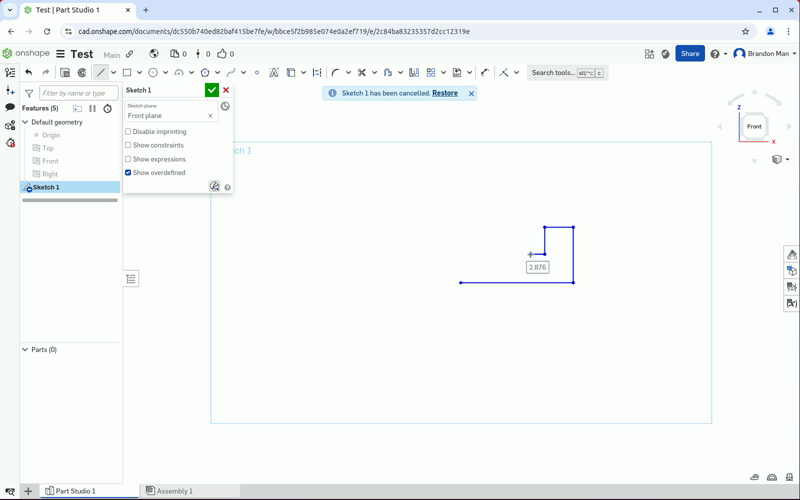
mouse_move(560, 254)
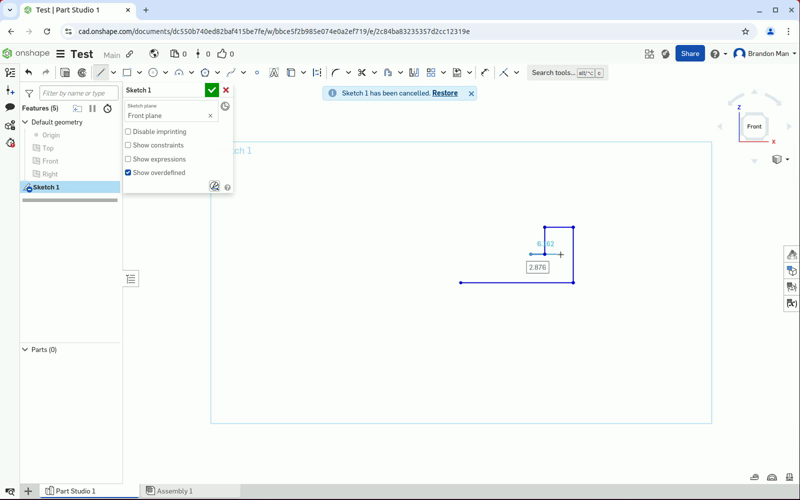
mouse_move(474, 254)
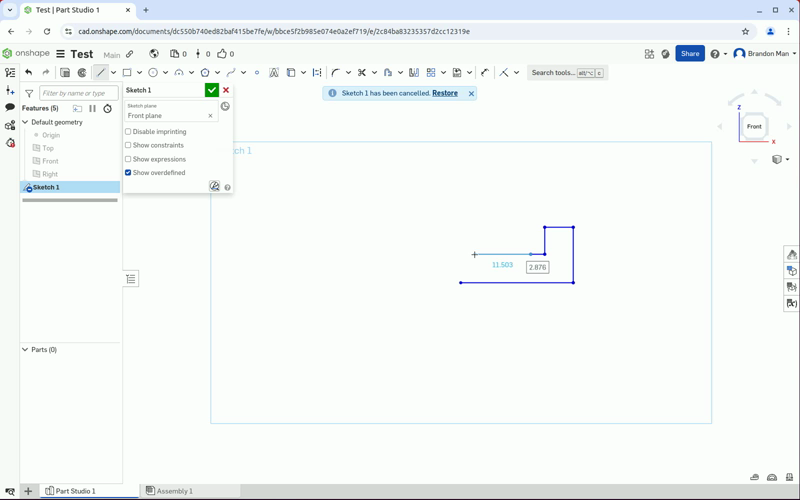
click(474, 254)
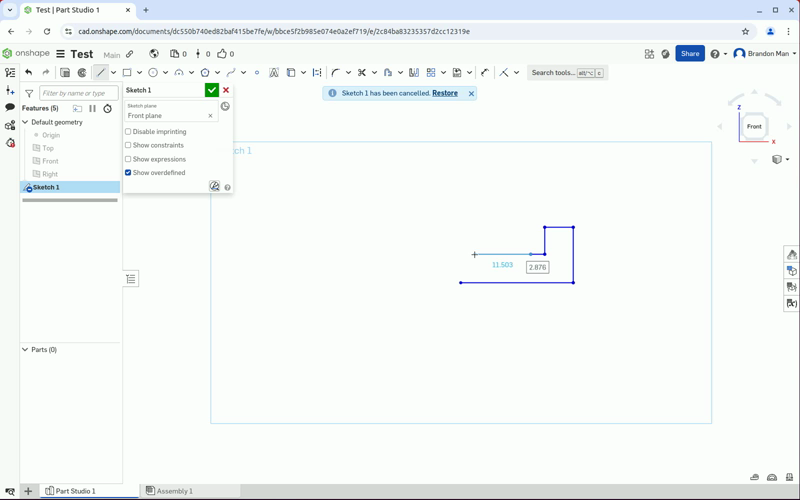
key_up(shift)
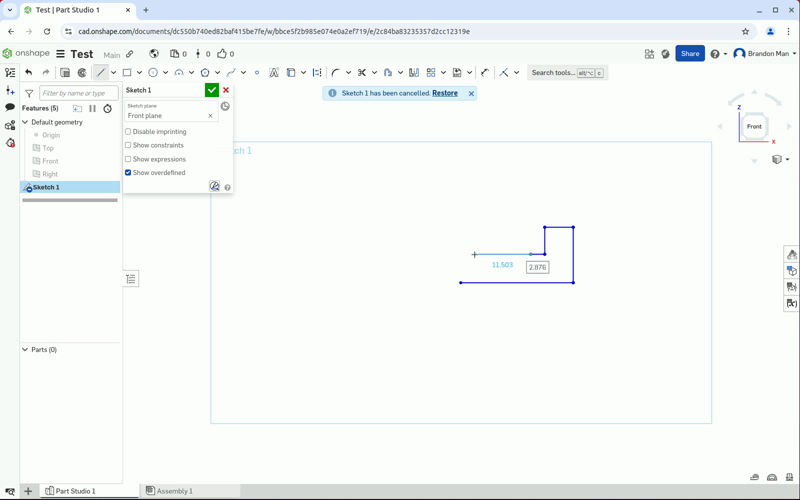
key_down(shift)
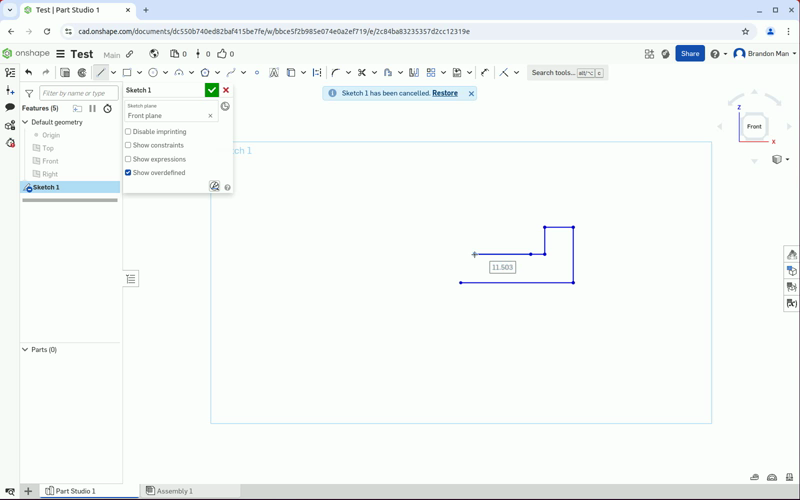
mouse_move(504, 254)
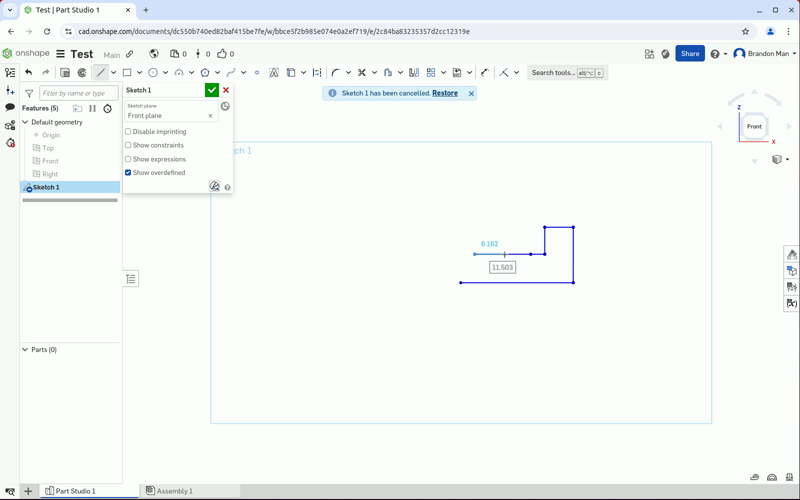
mouse_move(474, 226)
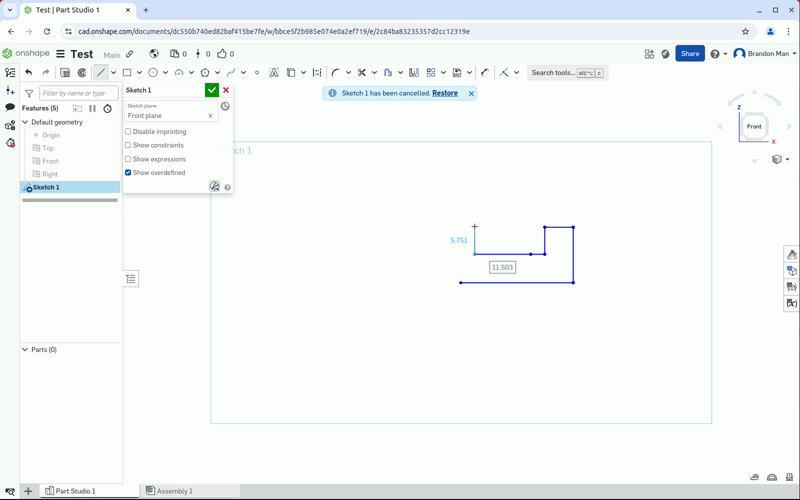
click(474, 226)
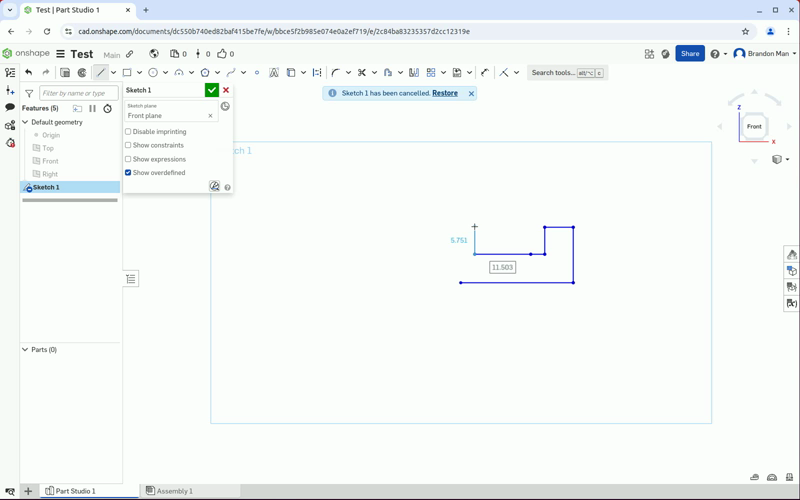
key_up(shift)
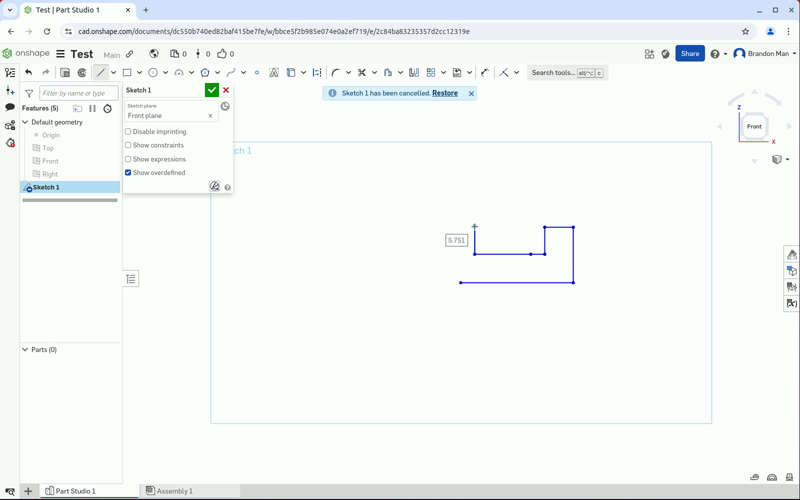
key_down(shift)
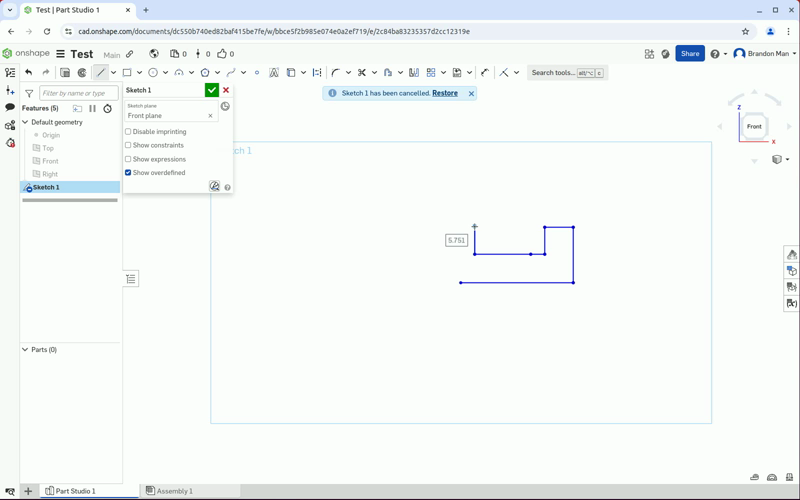
mouse_move(504, 226)
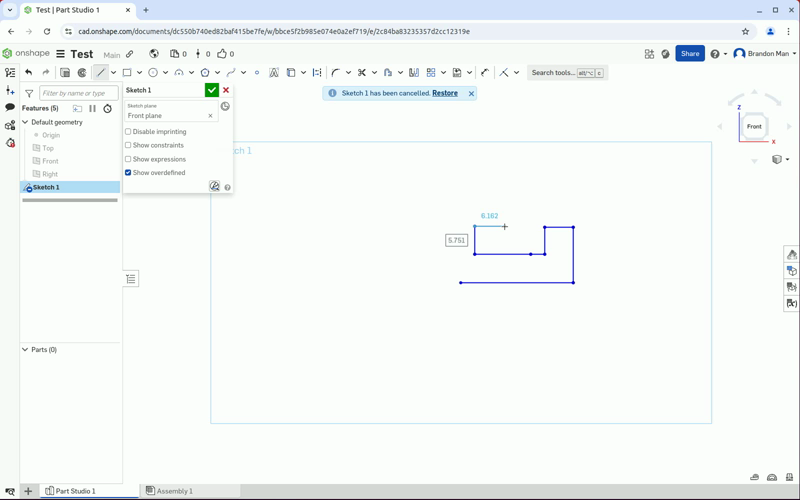
mouse_move(460, 226)
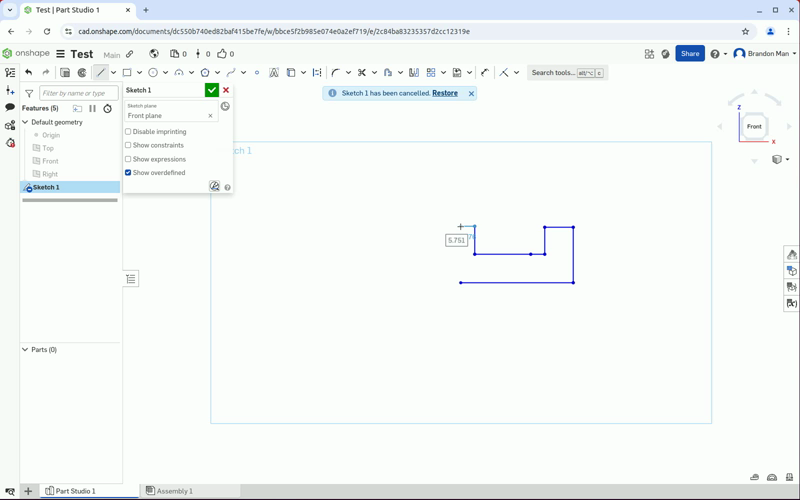
click(460, 226)
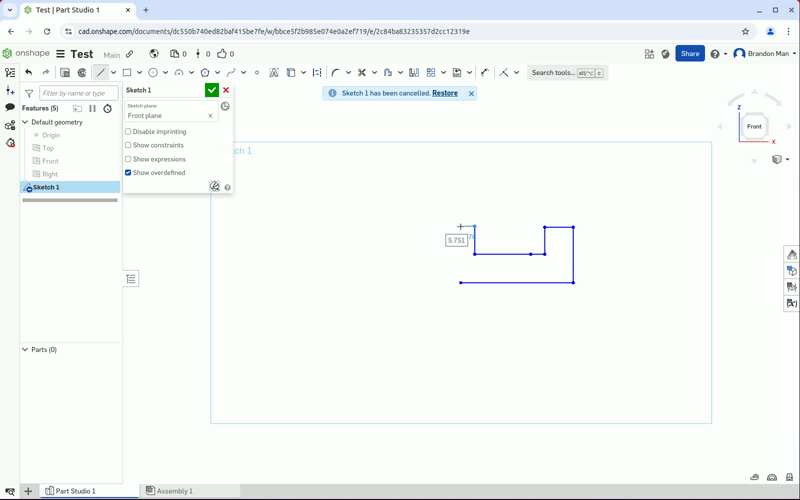
key_up(shift)
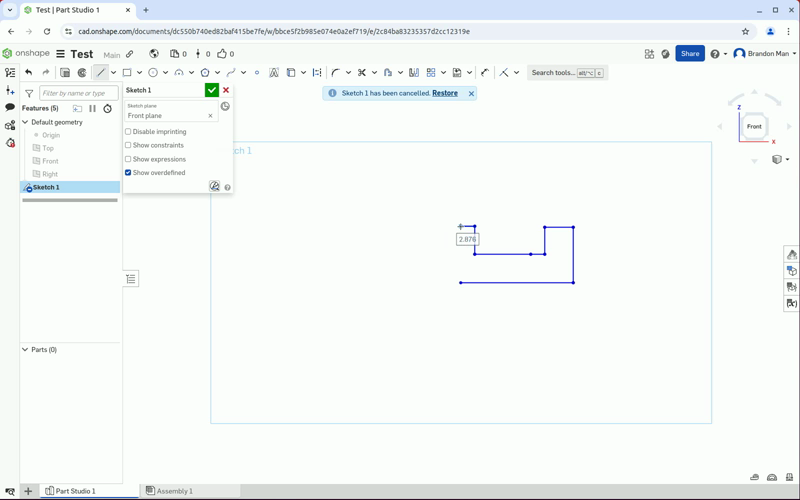
mouse_move(490, 226)
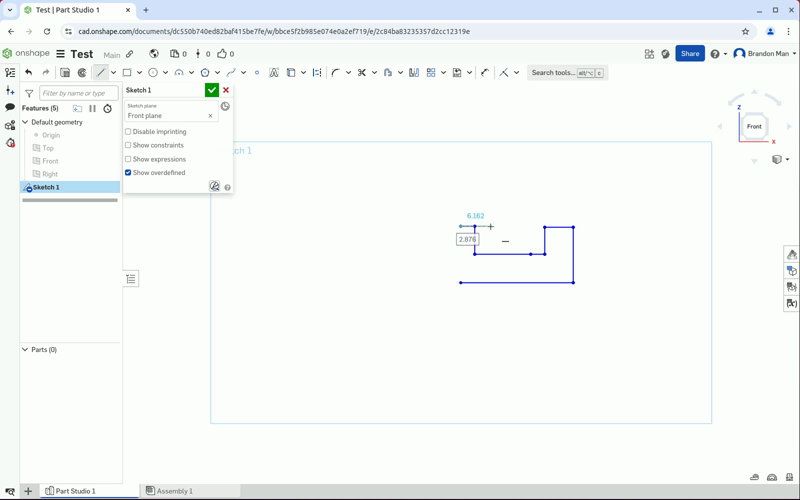
key_down(shift)
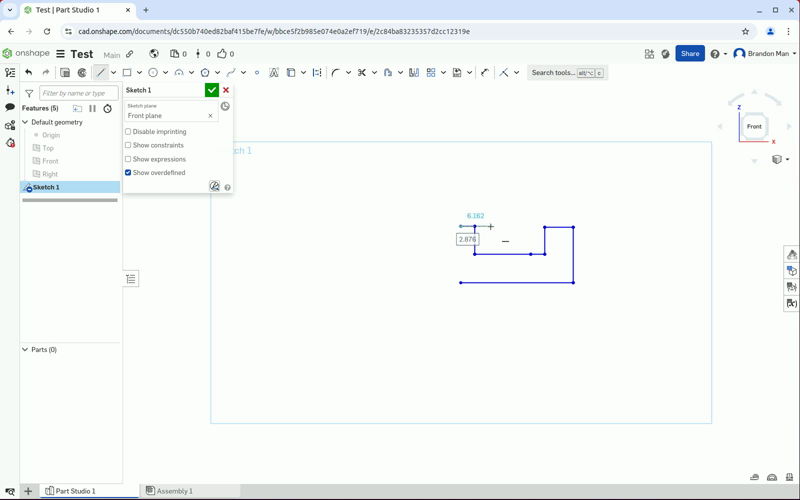
mouse_move(460, 282)
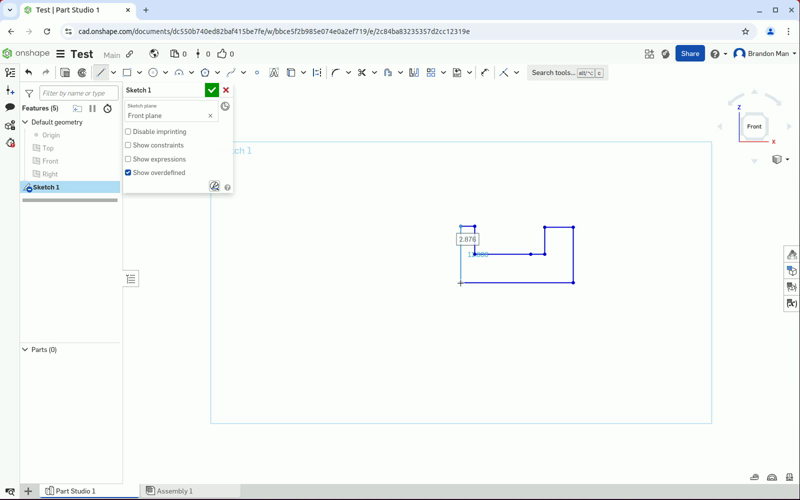
key_up(shift)
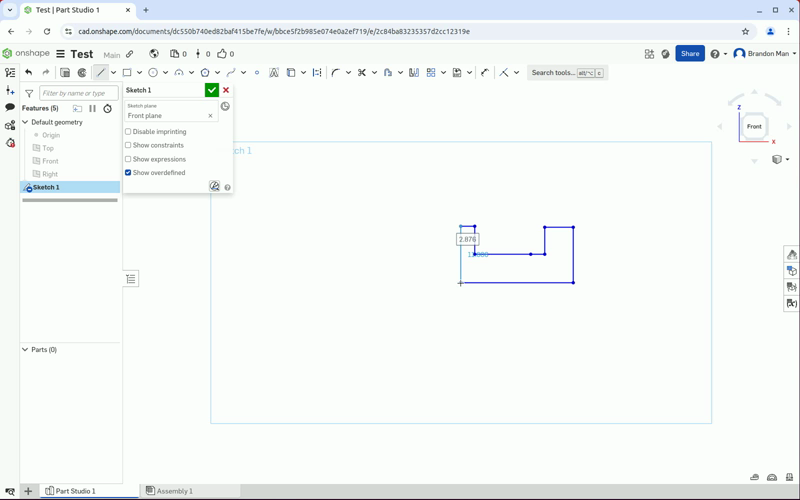
click(460, 282)
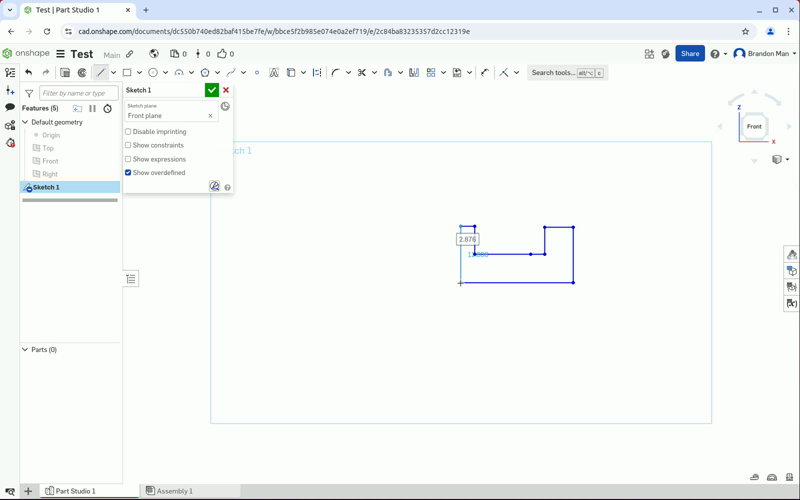
key(esc)
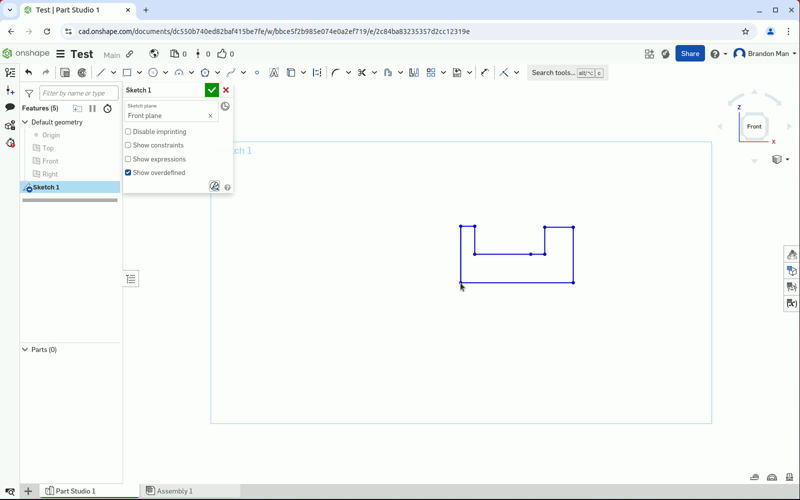
mouse_move(570, 231)
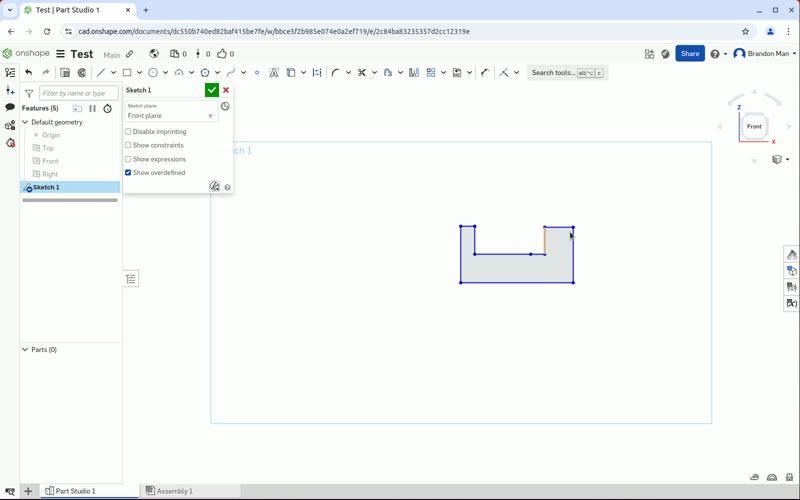
click(570, 231)
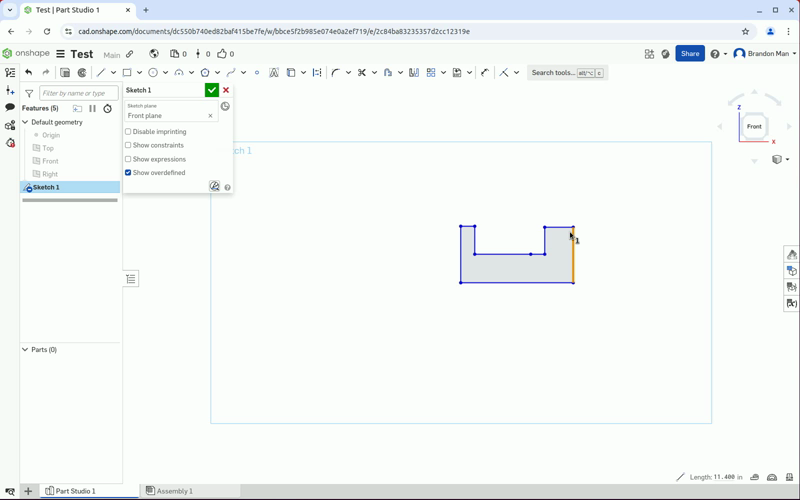
mouse_move(73, 352)
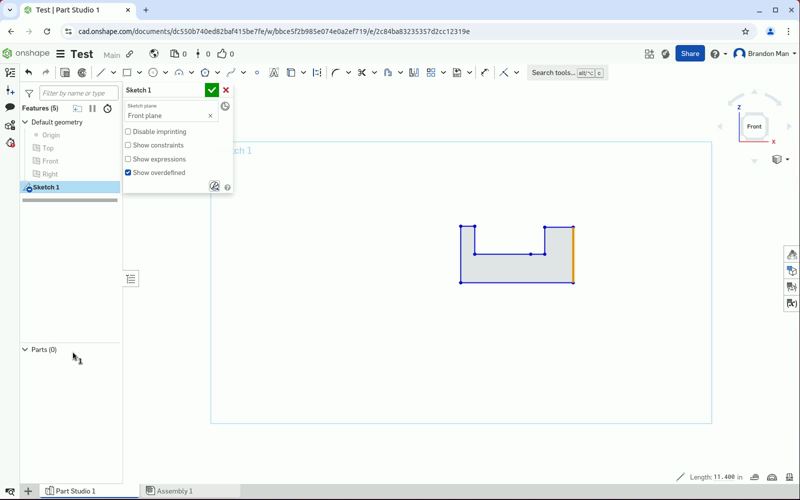
key(shift+y)
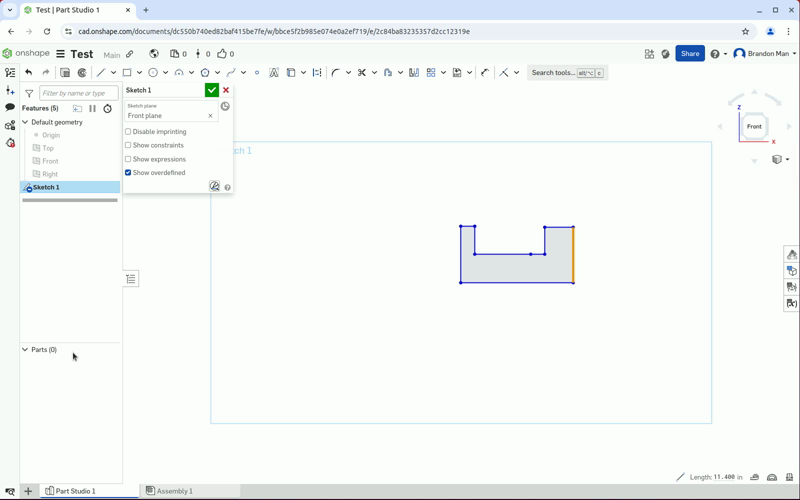
key(shift+e)
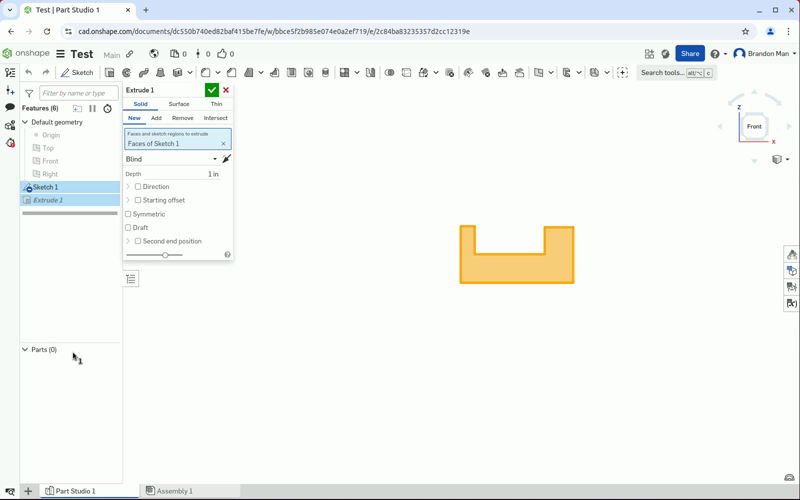
mouse_move(143, 106)
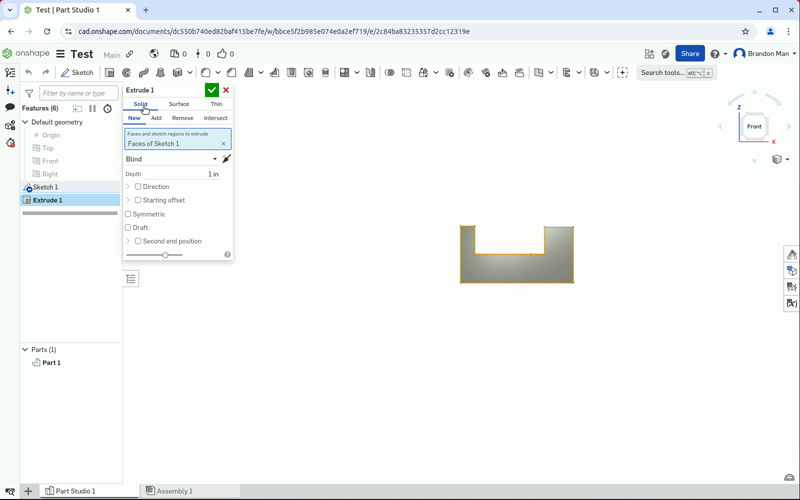
click(143, 106)
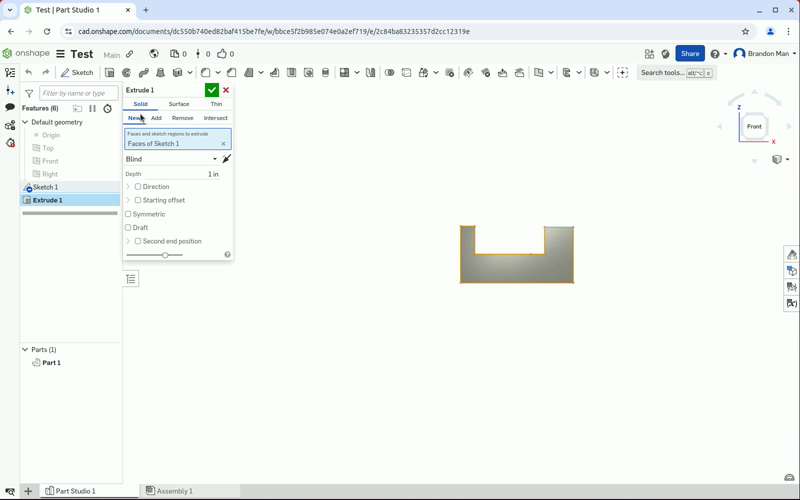
mouse_move(137, 120)
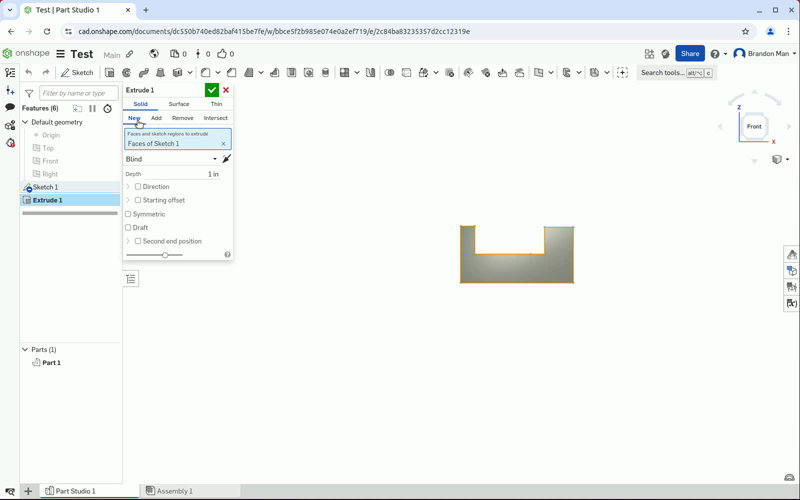
click(137, 120)
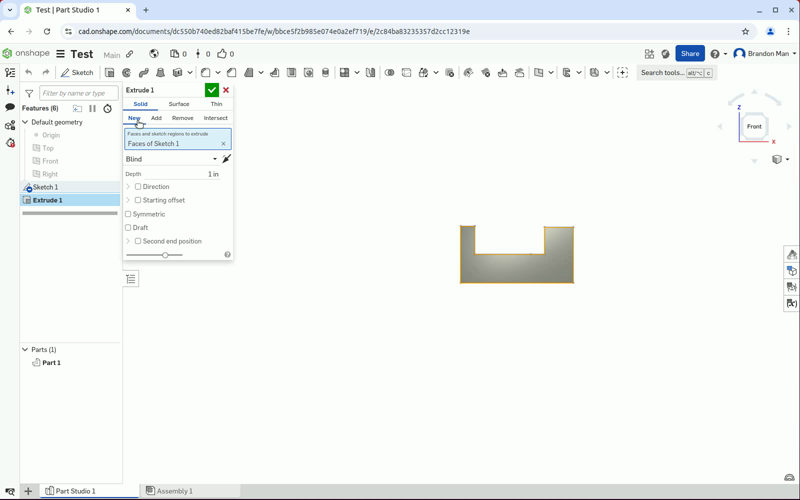
key(tab, 4)
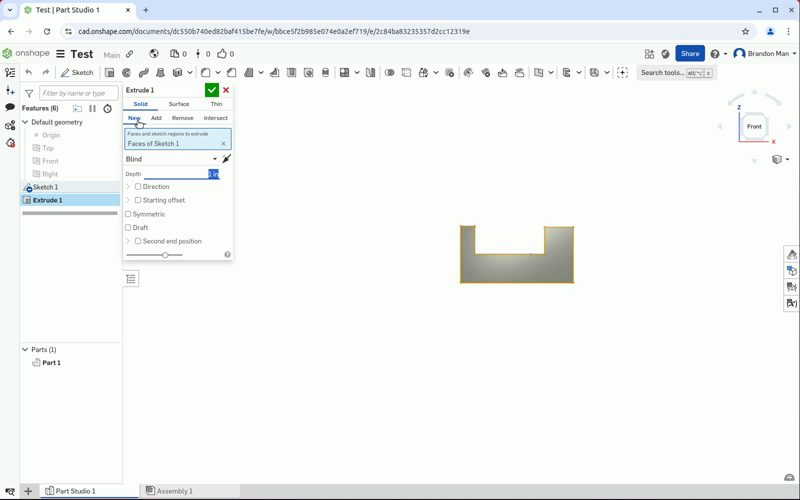
text(11.554)
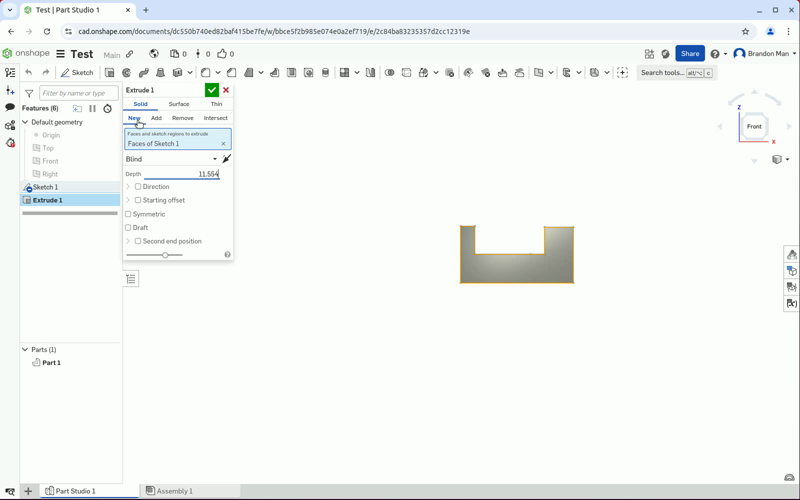
key(enter)
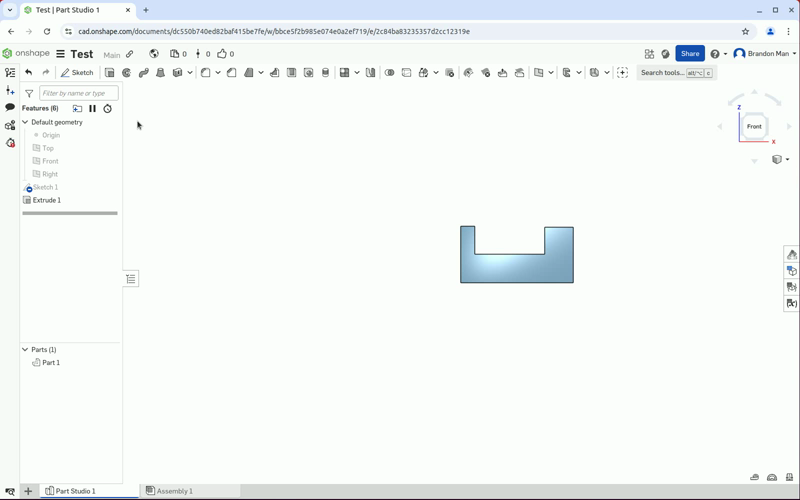
key(shift+h)
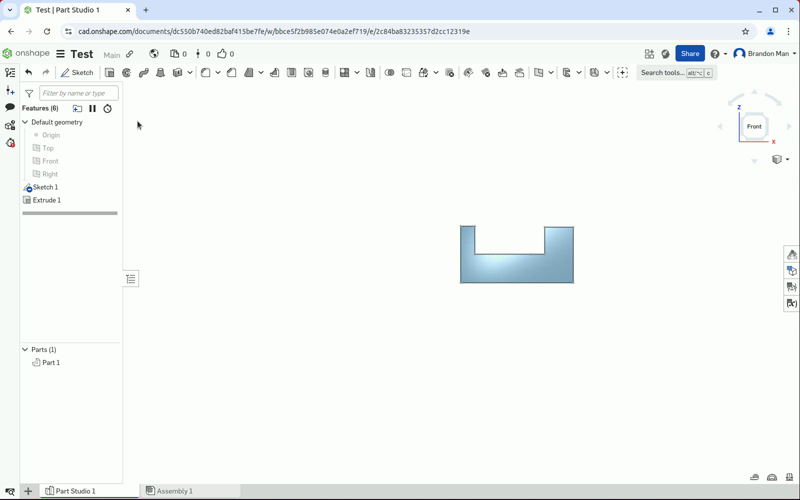
key(shift+h)
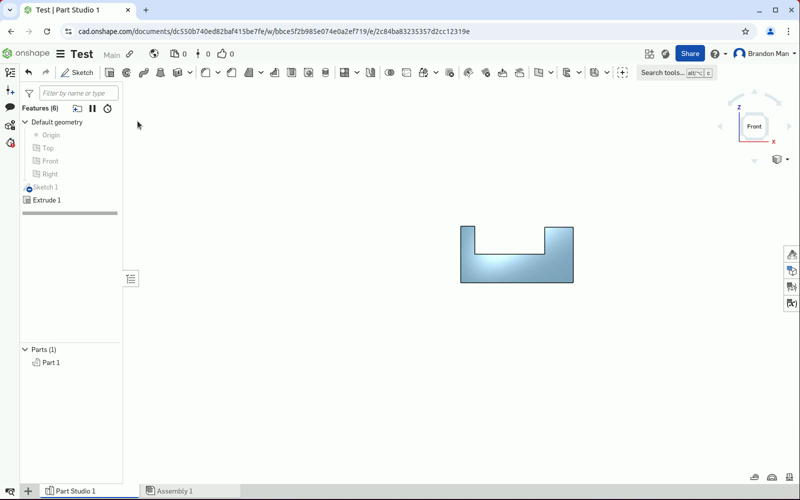
mouse_move(73, 189)
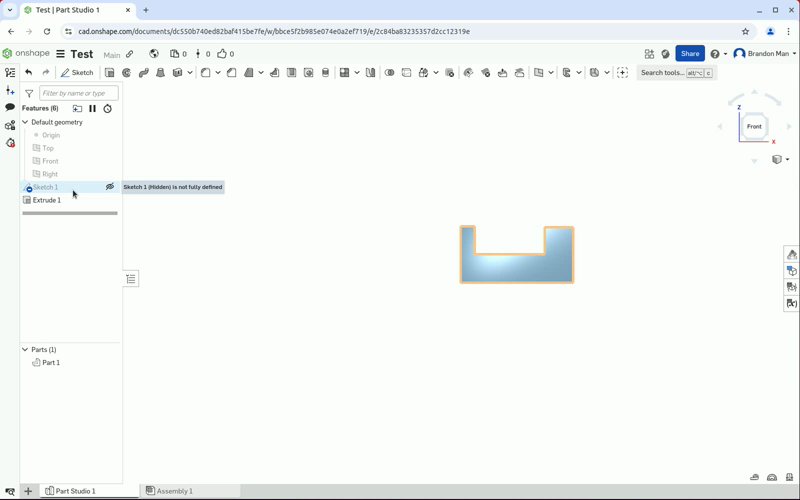
click(73, 189)
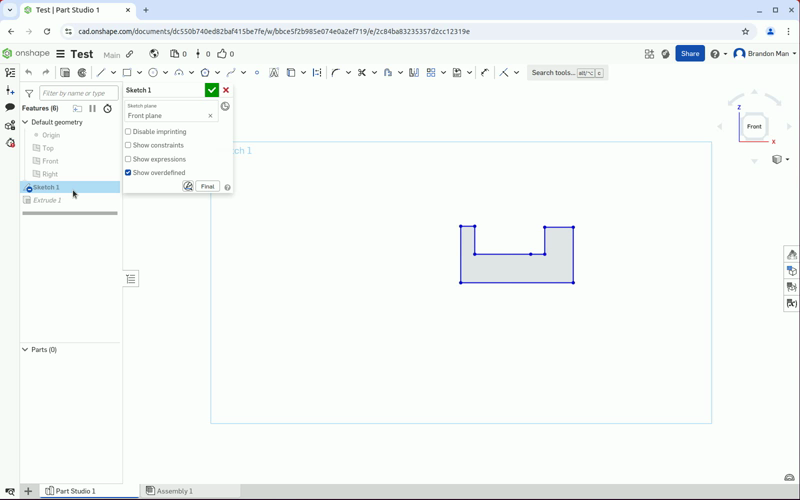
mouse_move(229, 92)
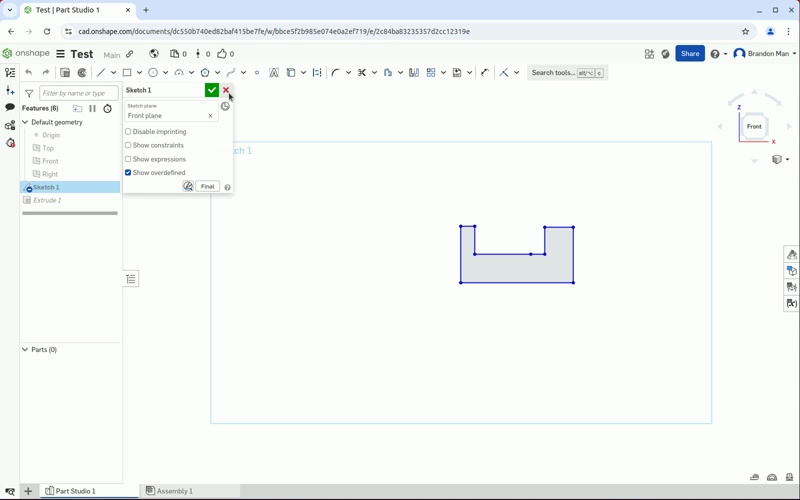
click(229, 92)
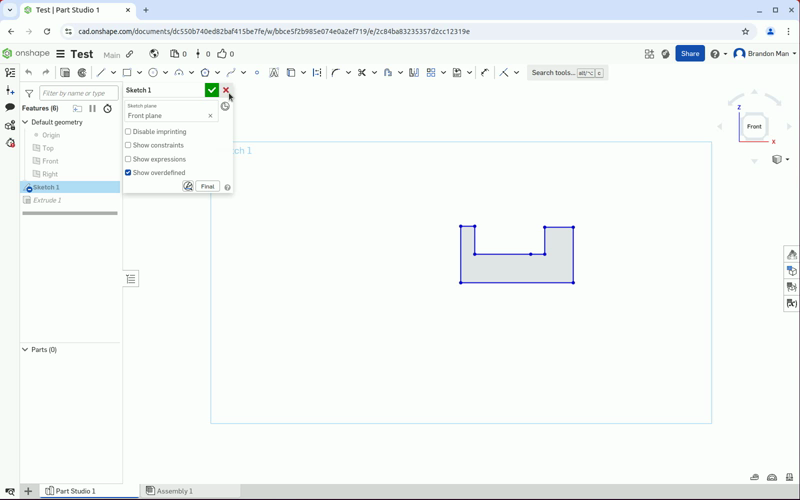
key(shift+s)
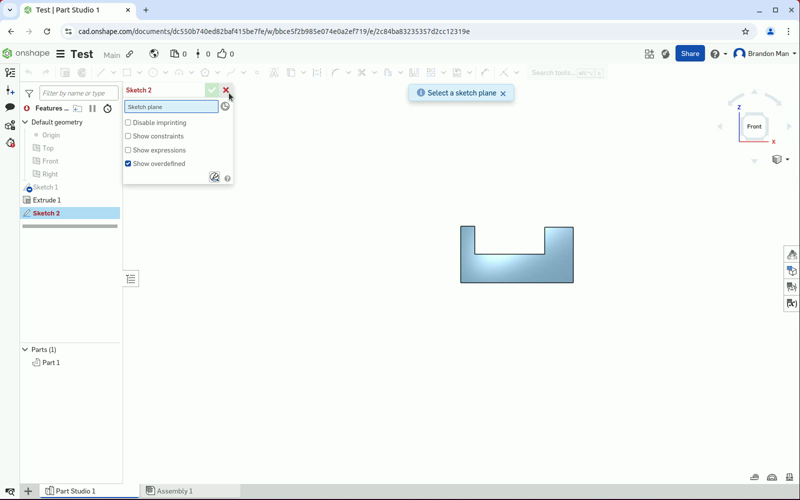
mouse_move(73, 163)
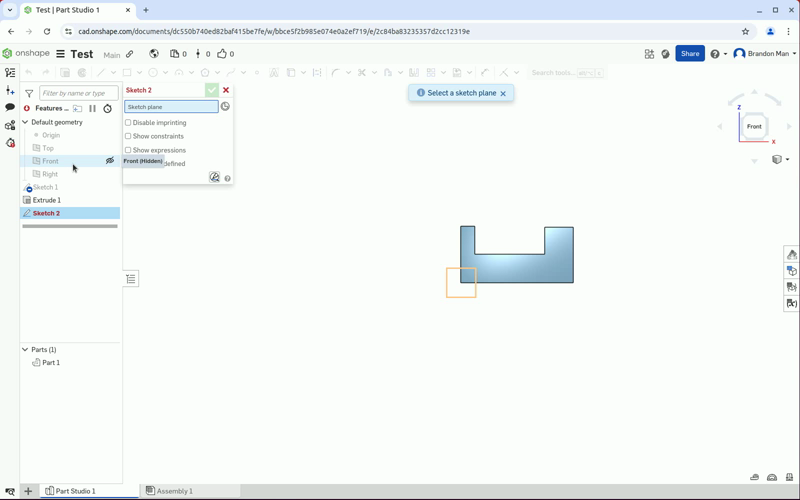
click(73, 163)
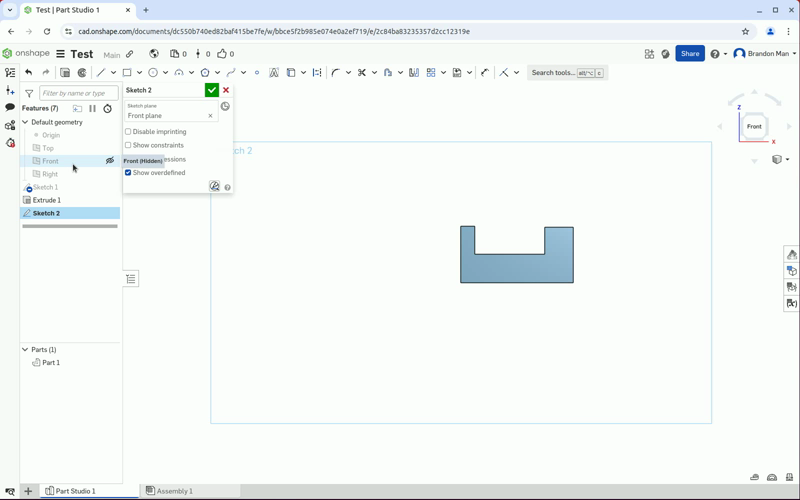
mouse_move(73, 352)
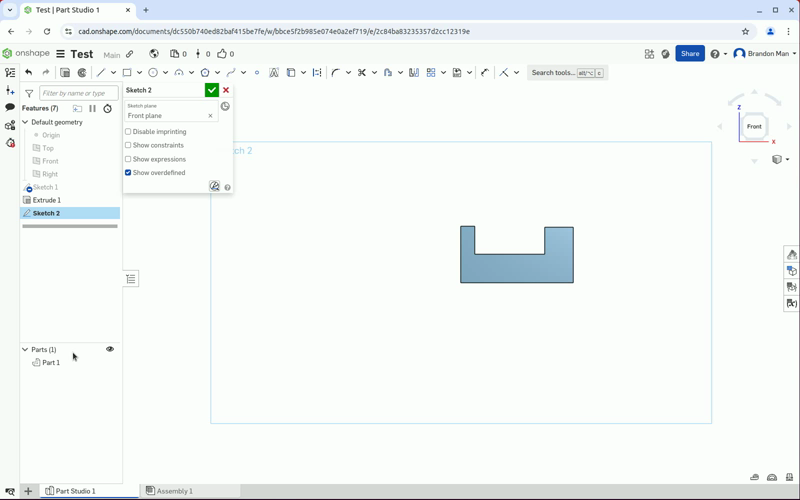
key(y)
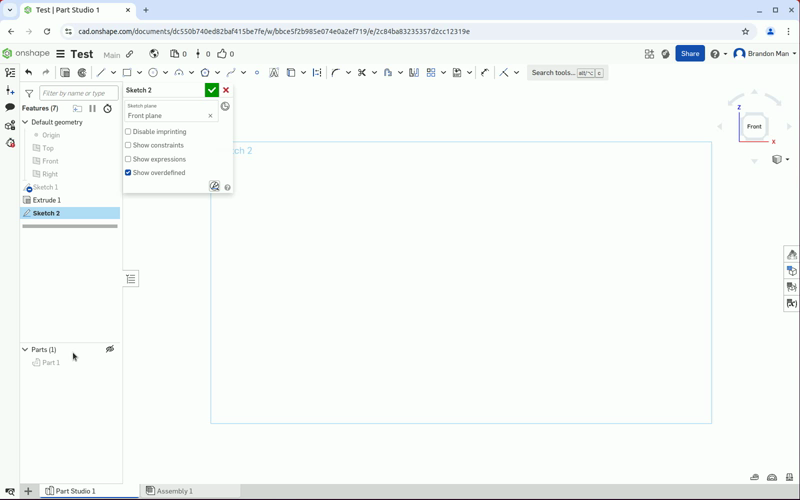
key(l)
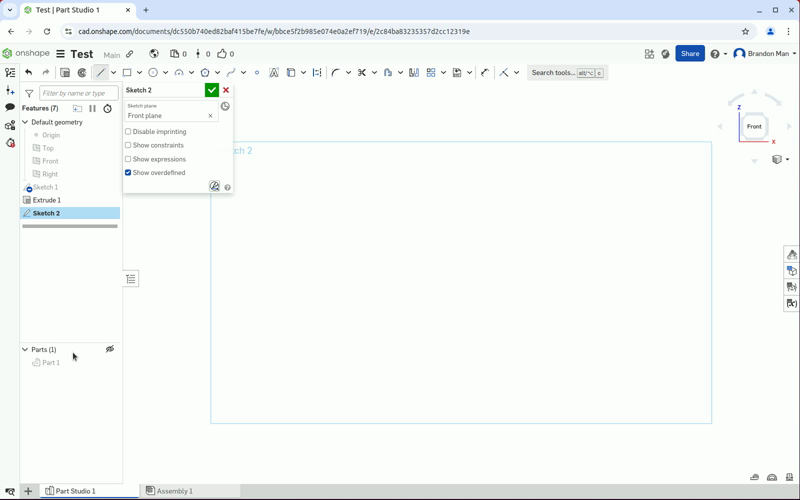
key_down(shift)
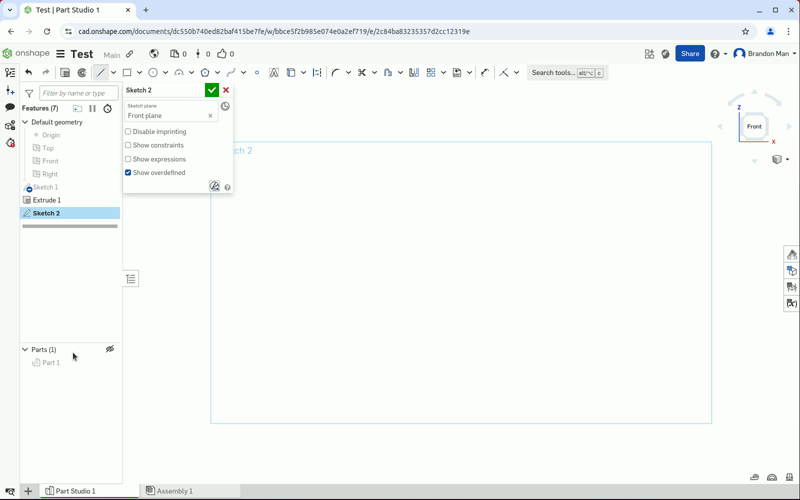
mouse_move(460, 282)
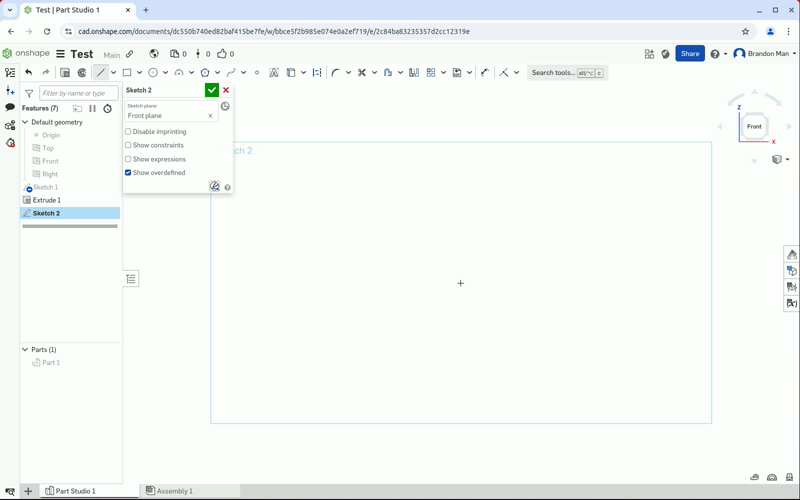
click(460, 282)
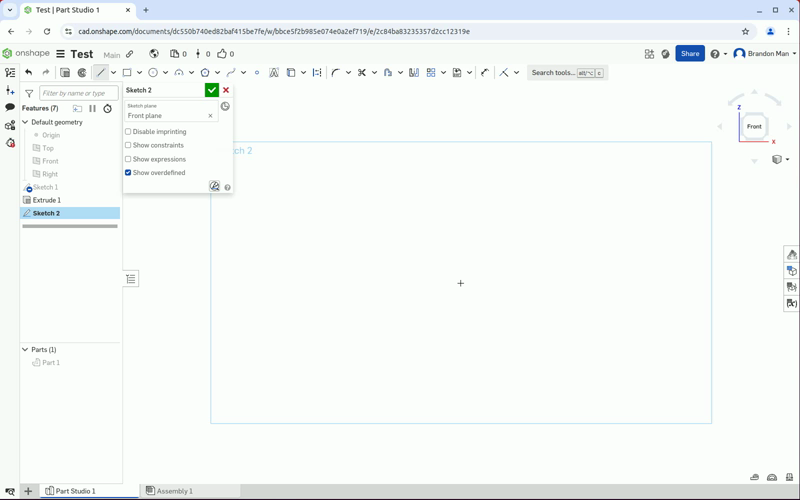
key_up(shift)
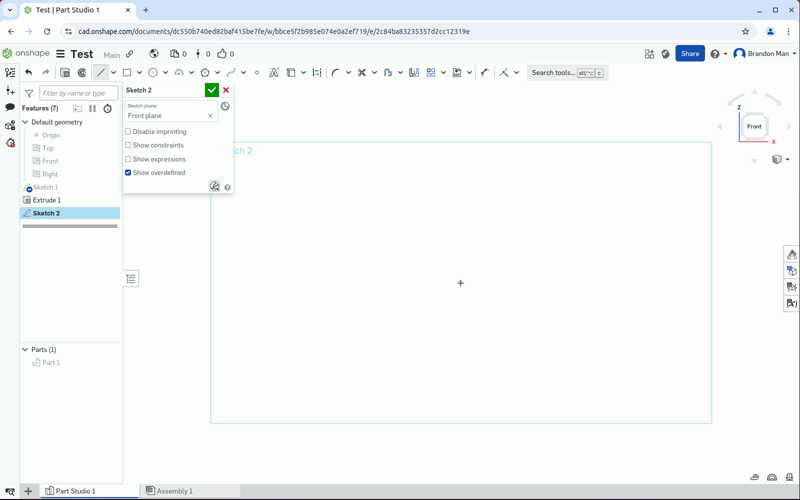
key_down(shift)
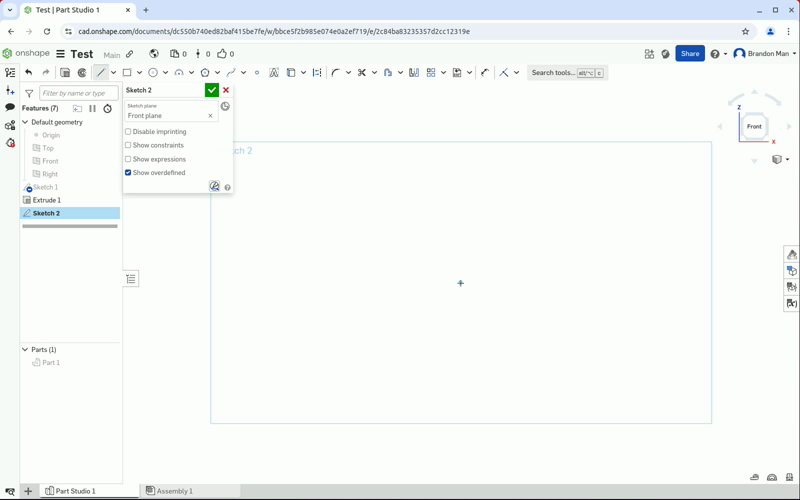
mouse_move(573, 282)
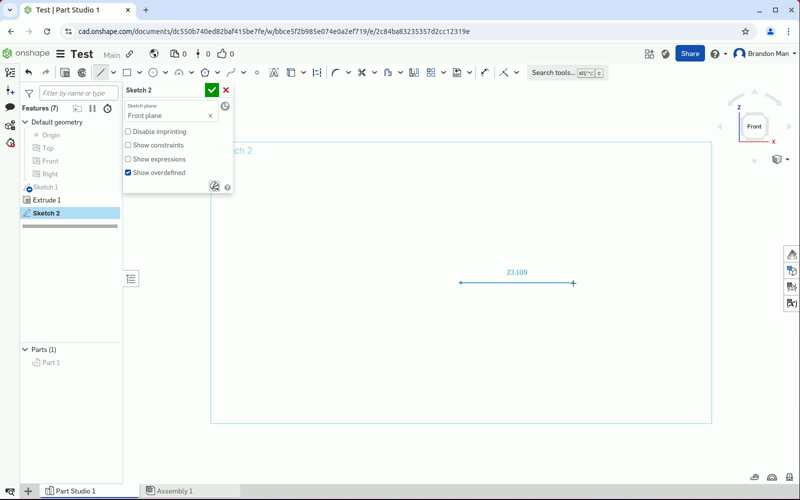
click(573, 282)
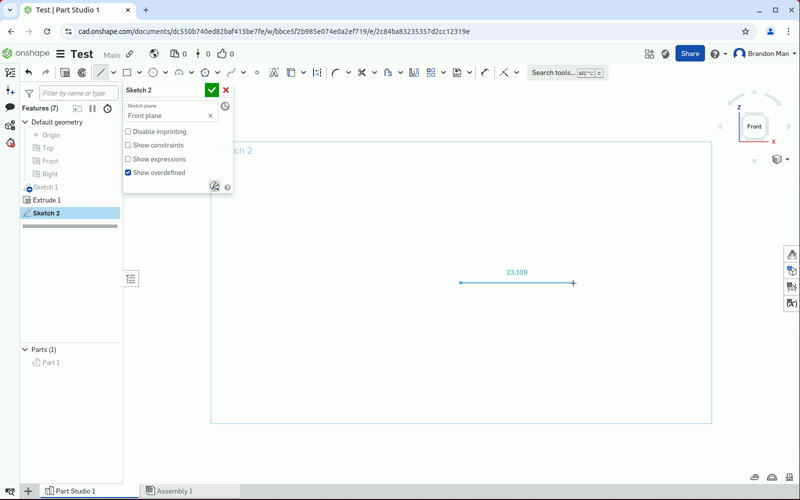
key_up(shift)
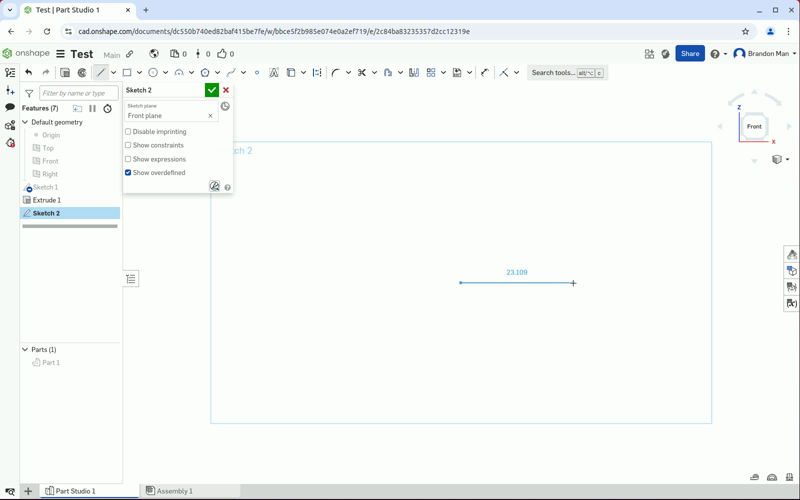
key_down(shift)
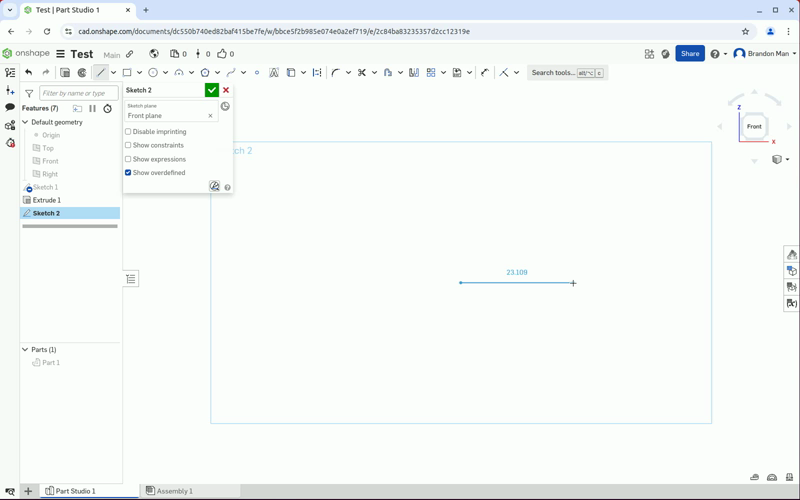
mouse_move(589, 282)
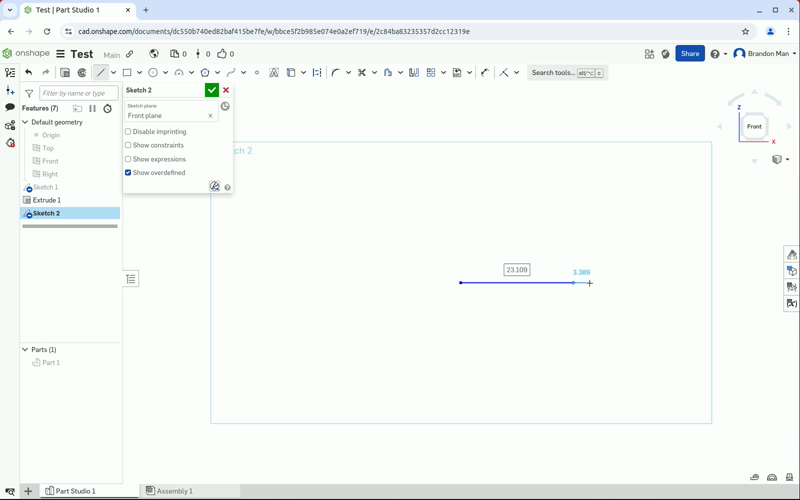
mouse_move(573, 227)
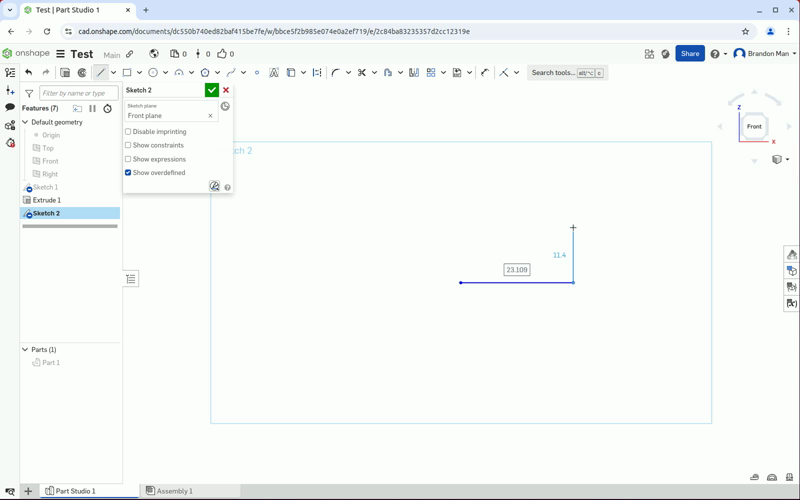
click(573, 227)
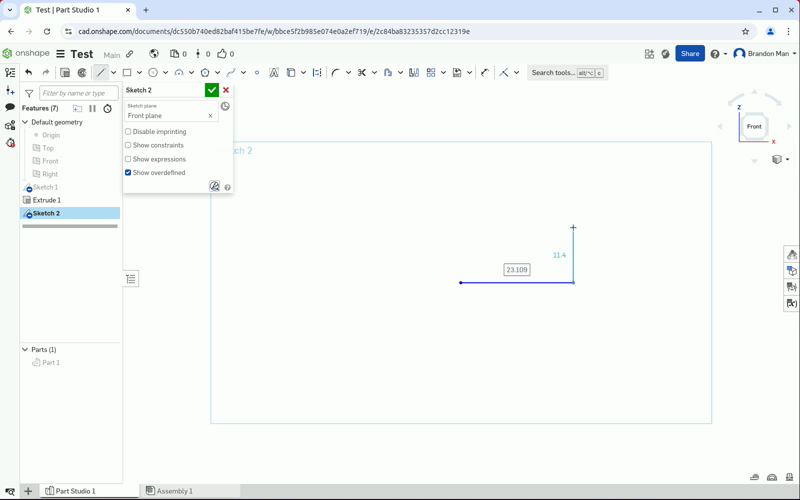
key_up(shift)
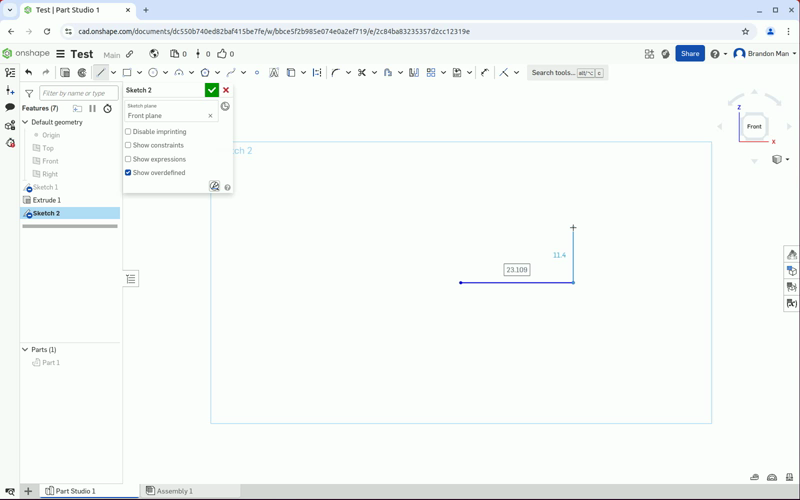
key_down(shift)
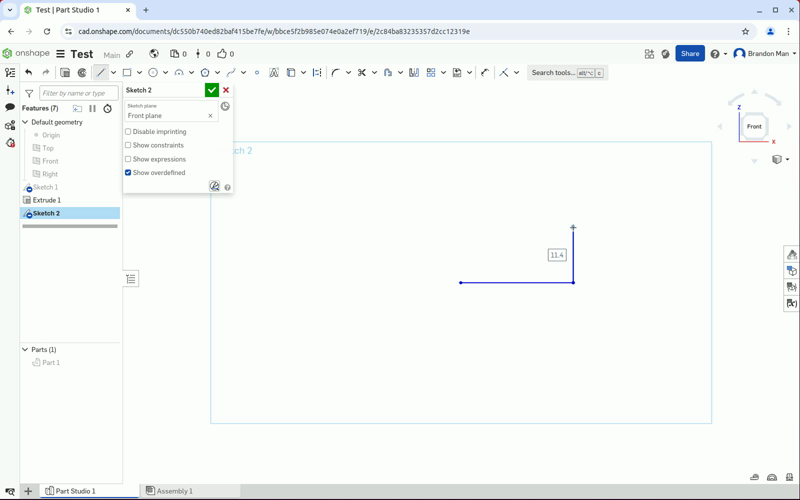
mouse_move(589, 227)
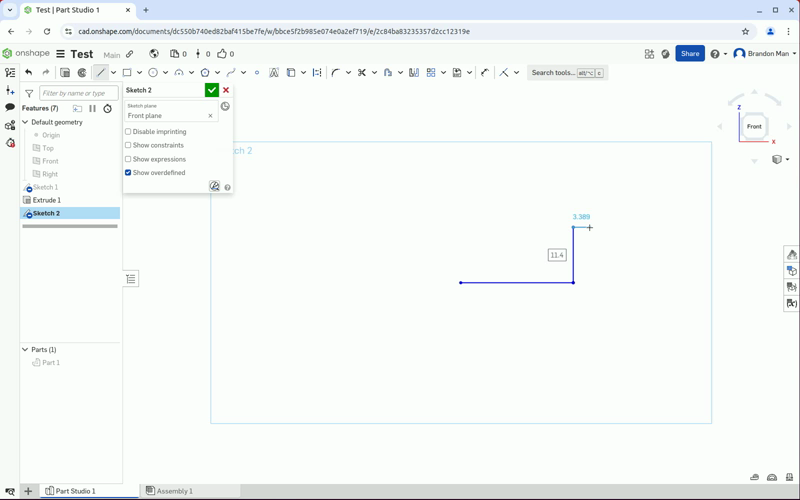
mouse_move(544, 227)
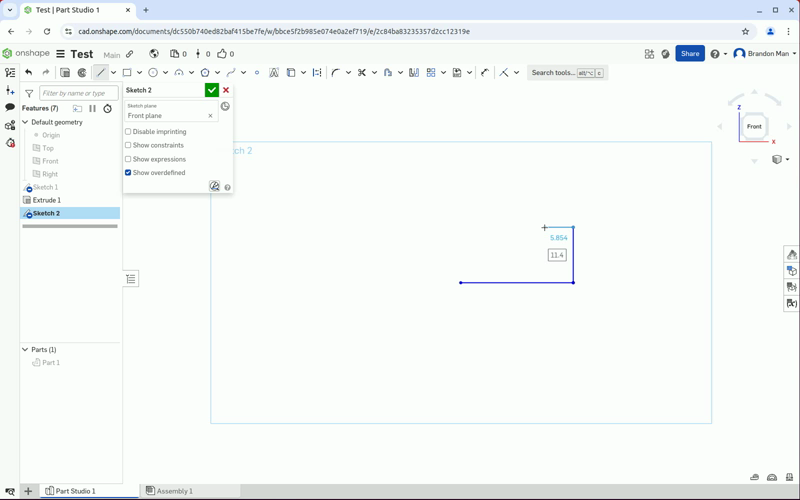
click(544, 227)
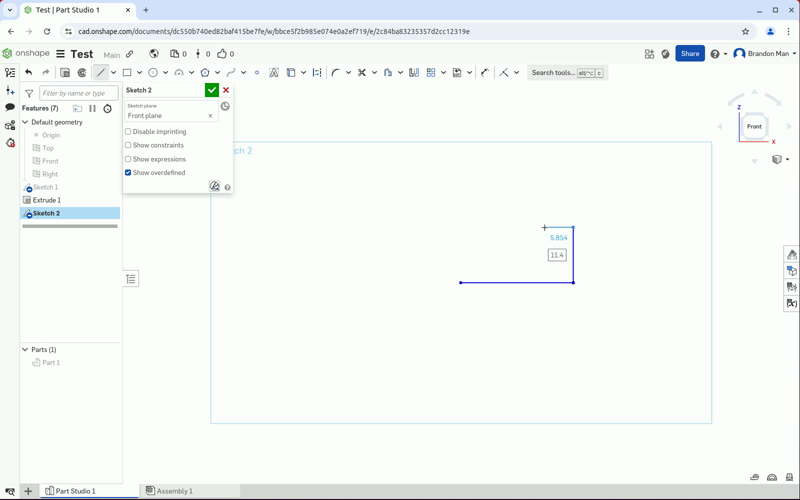
key_up(shift)
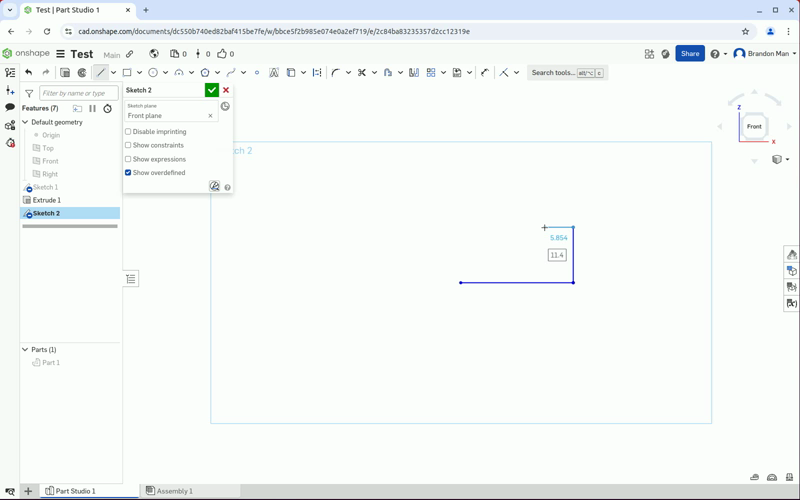
key_down(shift)
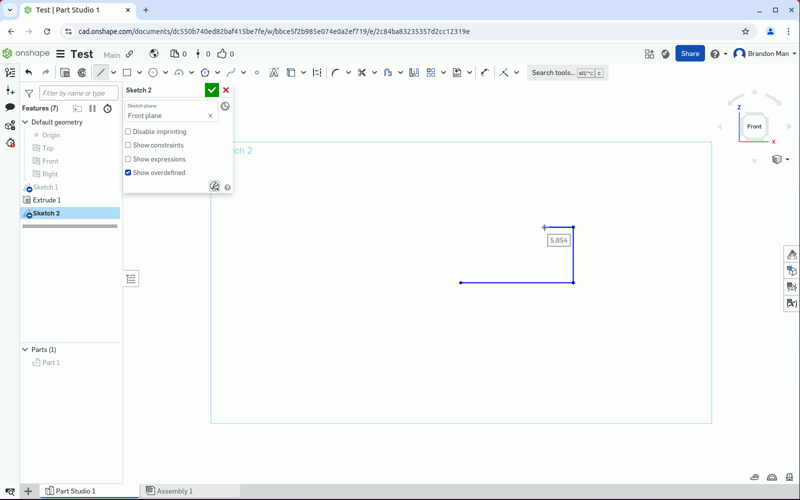
mouse_move(574, 227)
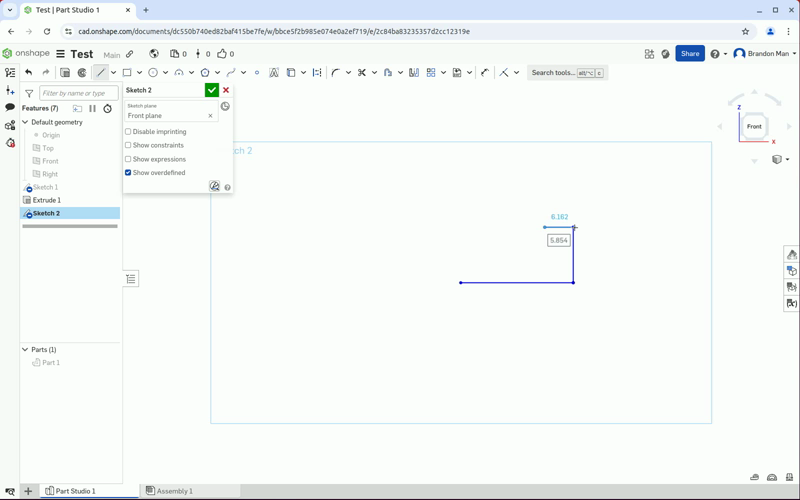
mouse_move(544, 254)
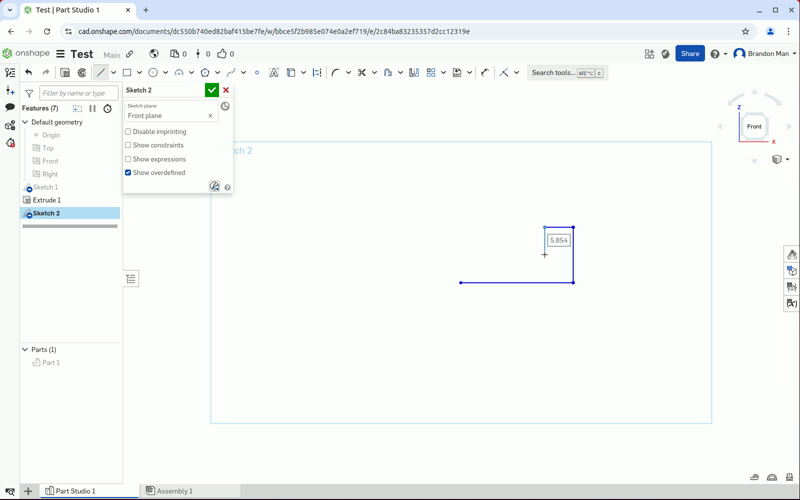
click(544, 254)
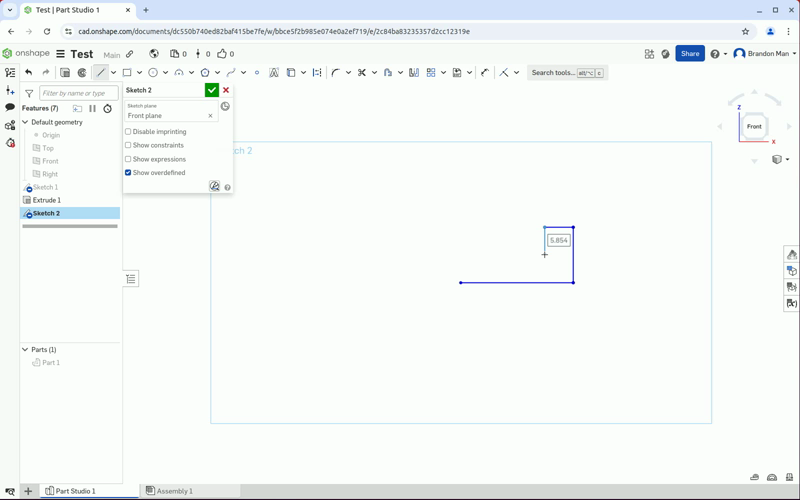
key_up(shift)
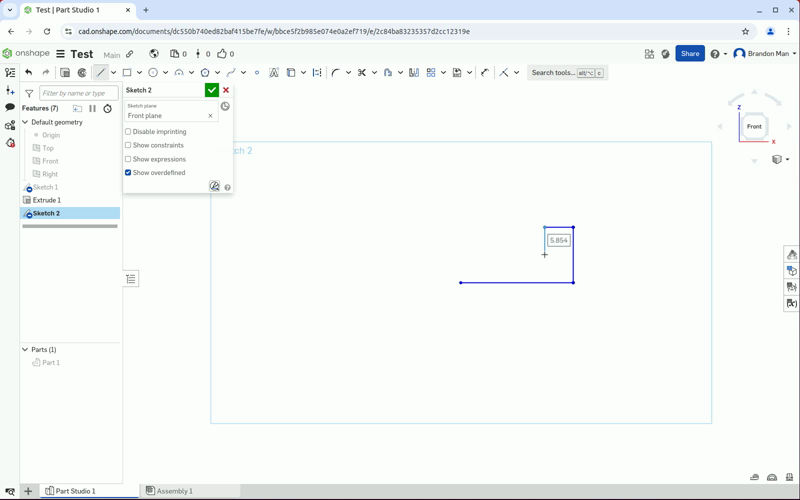
key_down(shift)
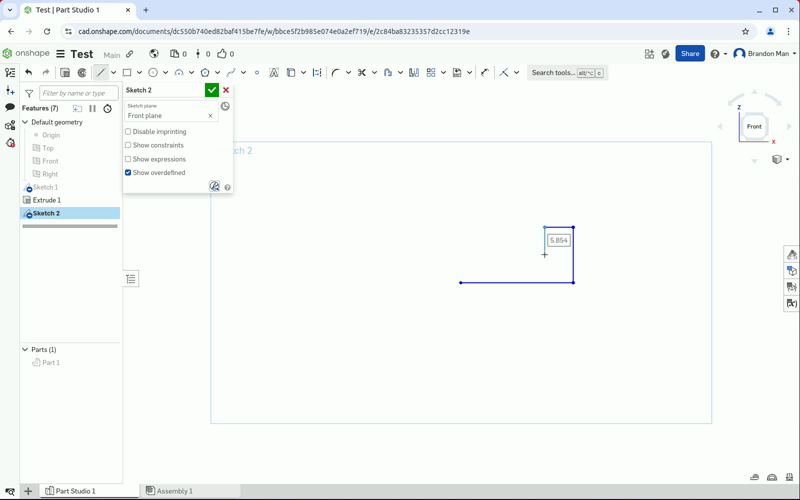
mouse_move(574, 254)
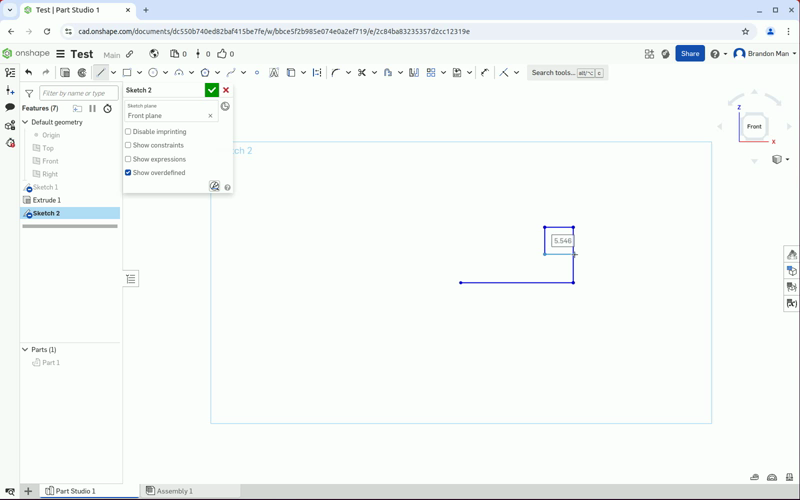
mouse_move(530, 254)
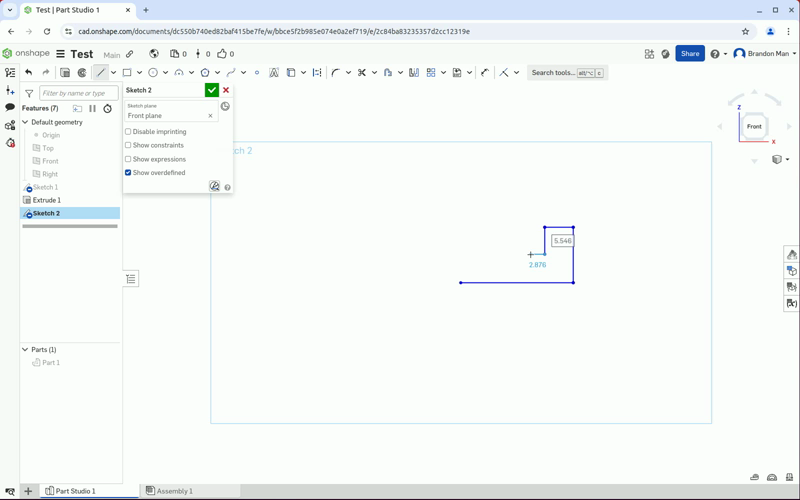
click(530, 254)
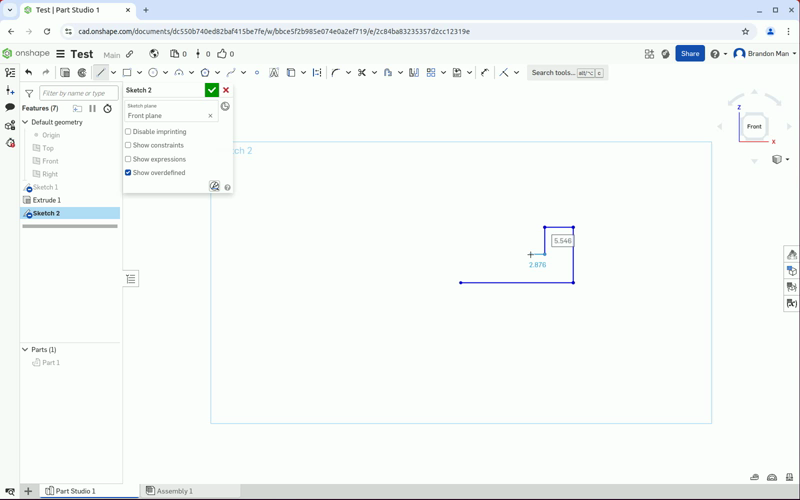
key_up(shift)
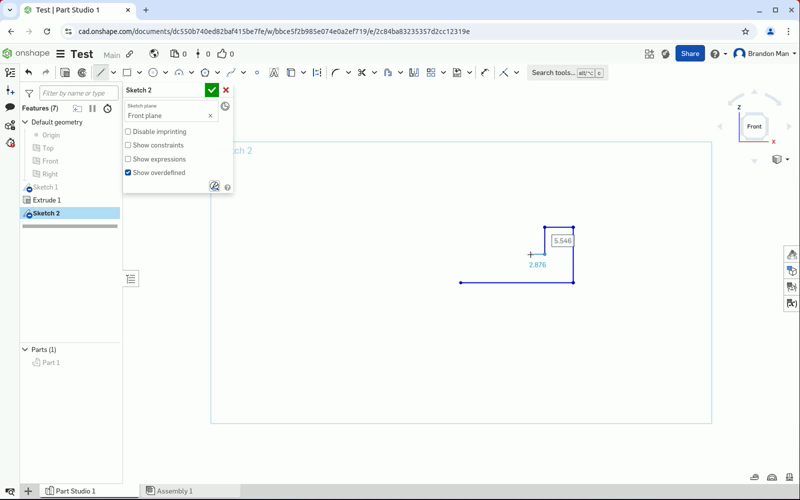
key_down(shift)
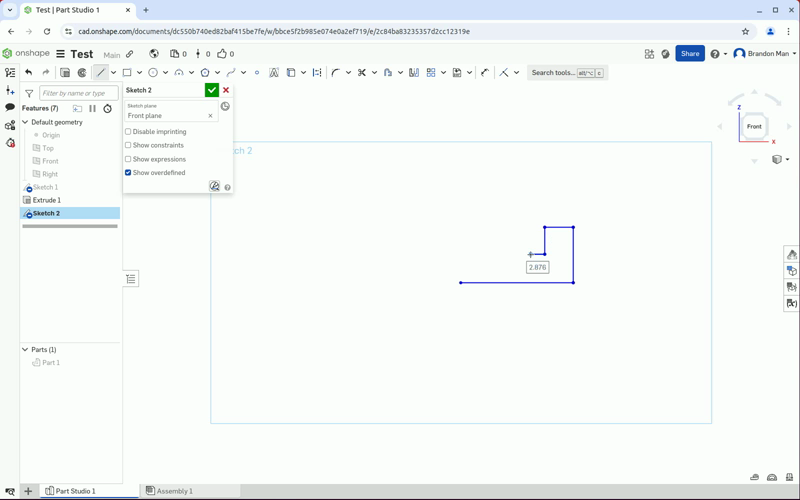
mouse_move(560, 254)
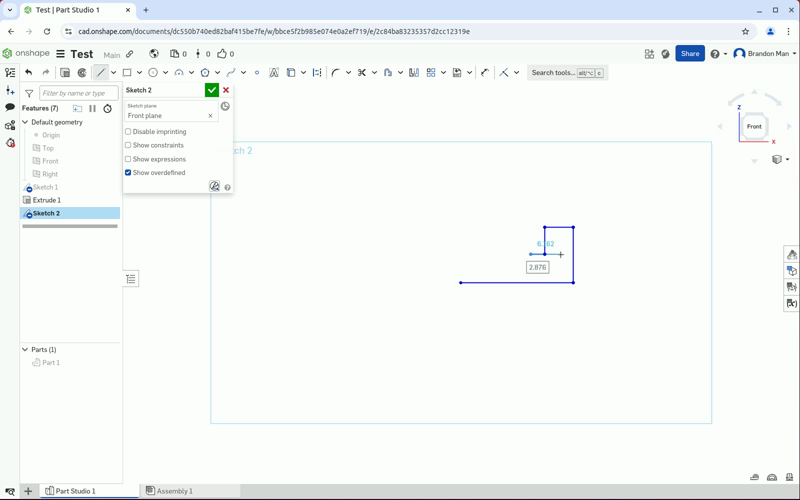
mouse_move(474, 254)
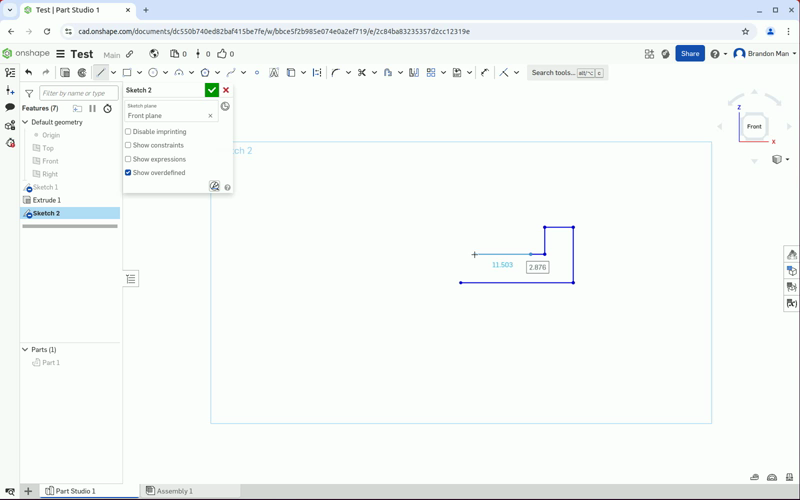
click(474, 254)
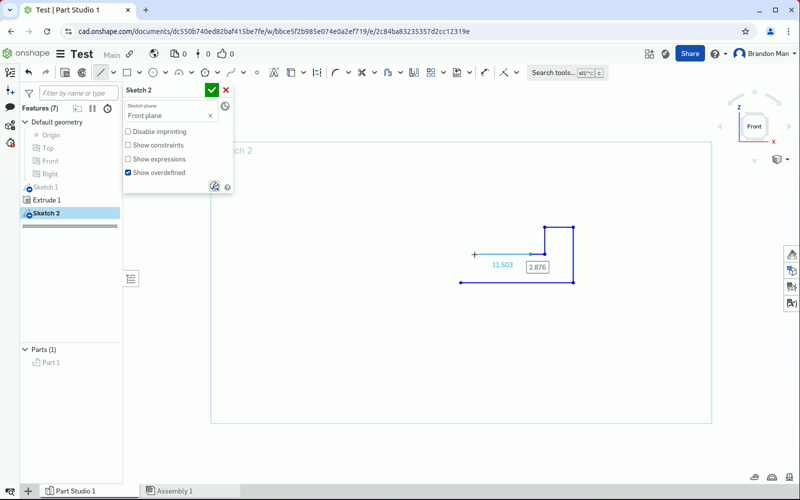
key_up(shift)
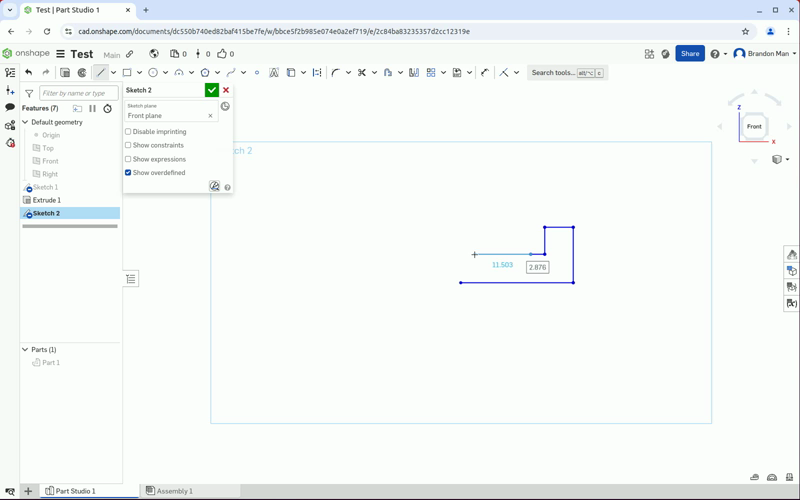
key_down(shift)
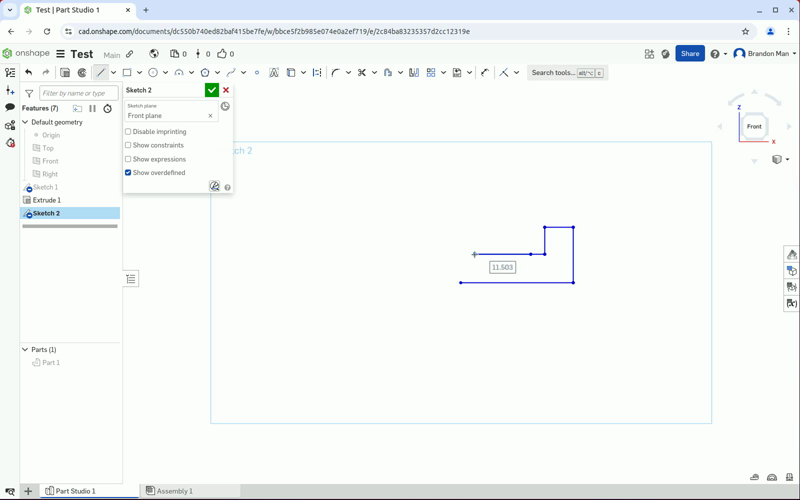
mouse_move(504, 254)
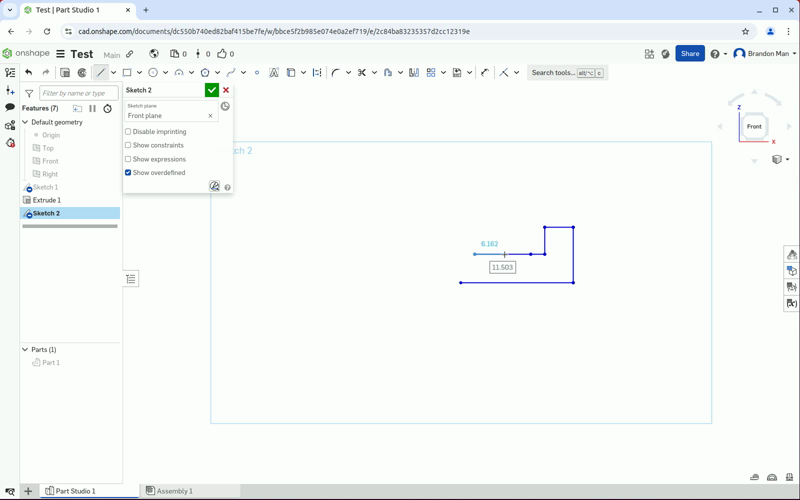
mouse_move(474, 226)
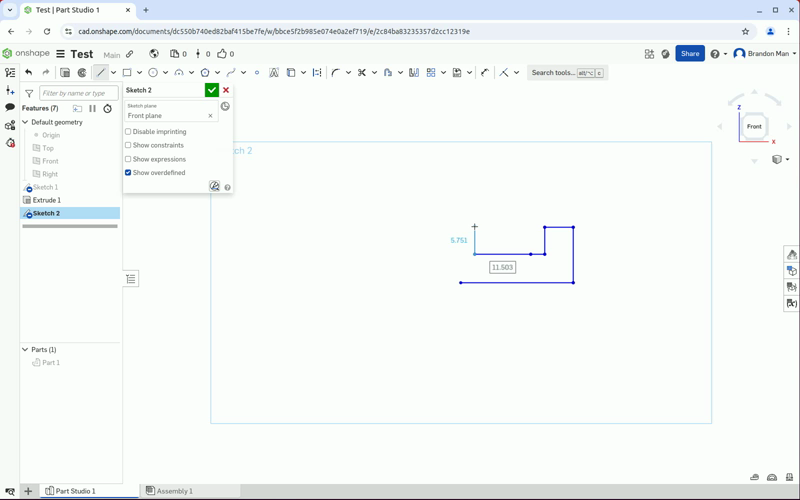
click(474, 226)
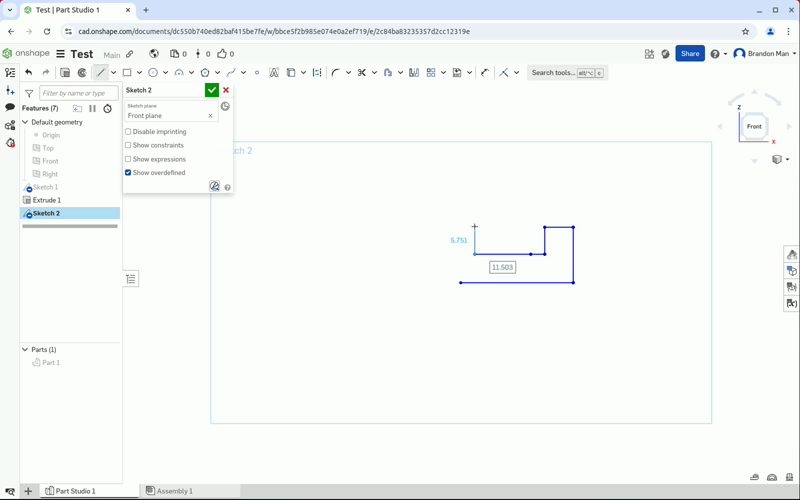
key_up(shift)
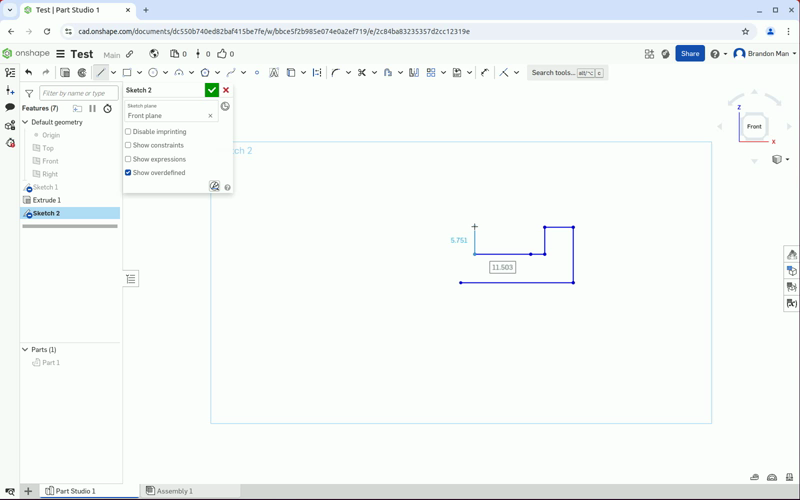
key_down(shift)
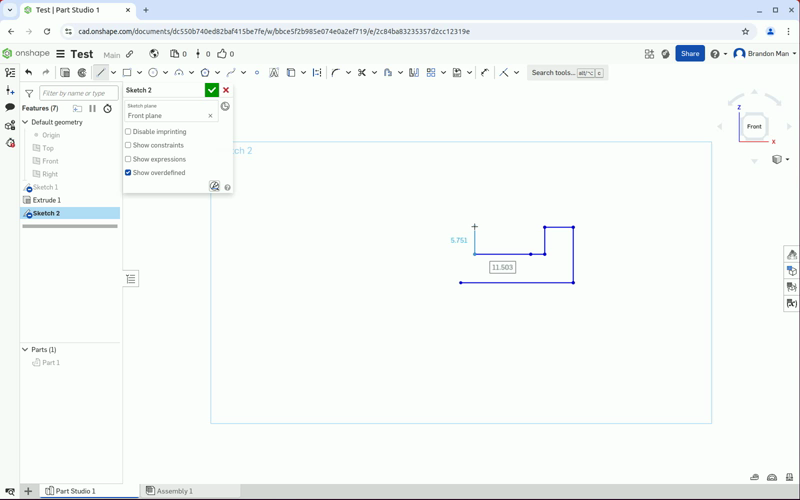
mouse_move(504, 226)
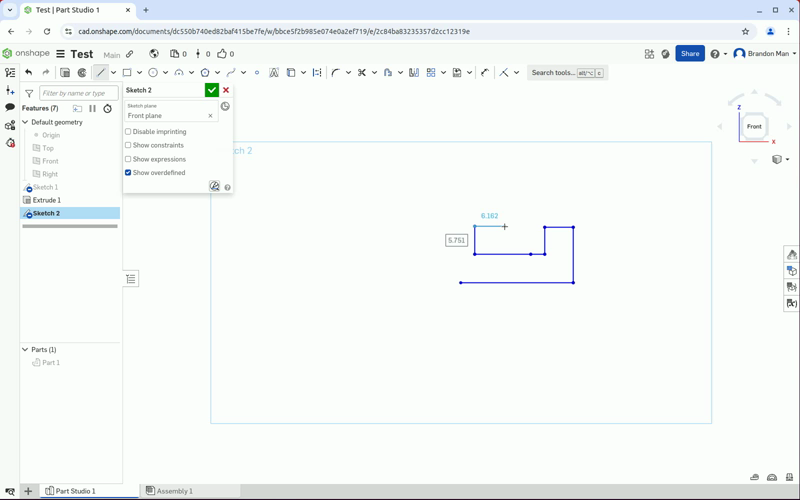
mouse_move(460, 226)
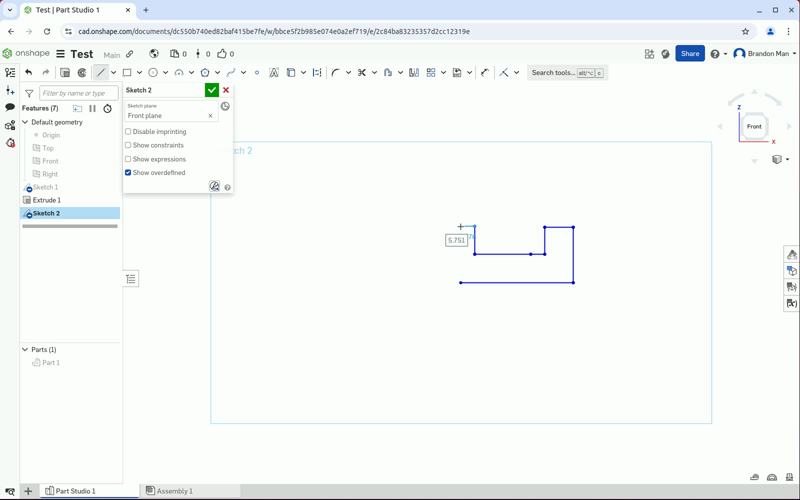
click(460, 226)
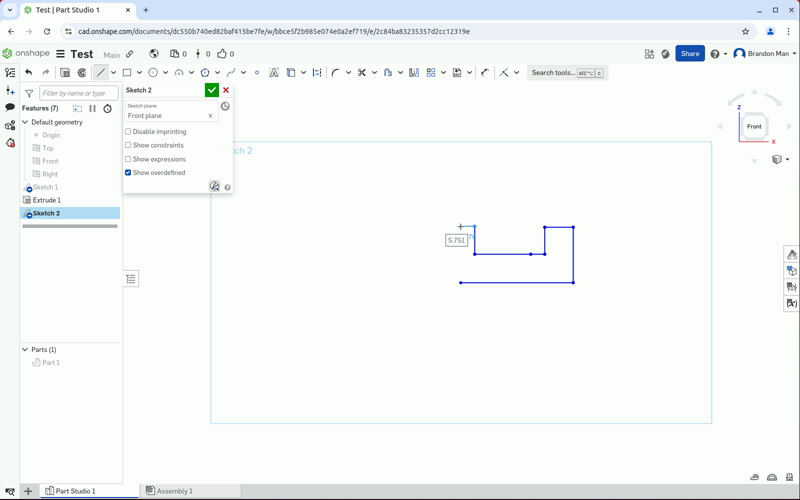
key_up(shift)
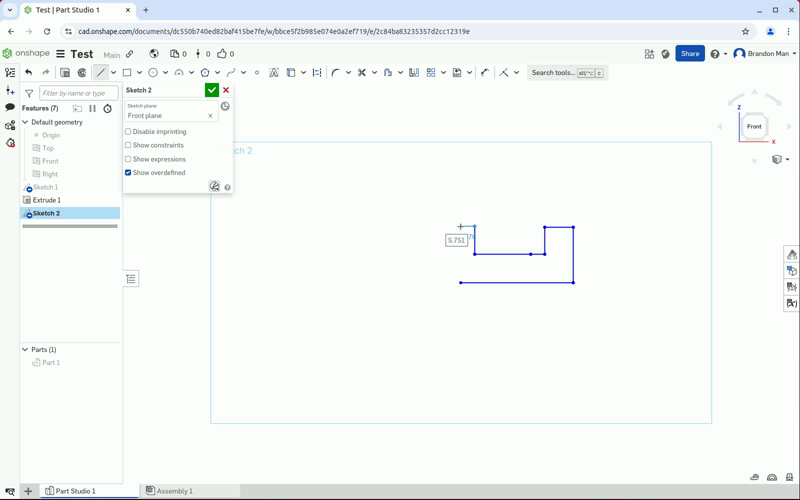
mouse_move(490, 226)
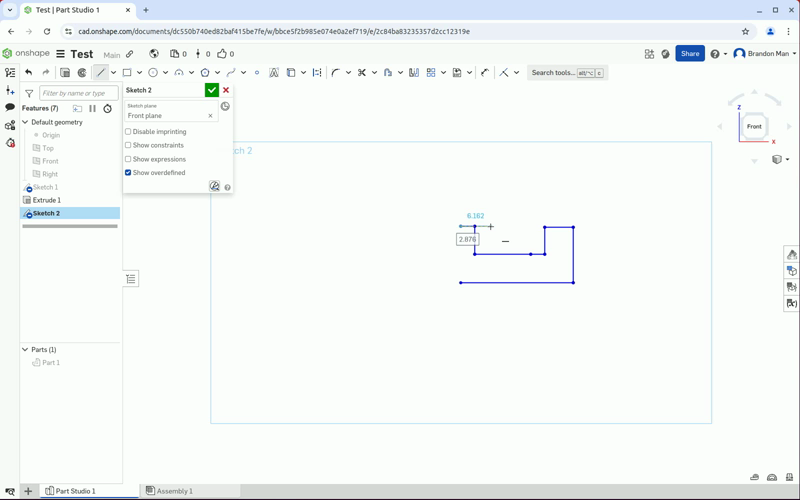
key_down(shift)
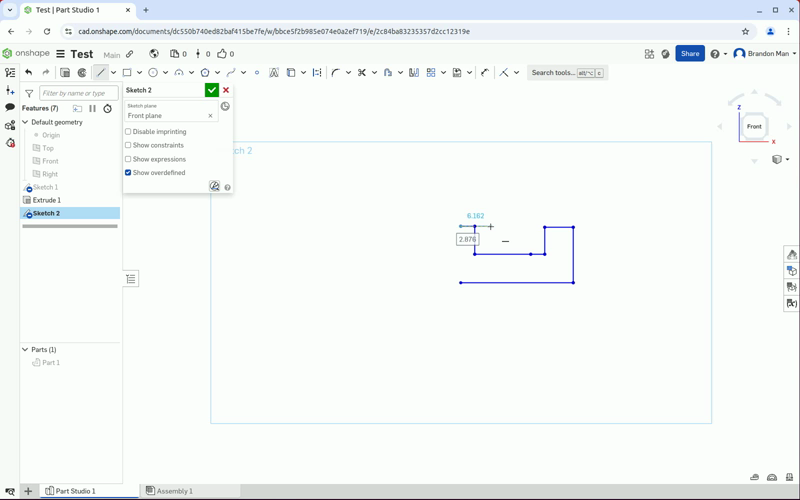
mouse_move(460, 282)
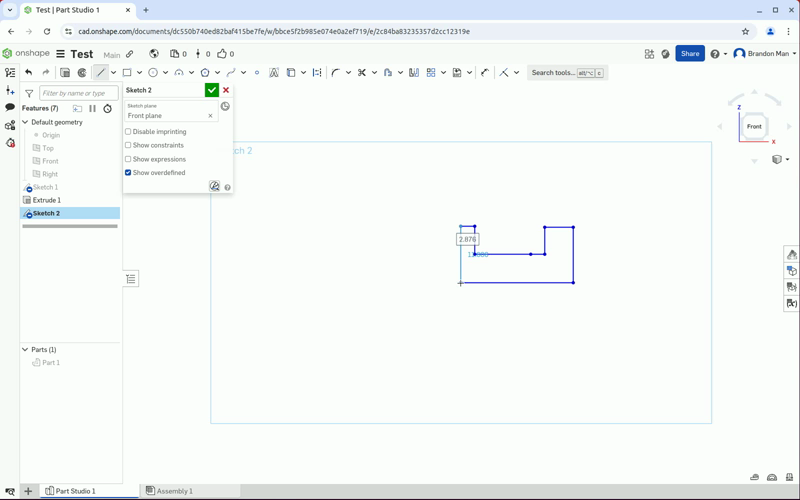
key_up(shift)
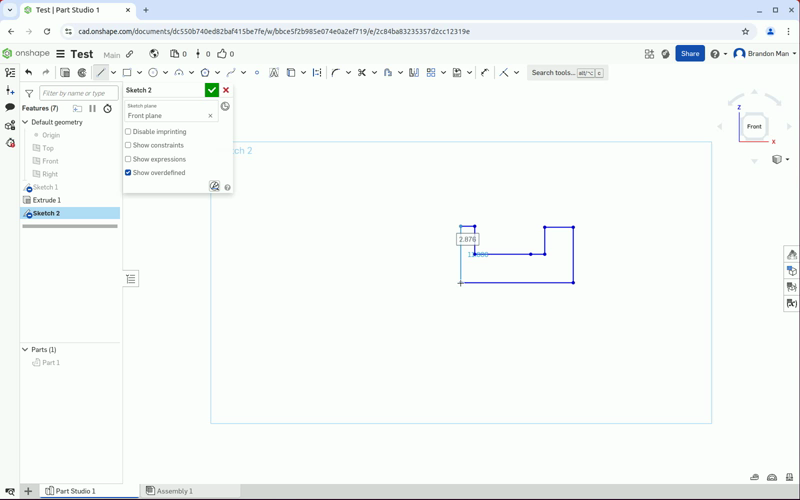
click(460, 282)
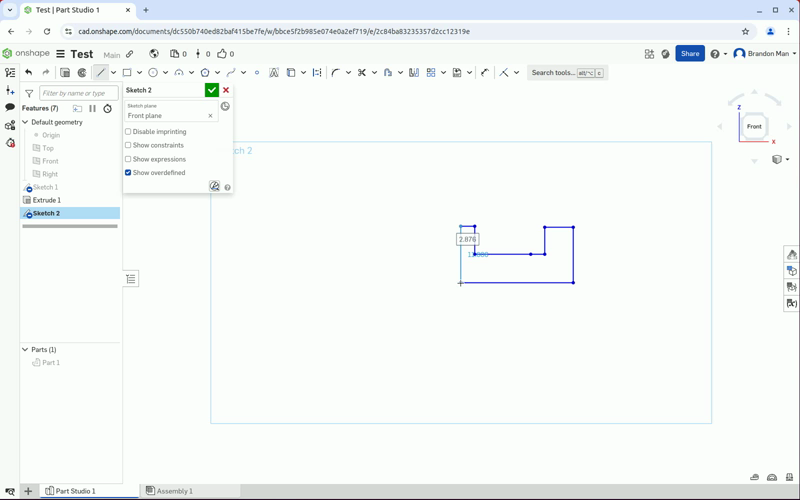
key(esc)
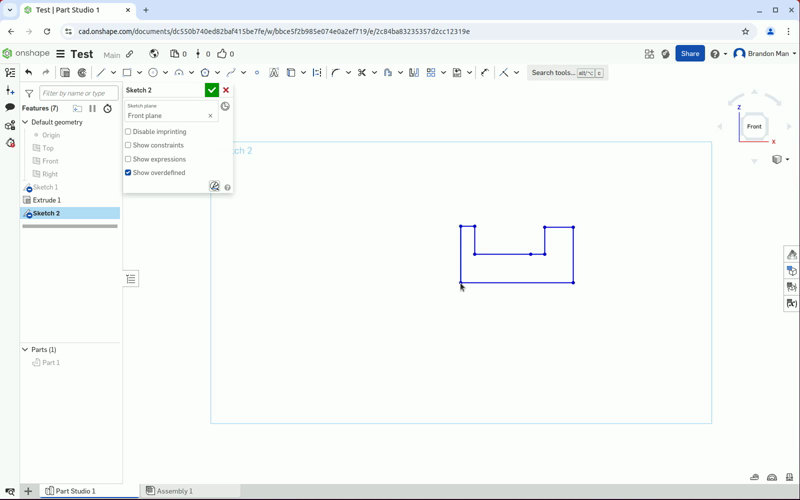
mouse_move(479, 257)
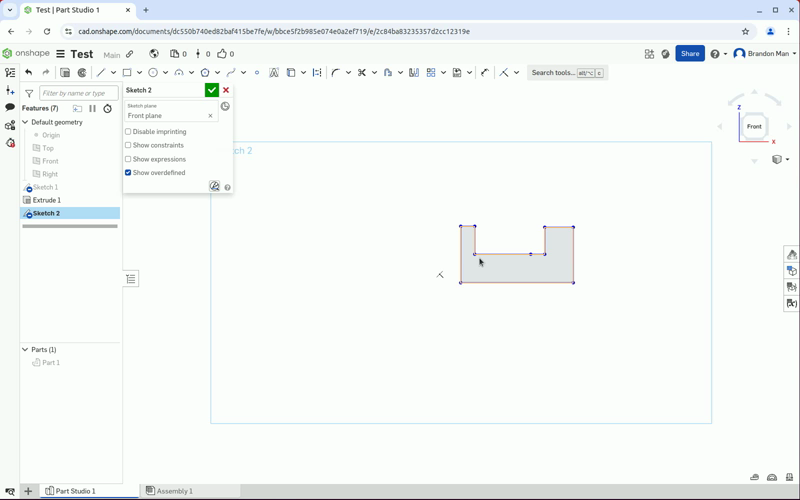
click(479, 257)
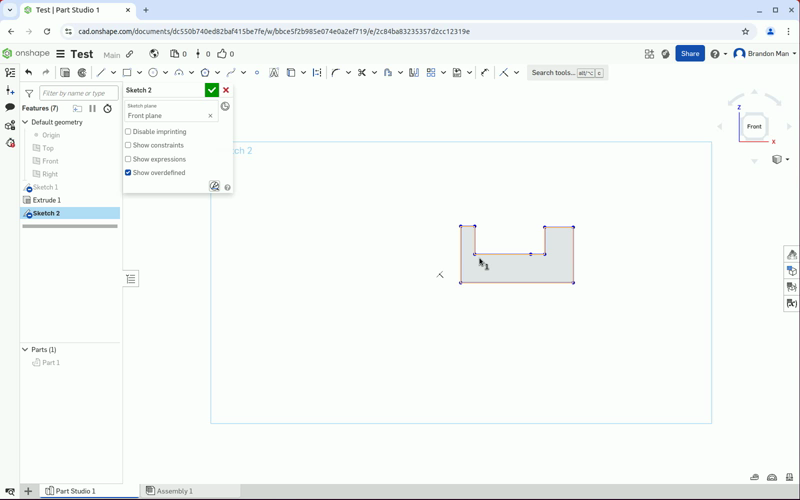
mouse_move(73, 352)
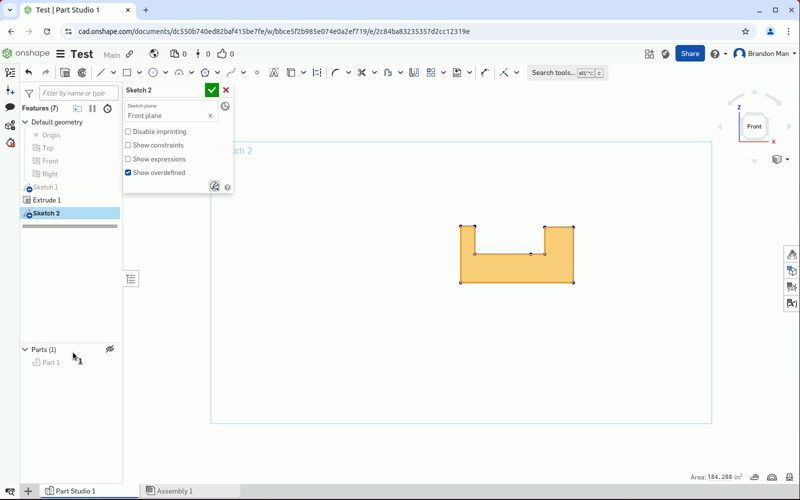
key(shift+y)
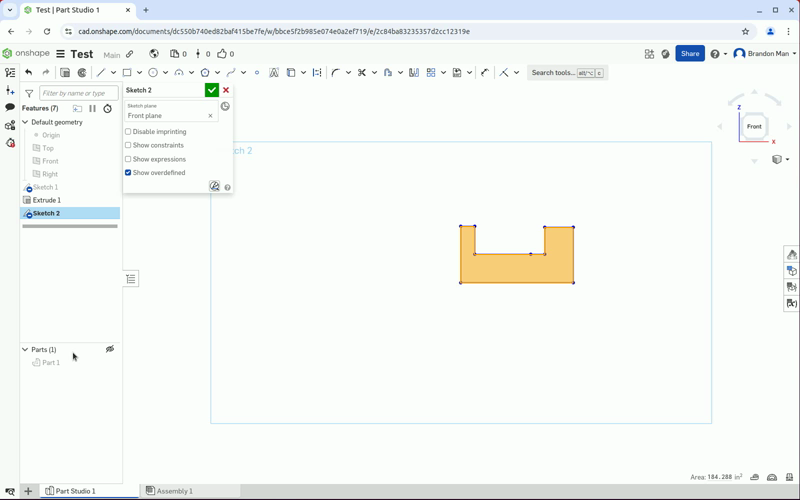
key(shift+e)
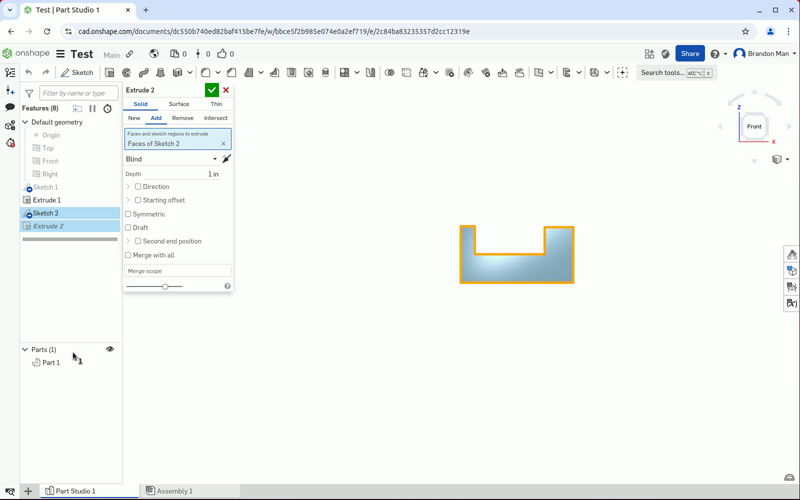
mouse_move(143, 106)
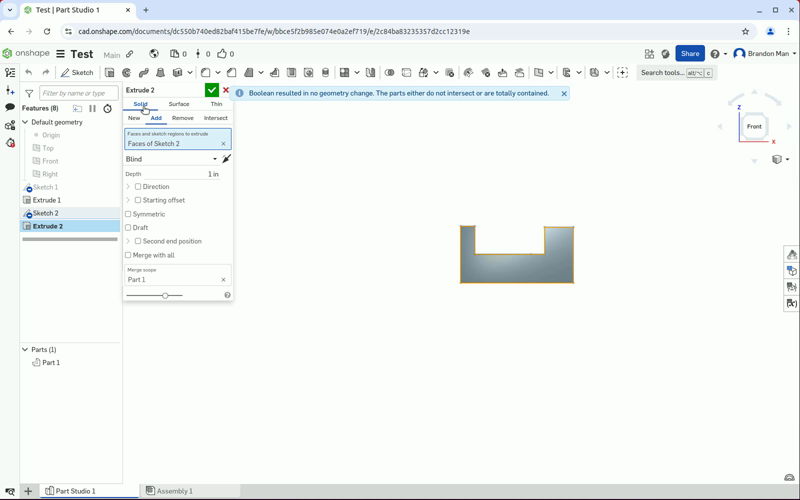
click(143, 106)
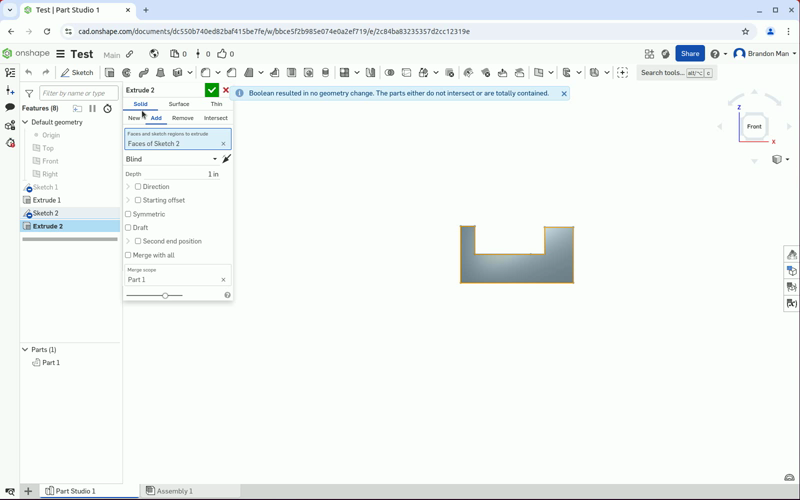
mouse_move(137, 120)
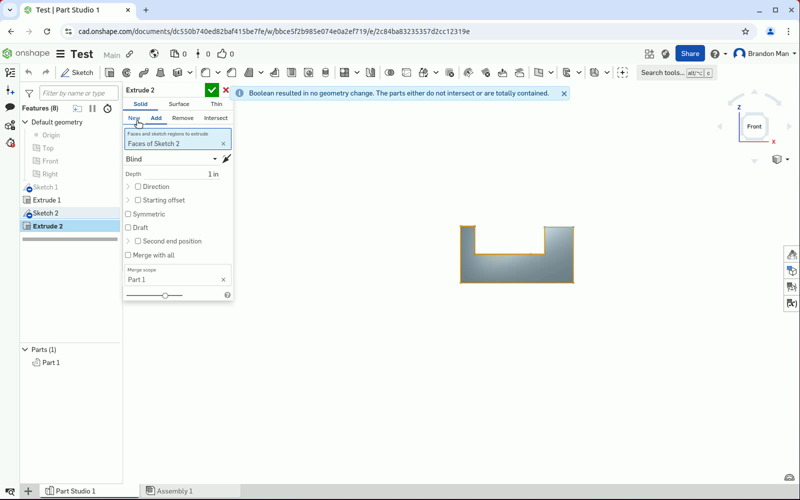
click(137, 120)
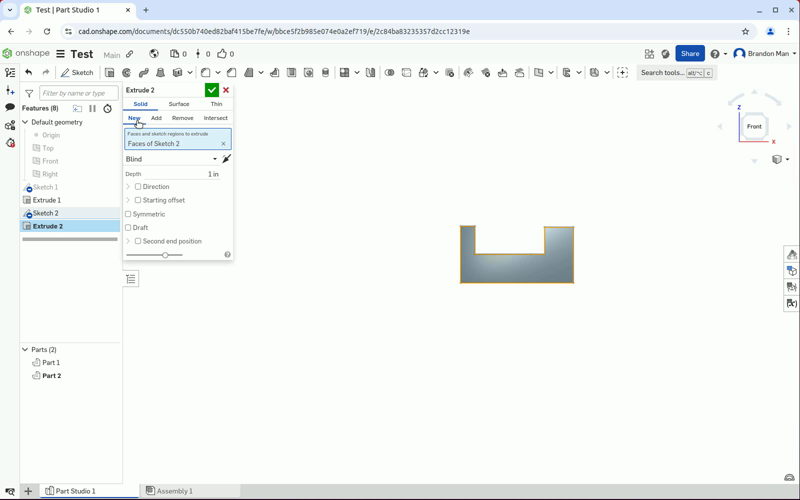
key(tab, 4)
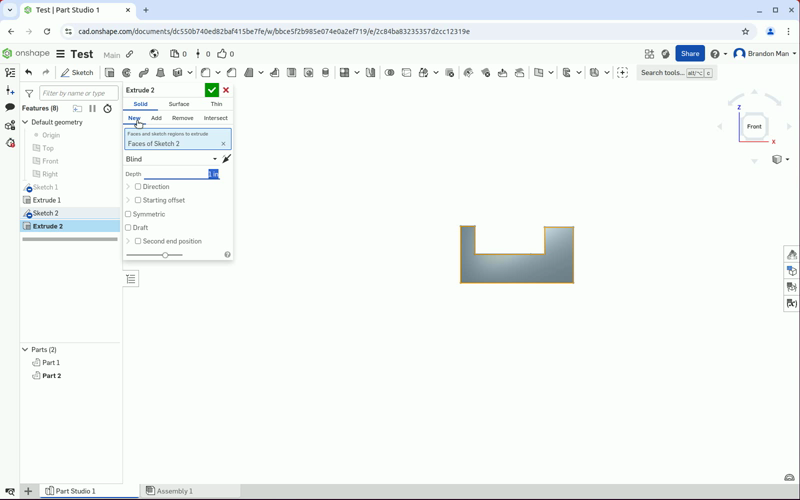
text(17.331)
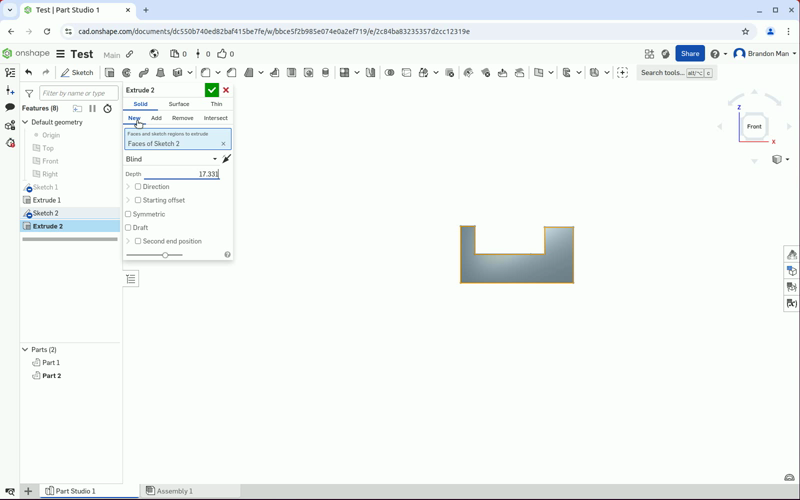
key(enter)
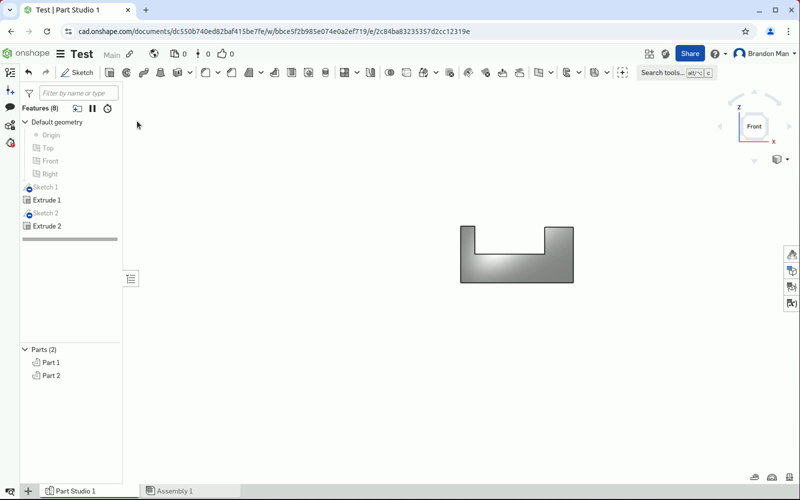
key(shift+h)
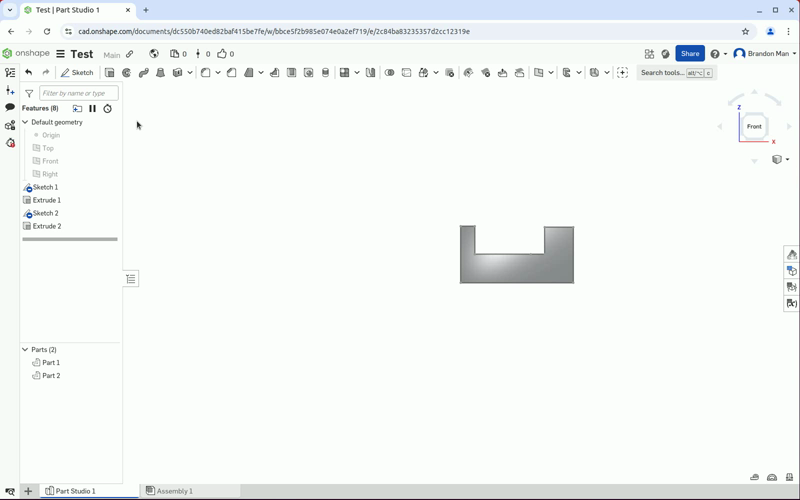
key(shift+h)
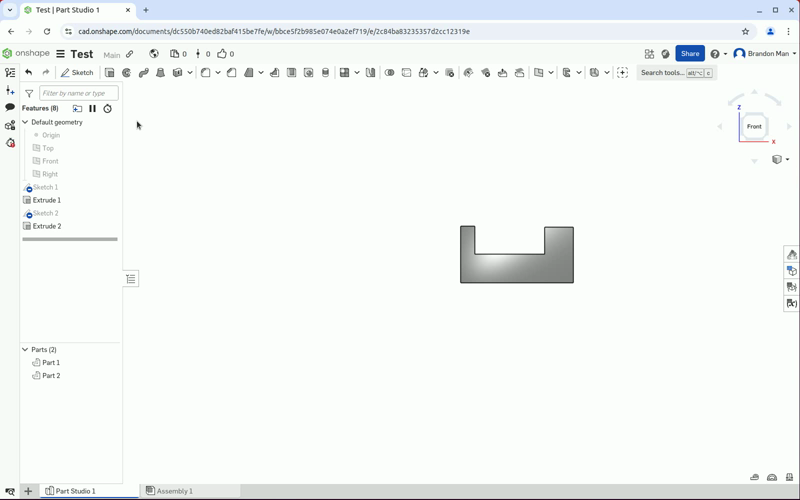
mouse_move(73, 189)
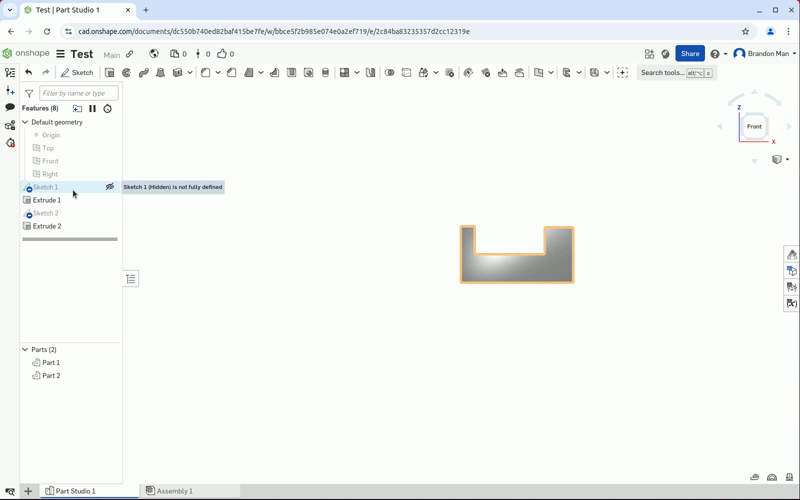
click(73, 189)
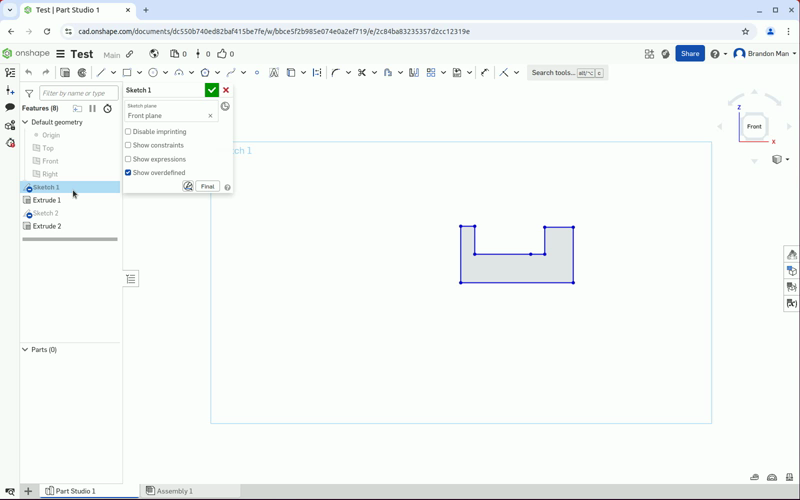
mouse_move(229, 92)
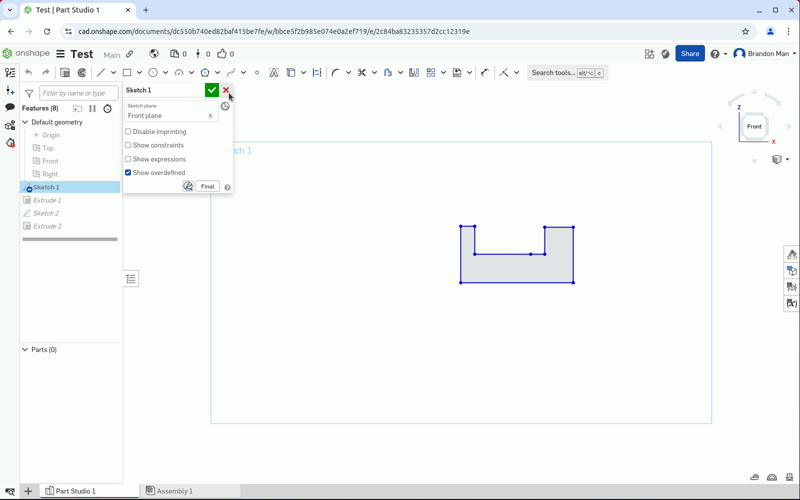
click(229, 92)
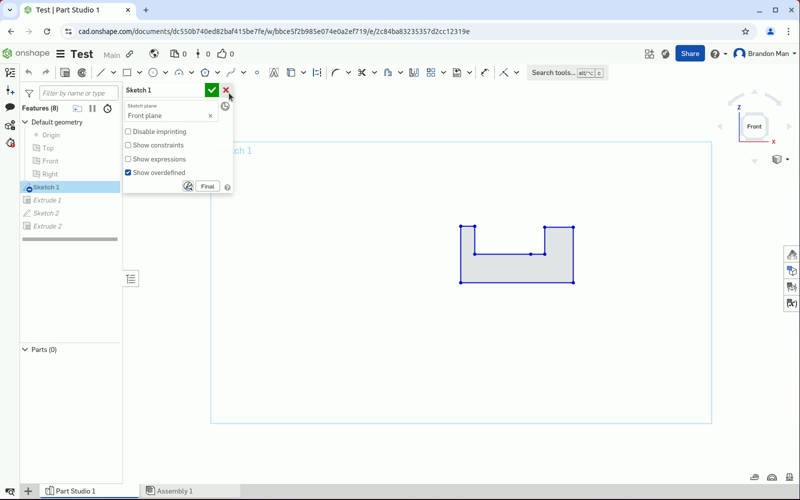
key(shift+s)
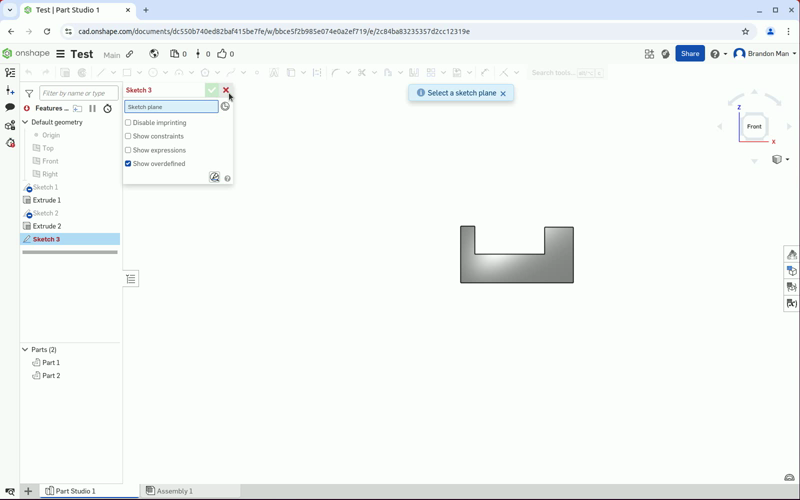
mouse_move(73, 163)
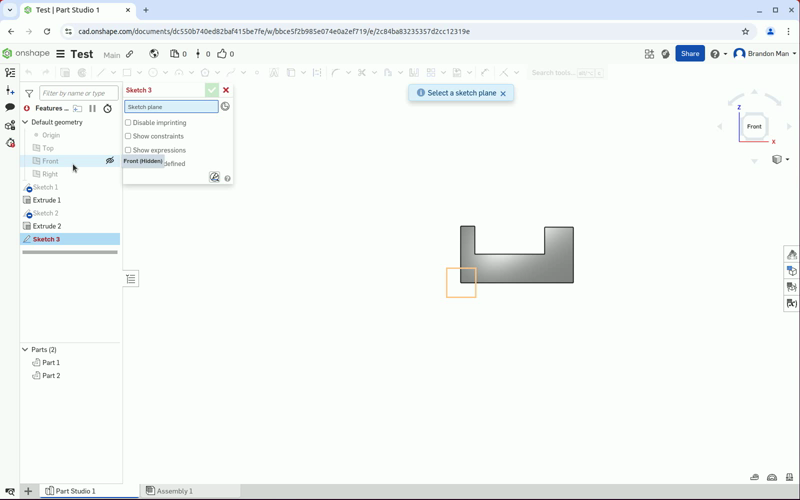
click(73, 163)
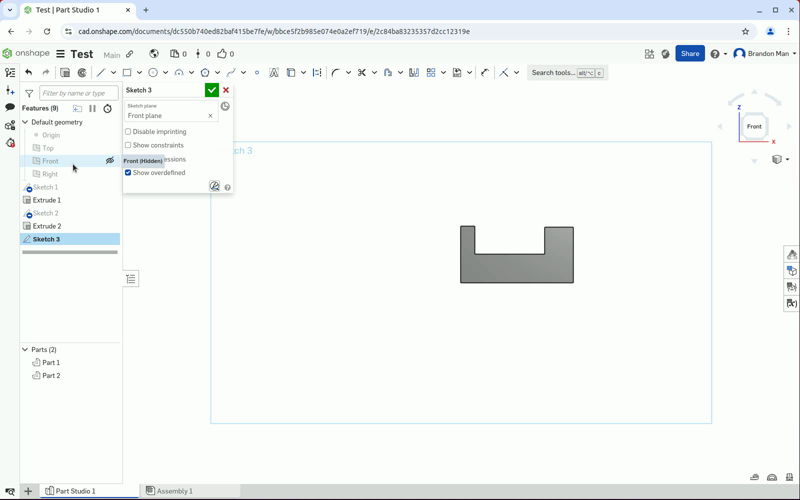
mouse_move(73, 352)
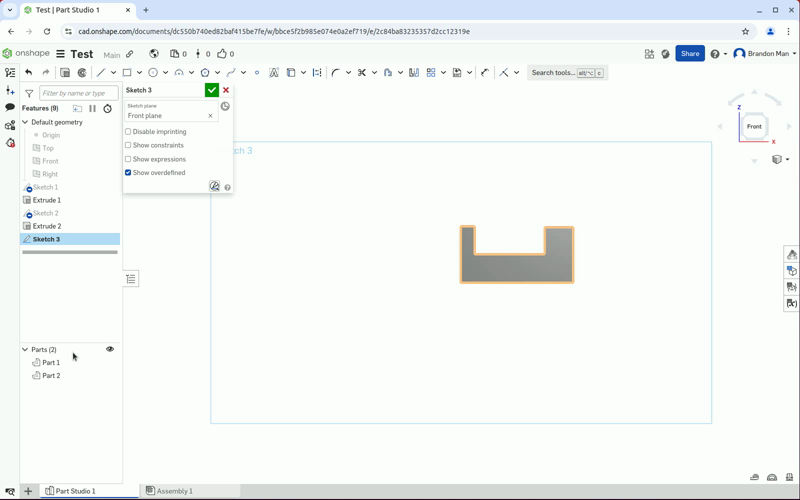
key(y)
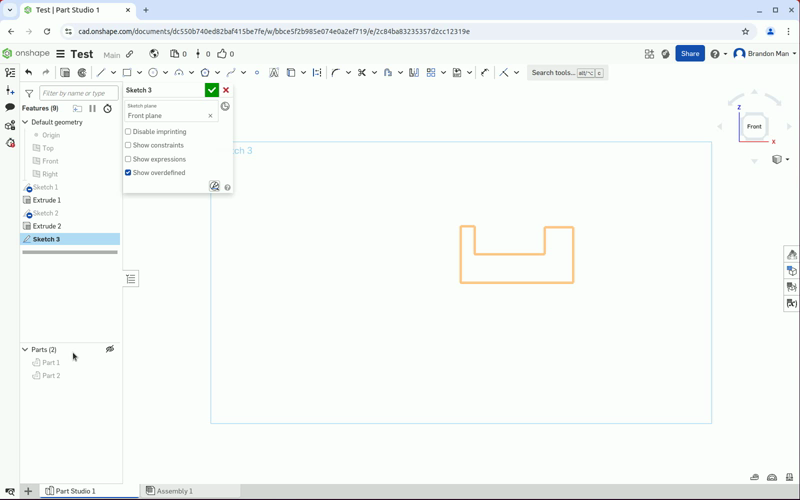
key(l)
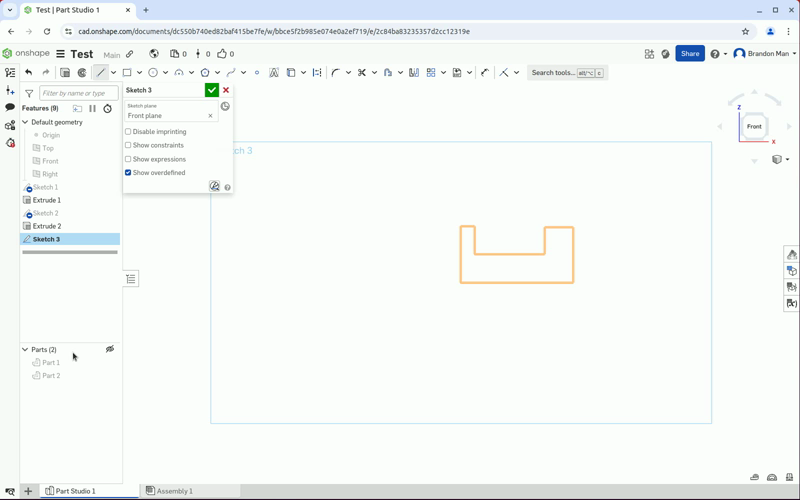
key_down(shift)
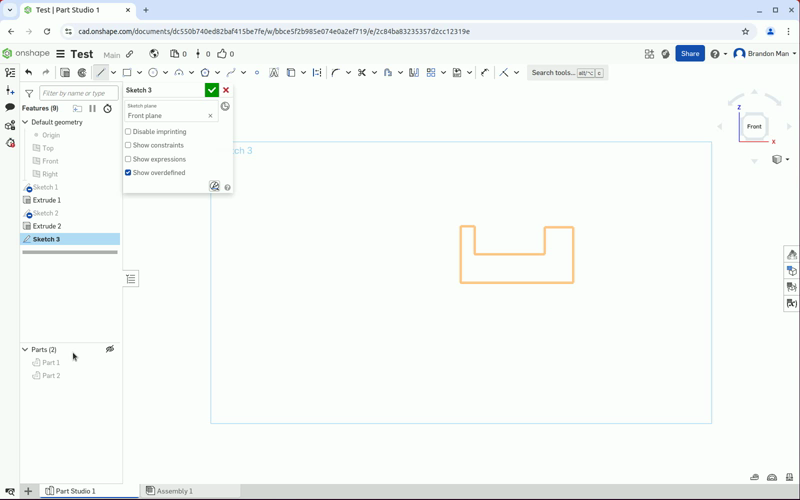
mouse_move(474, 254)
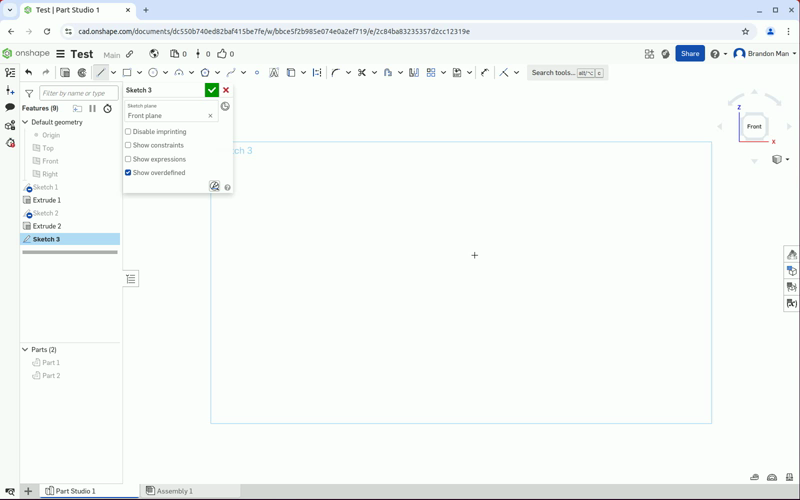
click(474, 254)
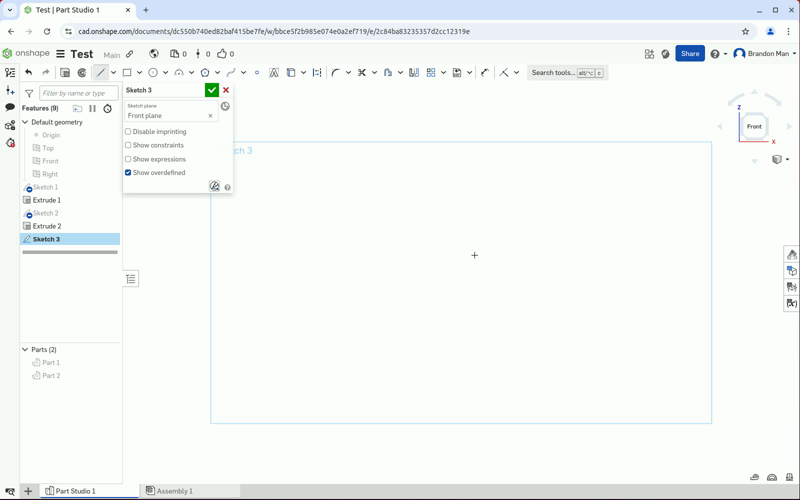
key_up(shift)
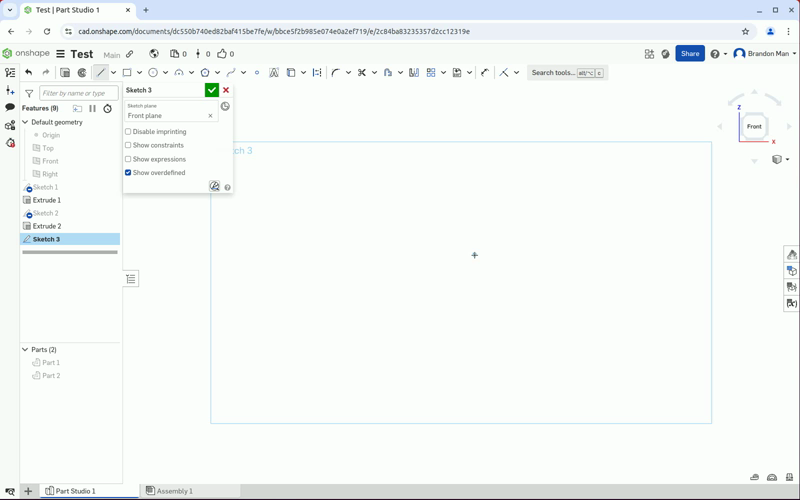
key_down(shift)
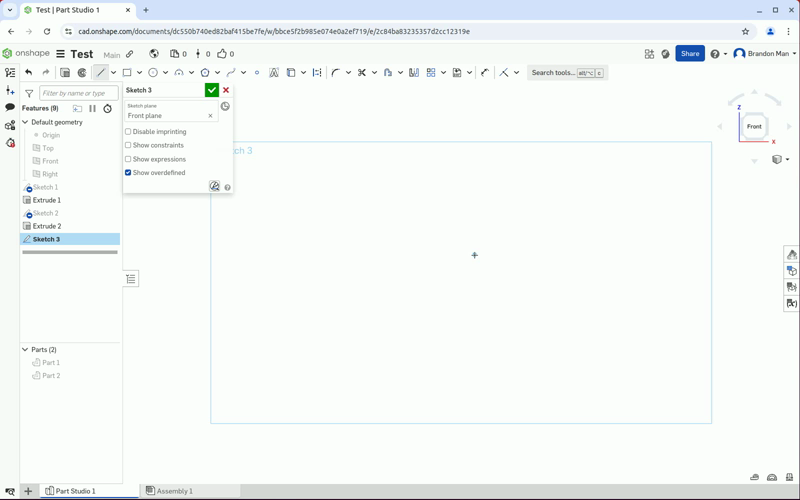
mouse_move(504, 254)
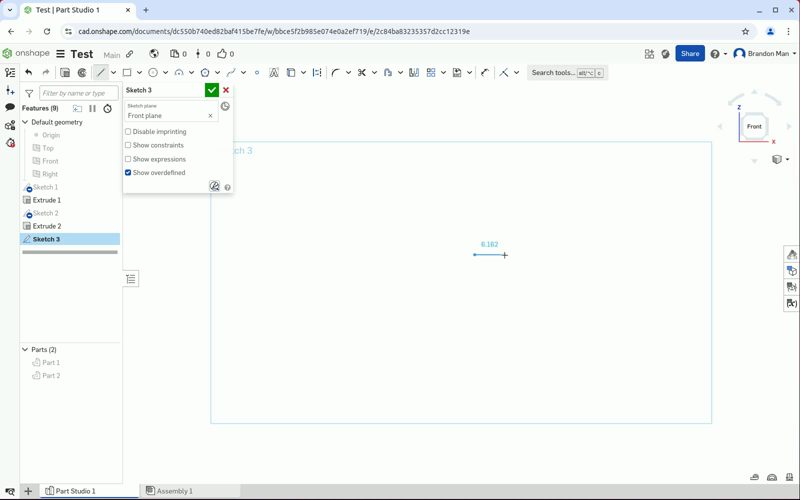
mouse_move(531, 254)
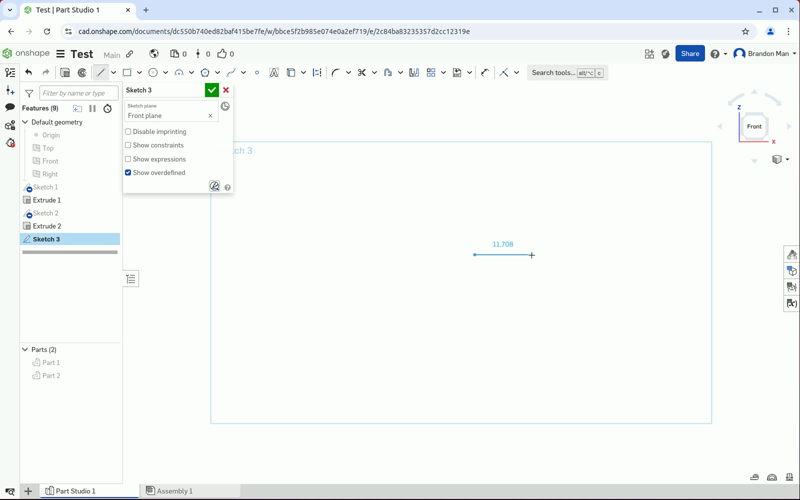
click(531, 254)
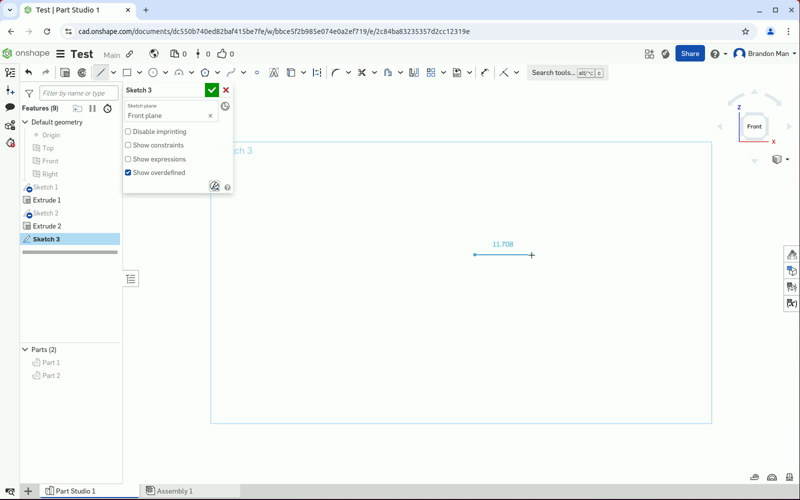
key_up(shift)
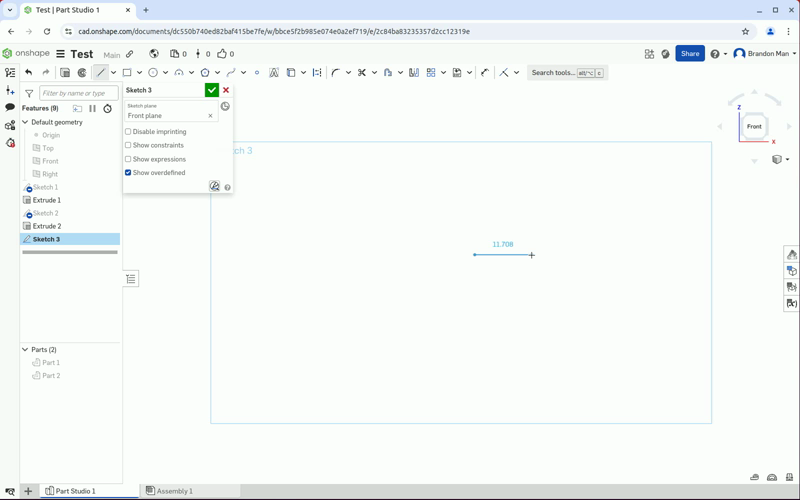
key_down(shift)
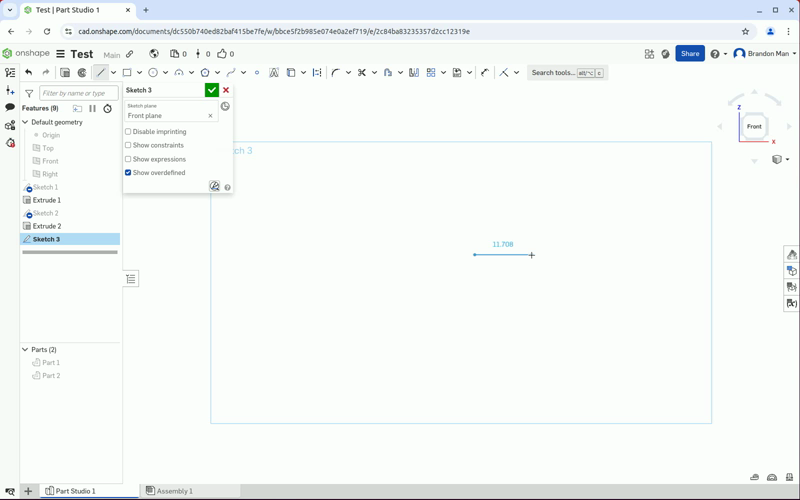
mouse_move(561, 254)
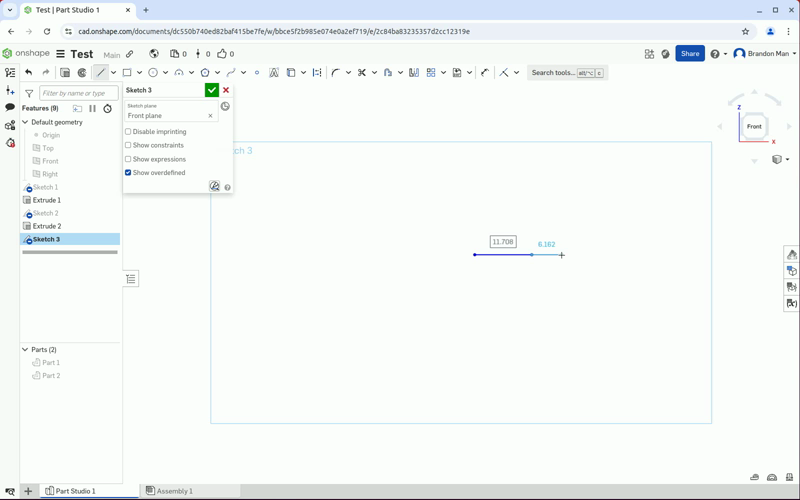
mouse_move(531, 225)
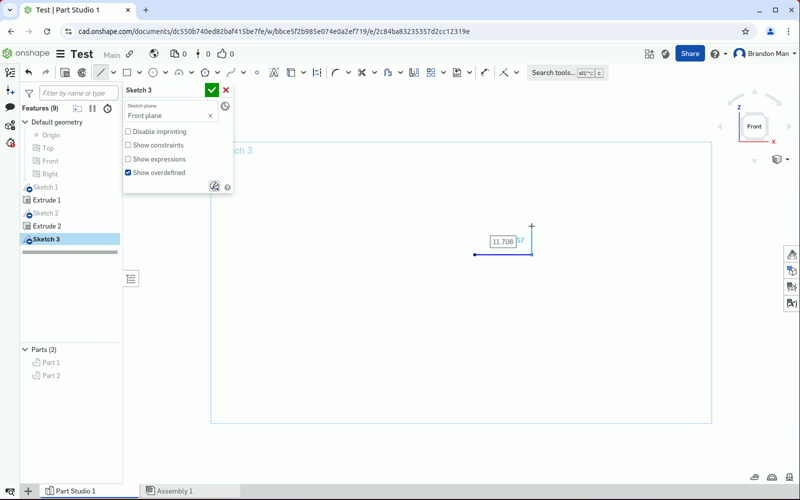
click(531, 225)
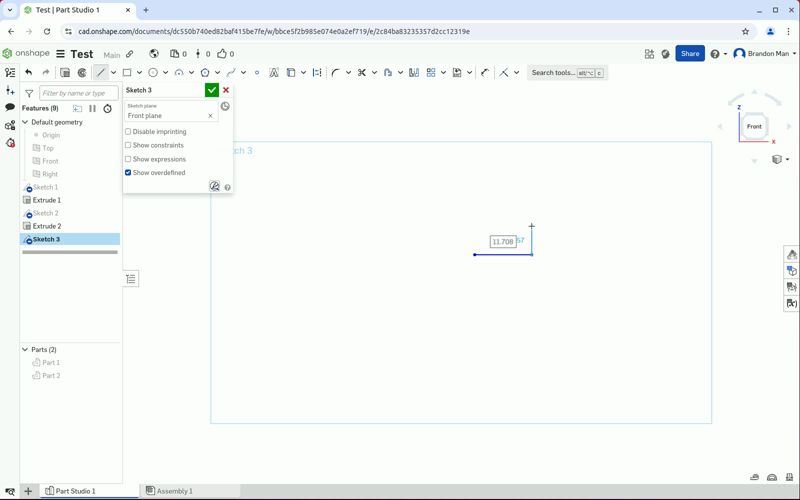
key_up(shift)
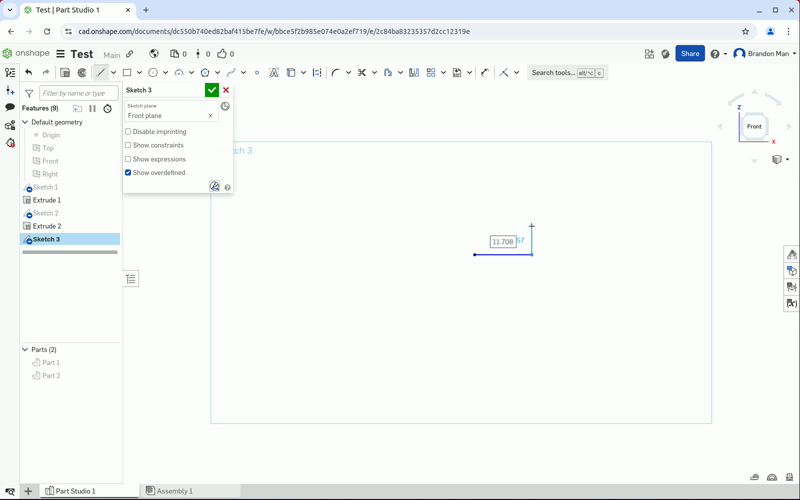
key_down(shift)
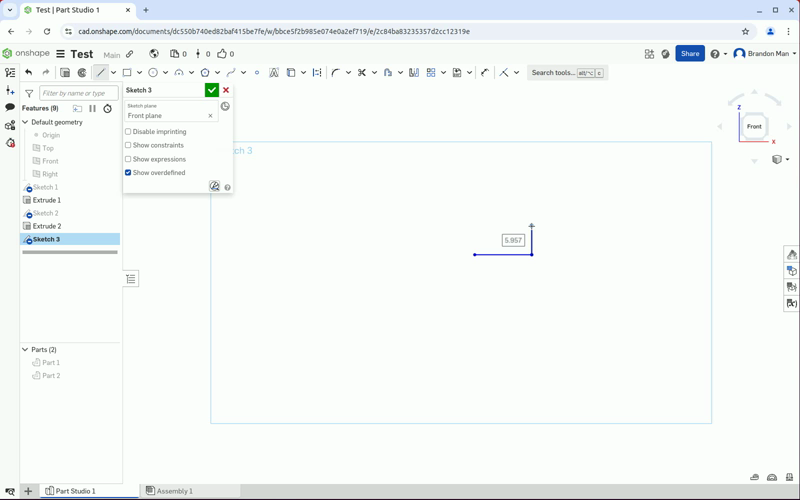
mouse_move(561, 225)
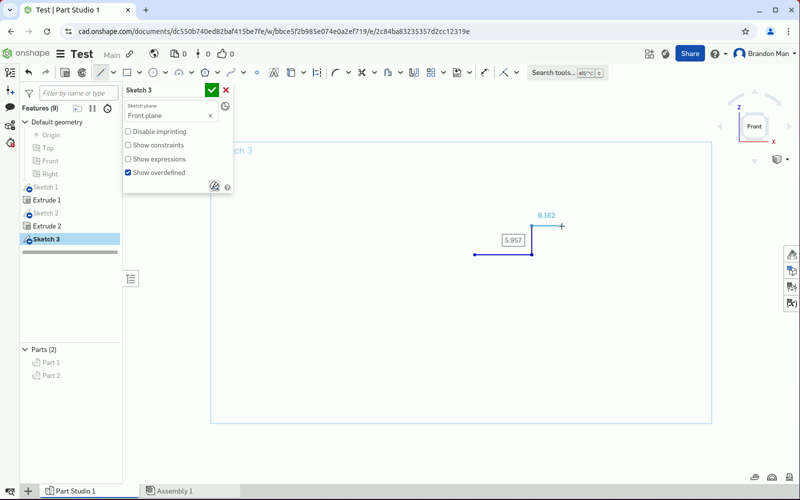
mouse_move(474, 225)
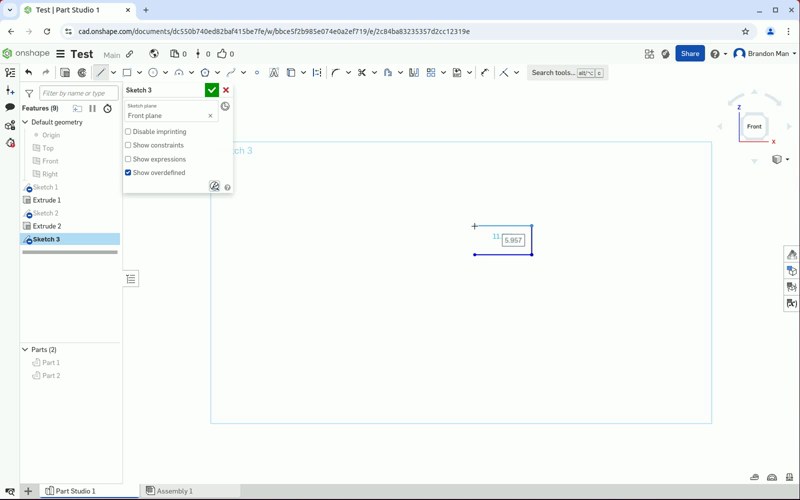
click(474, 225)
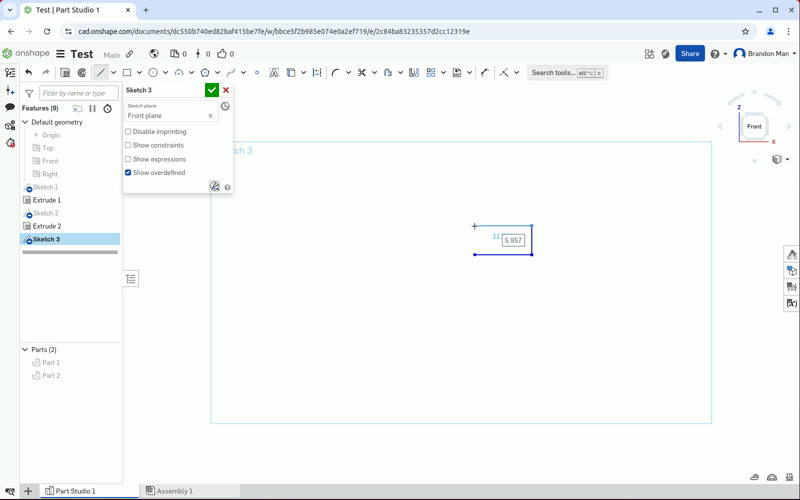
key_up(shift)
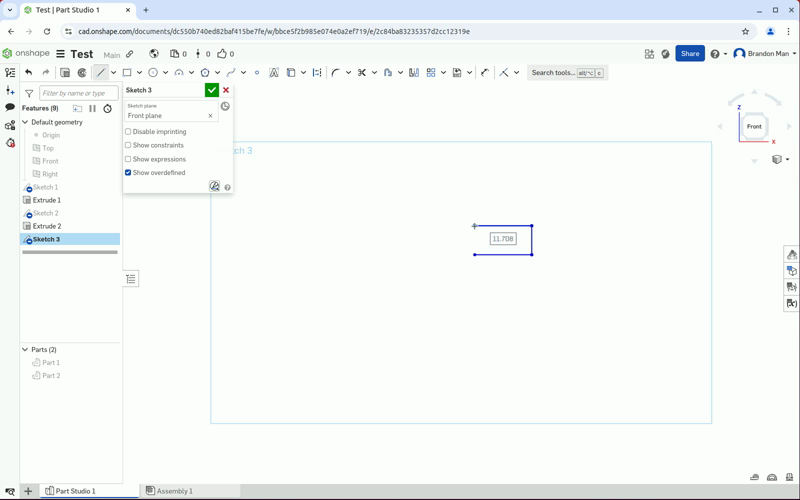
mouse_move(504, 225)
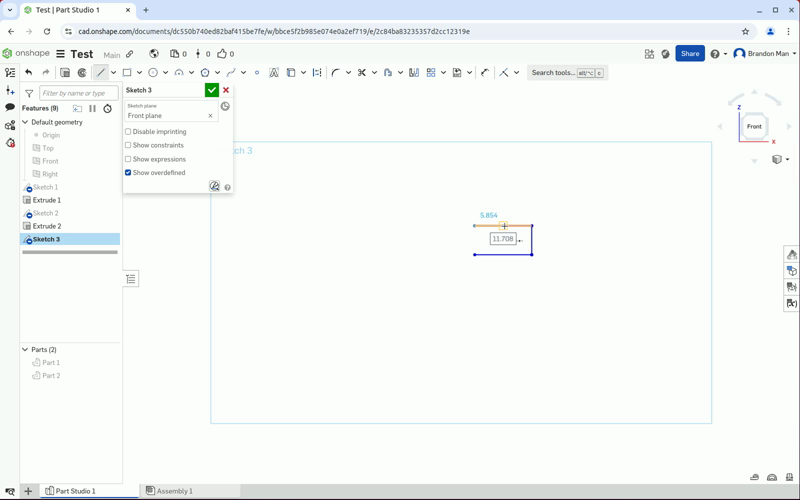
key_down(shift)
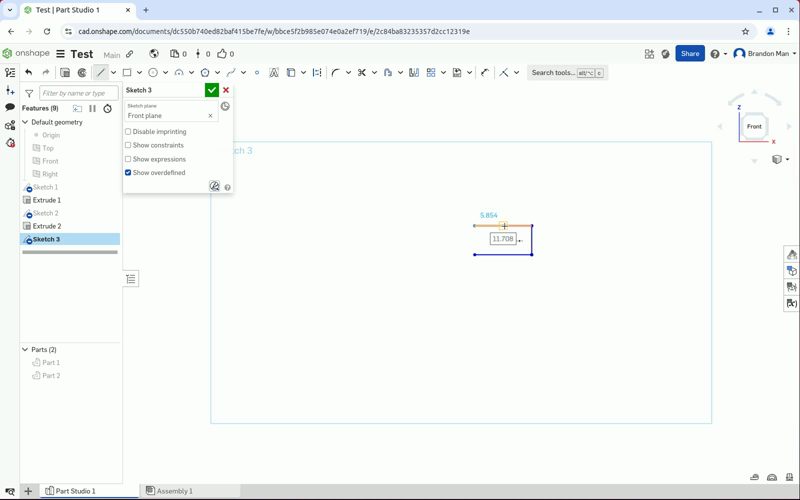
mouse_move(474, 254)
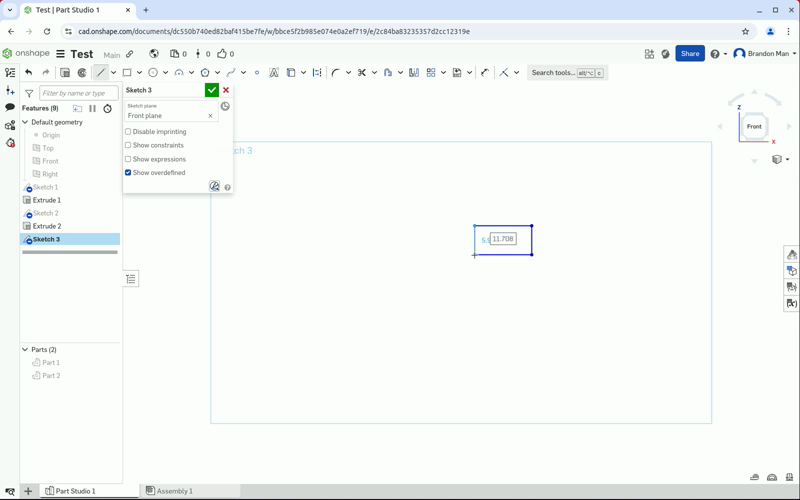
key_up(shift)
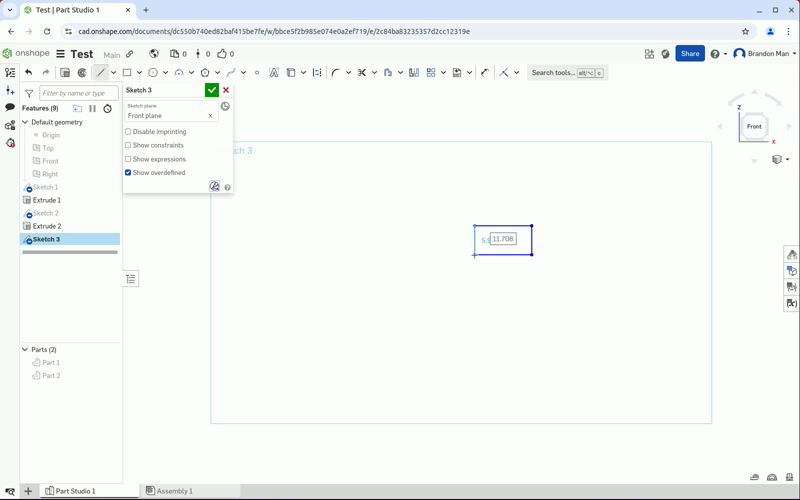
click(474, 254)
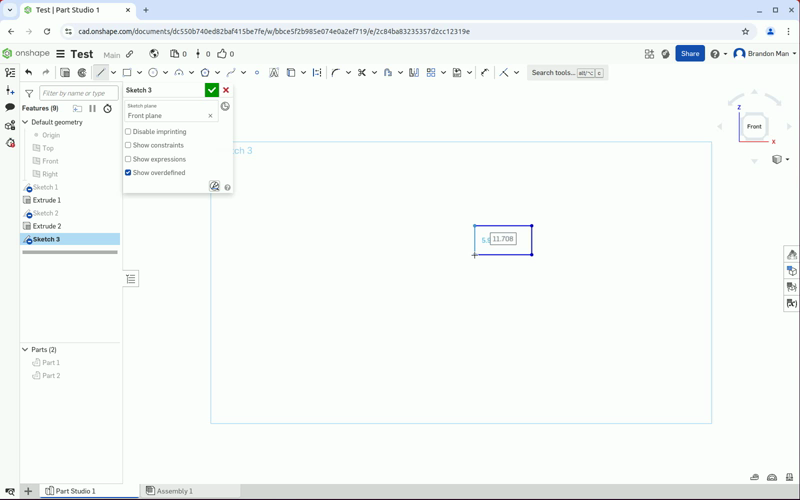
key(esc)
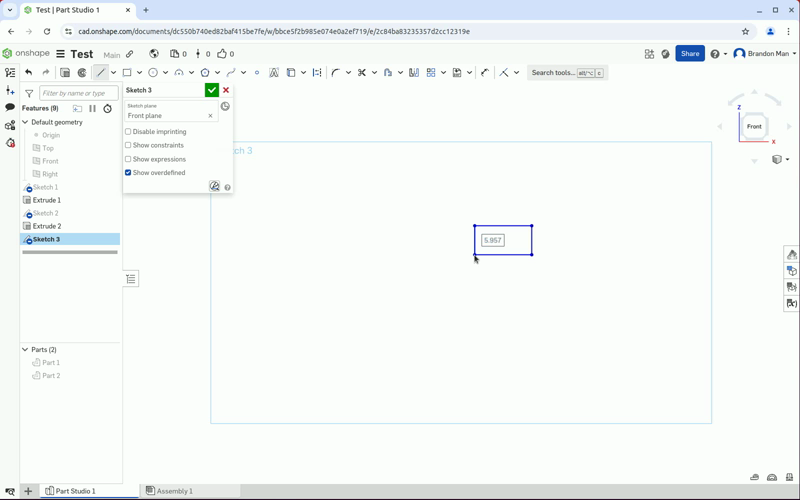
mouse_move(514, 234)
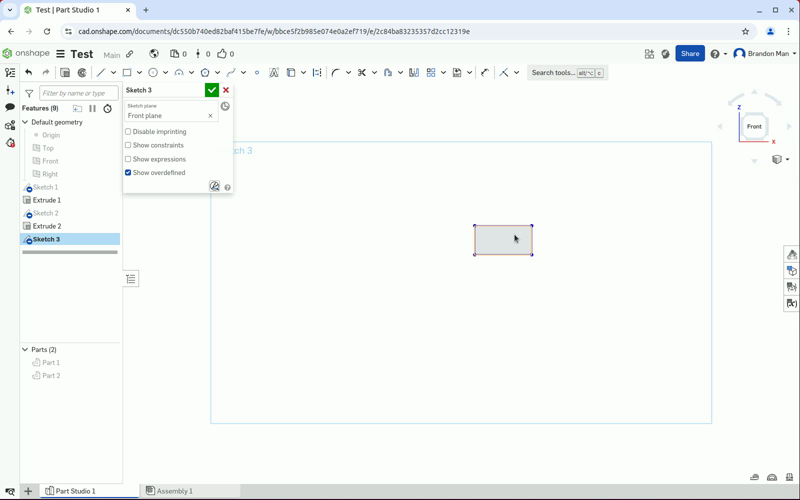
scroll(6)
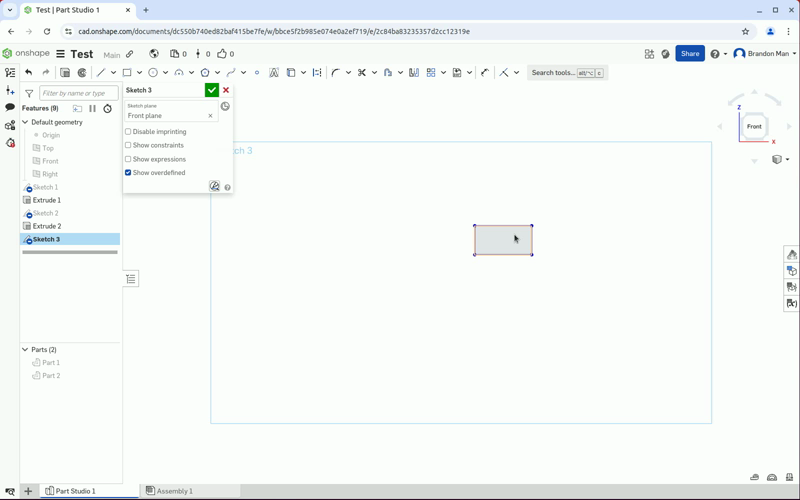
scroll(6)
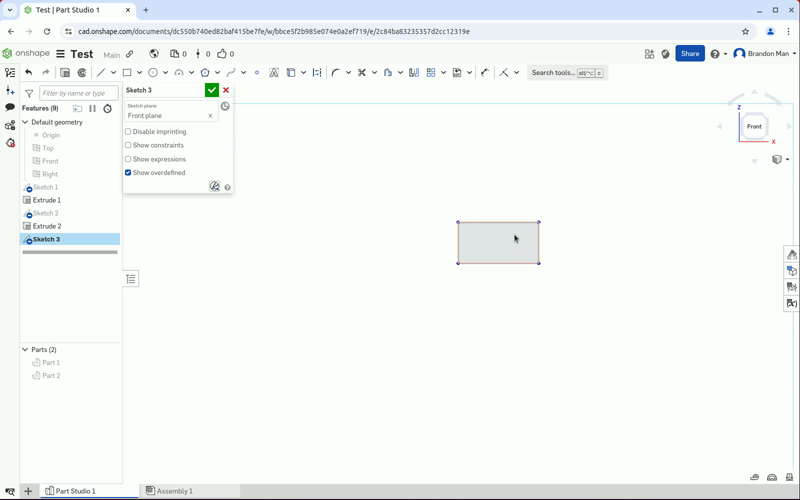
scroll(6)
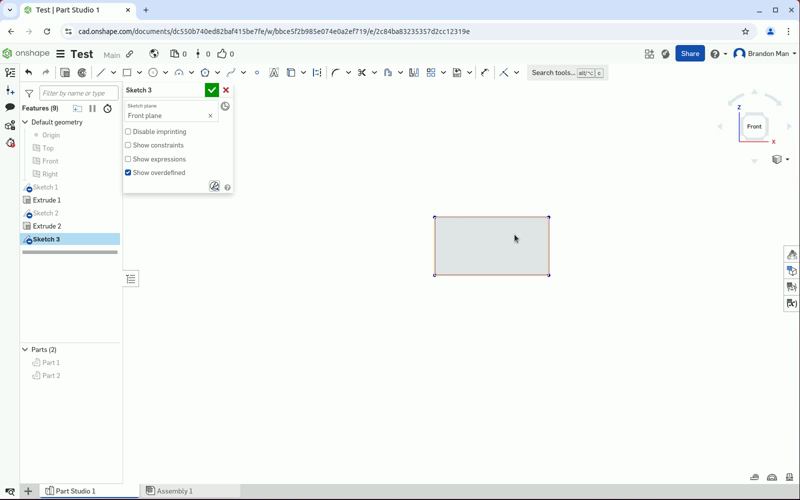
scroll(6)
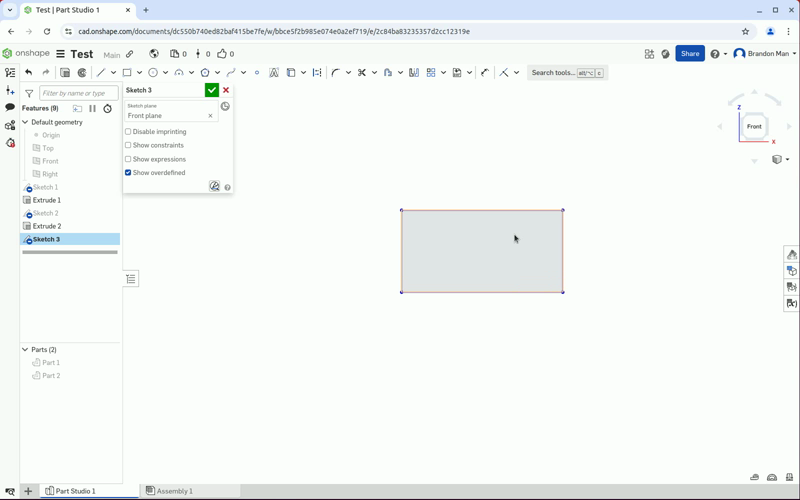
scroll(6)
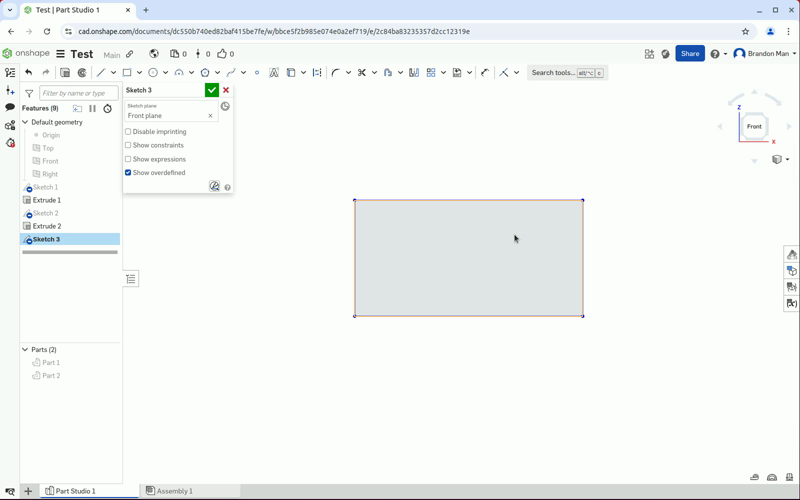
scroll(6)
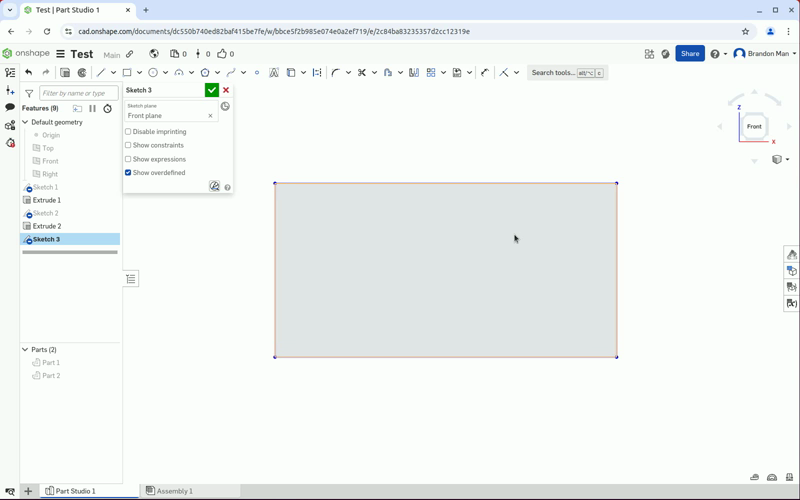
scroll(6)
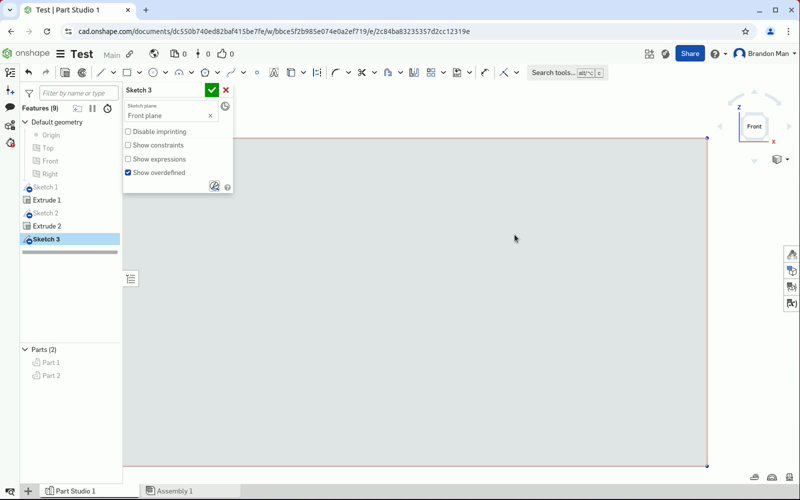
click(514, 234)
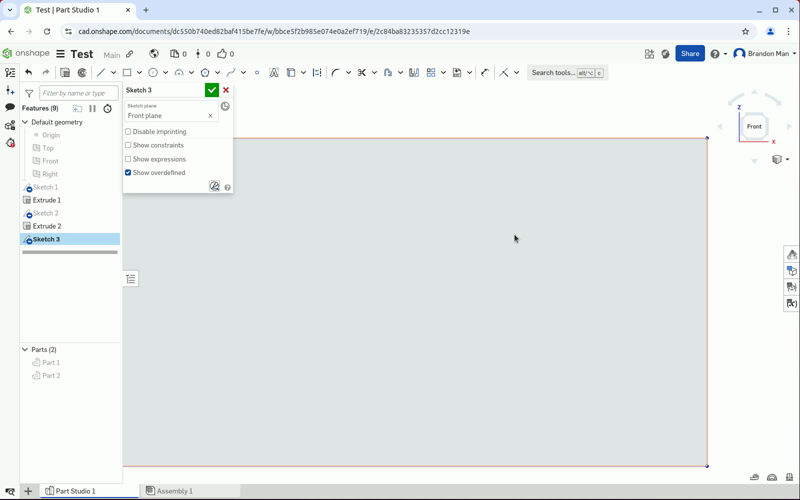
scroll(-6)
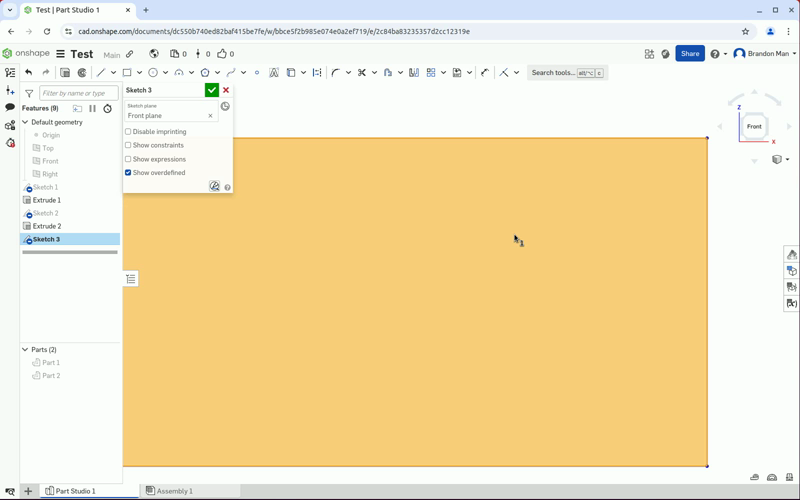
scroll(-6)
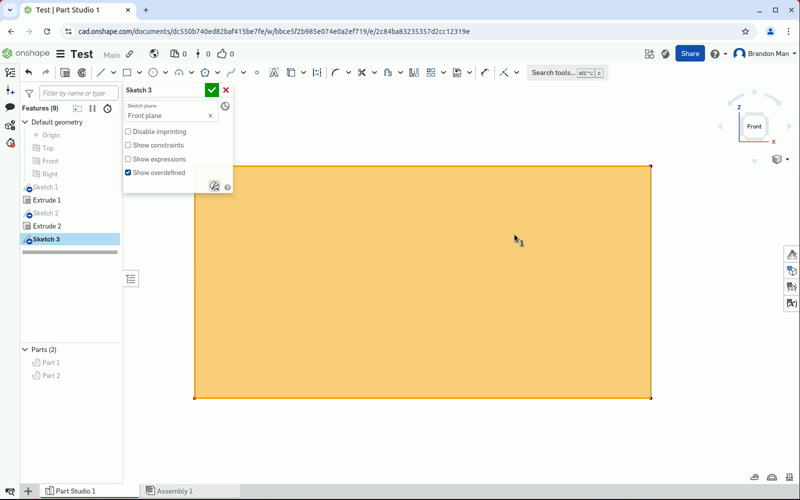
scroll(-6)
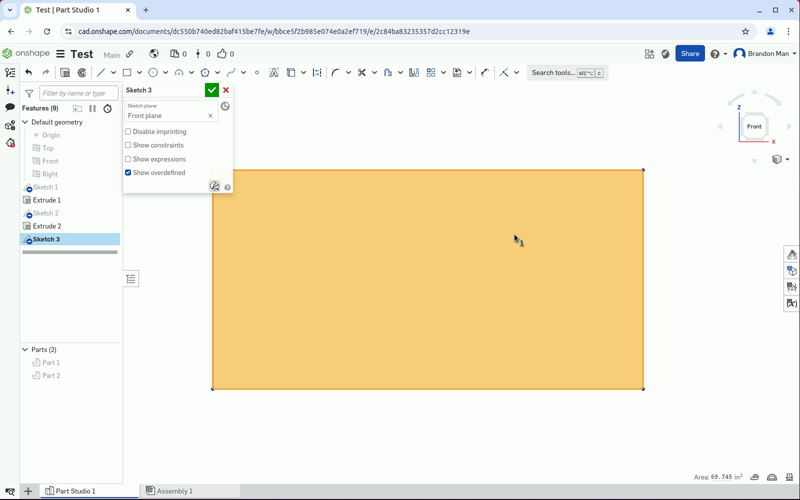
scroll(-6)
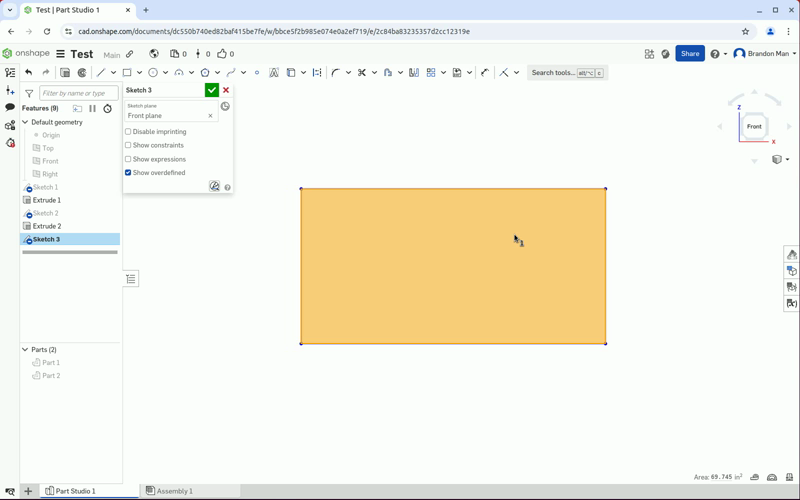
scroll(-6)
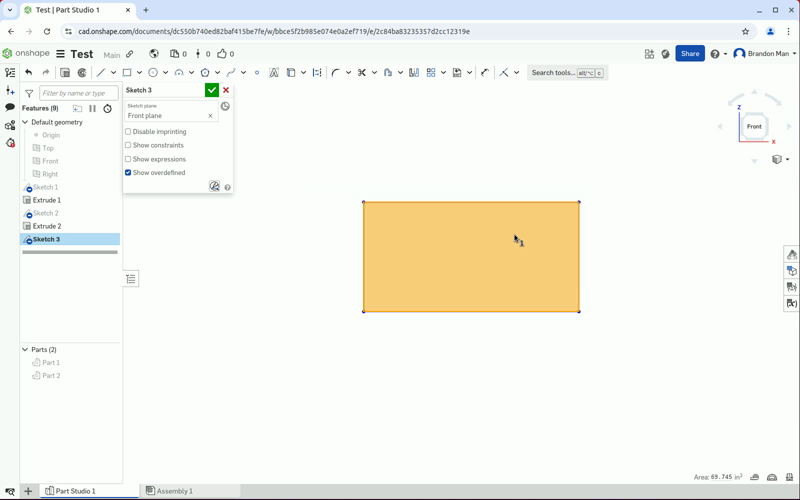
scroll(-6)
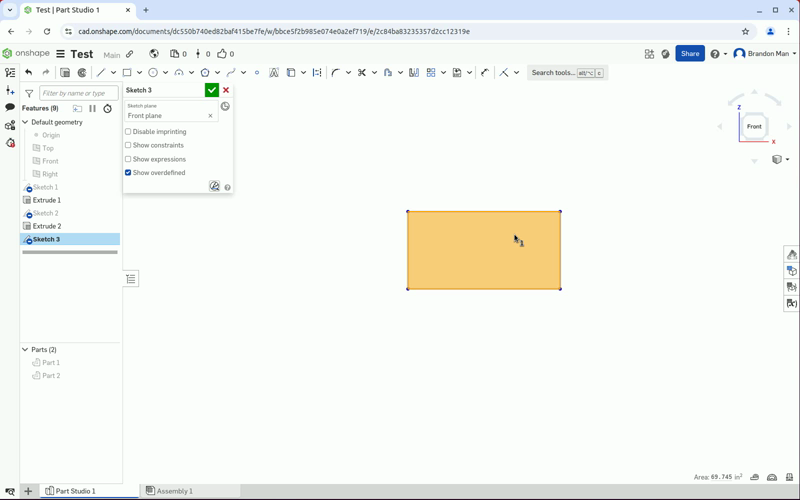
scroll(-6)
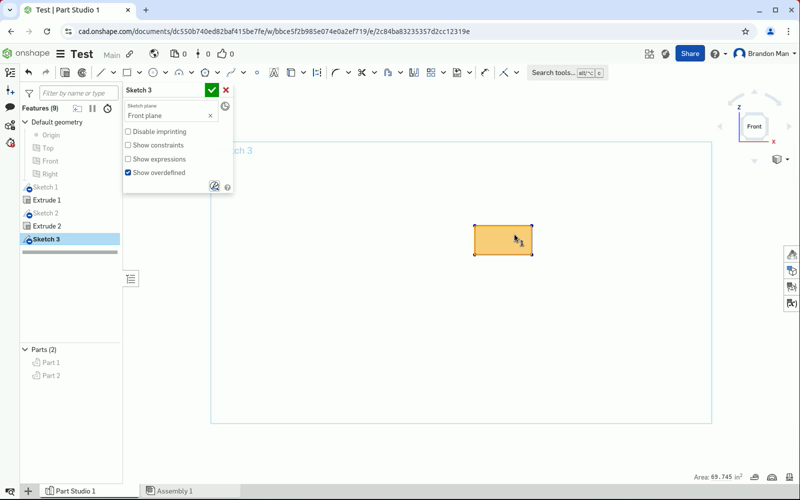
mouse_move(73, 352)
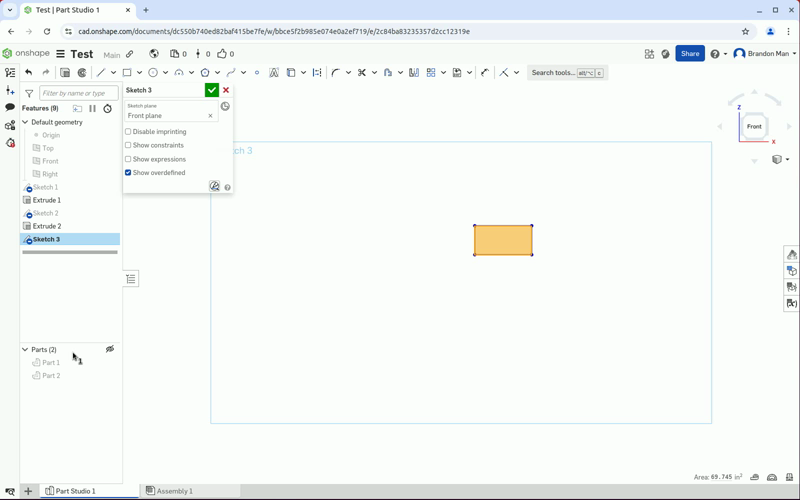
key(shift+y)
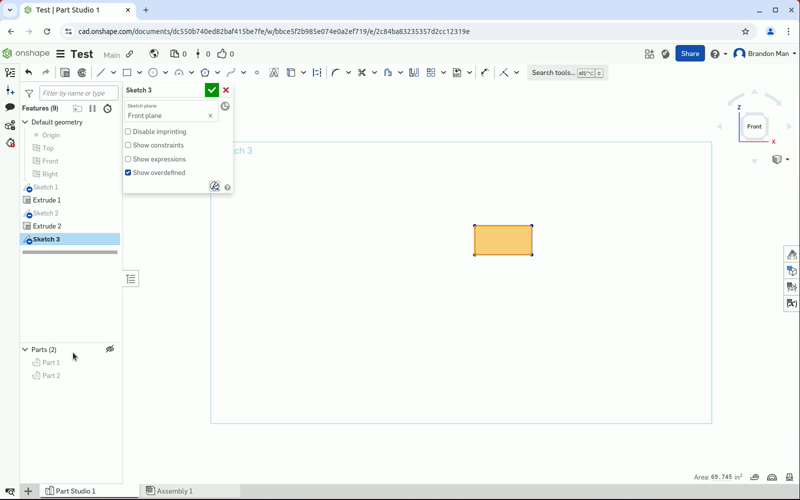
key(shift+e)
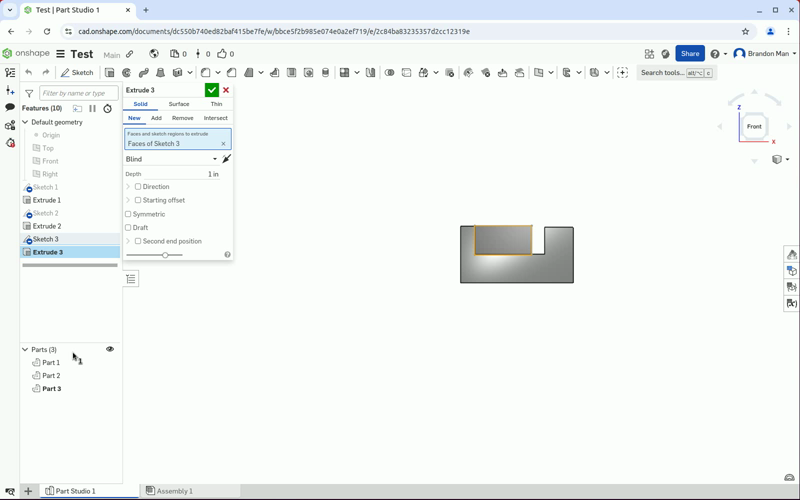
mouse_move(143, 106)
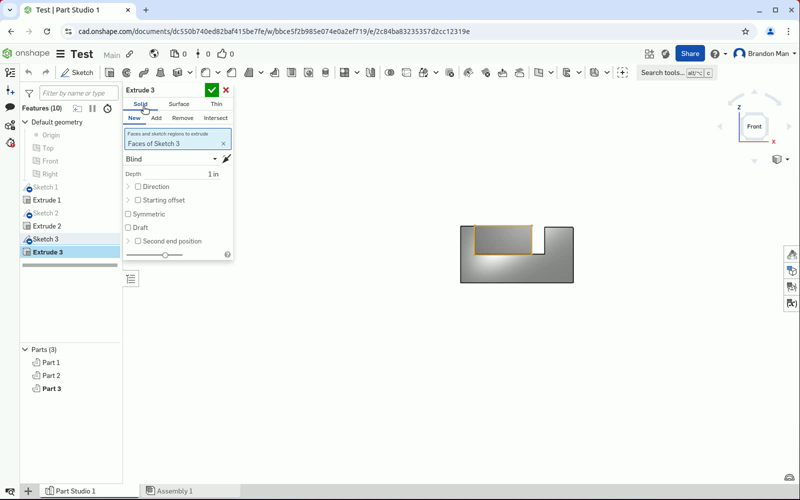
click(143, 106)
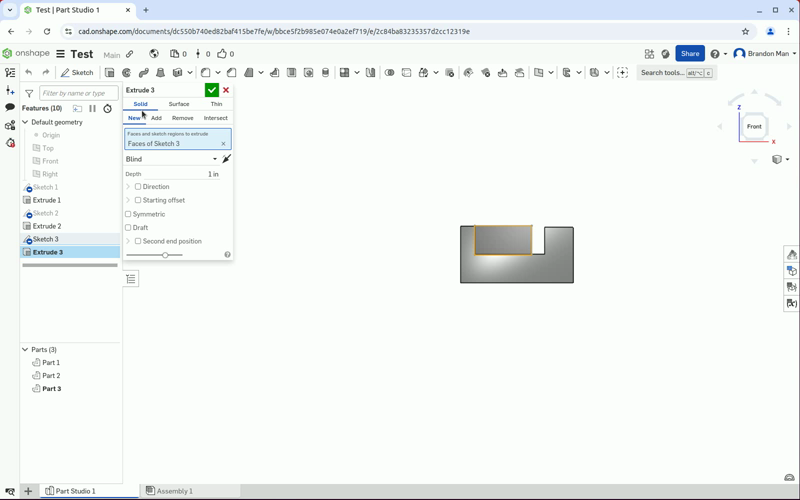
mouse_move(137, 120)
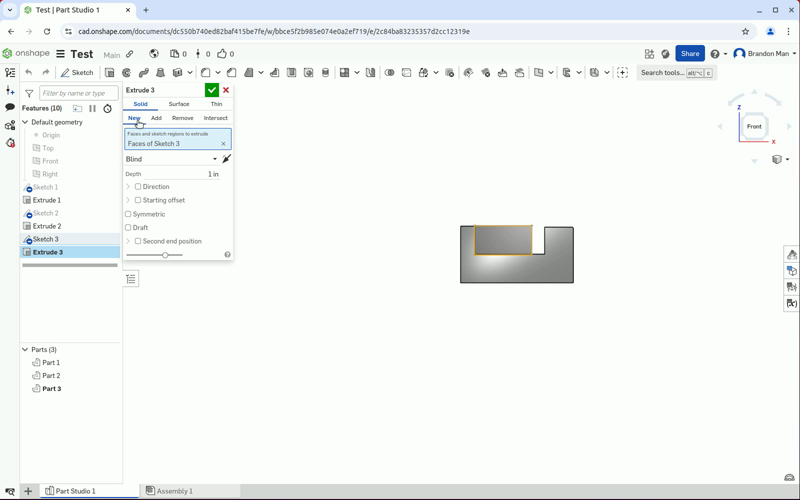
click(137, 120)
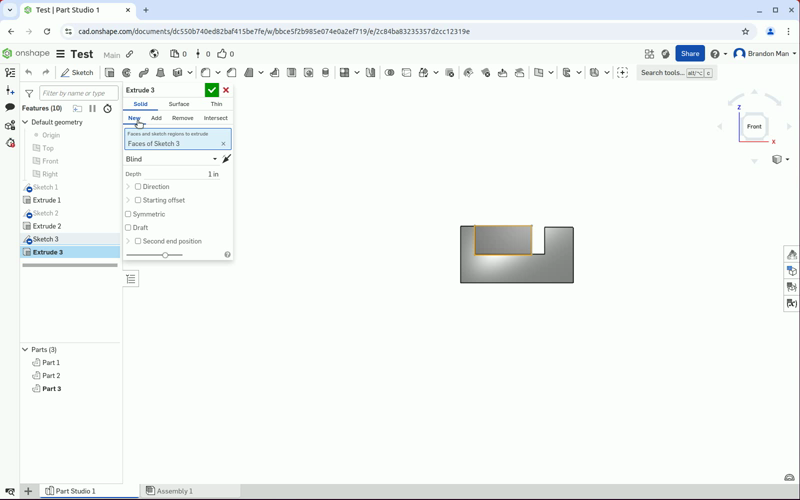
key(tab, 4)
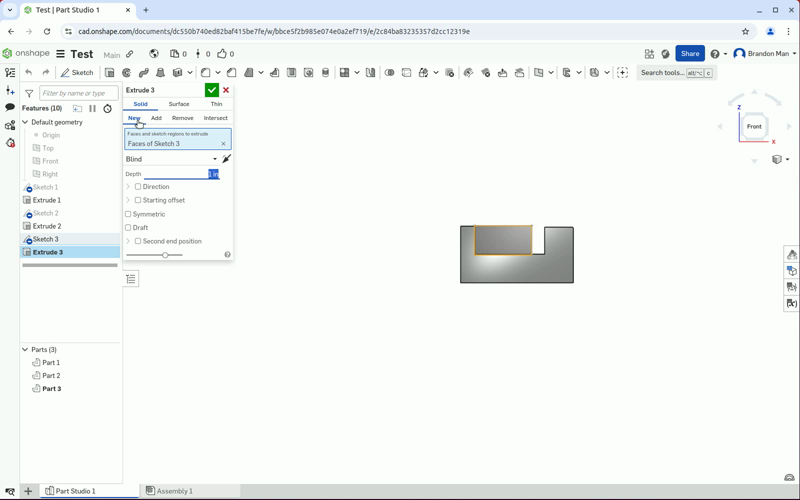
text(17.331)
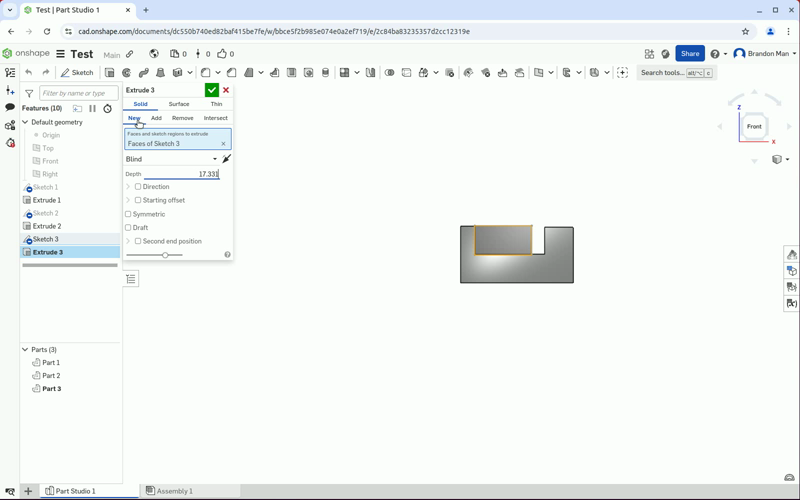
key(enter)
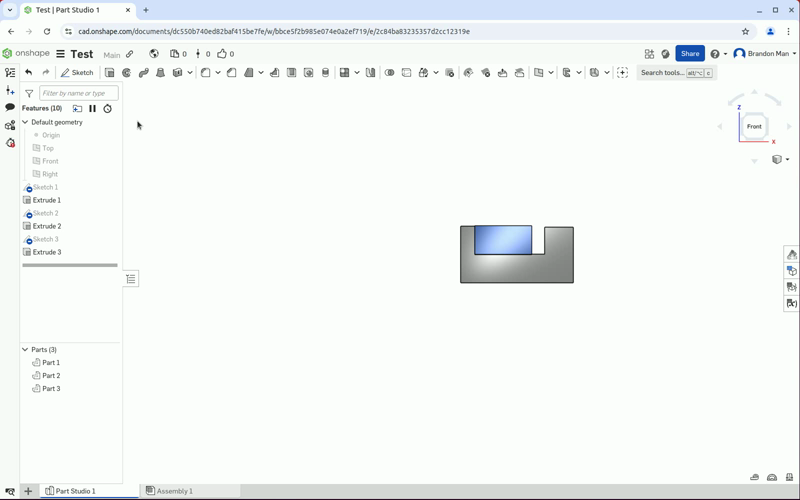
key(shift+h)
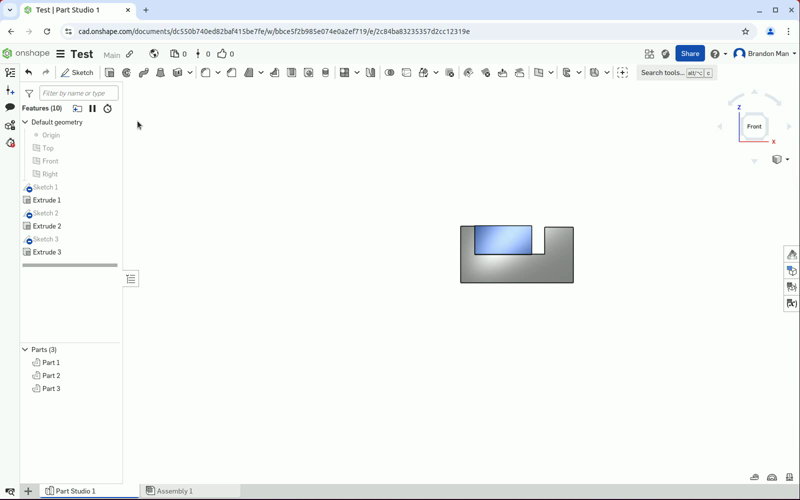
key(shift+h)
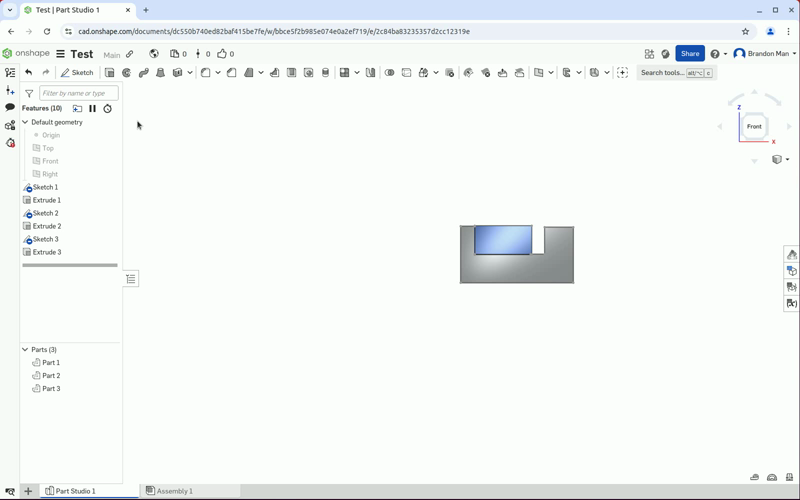
key(shift+7)
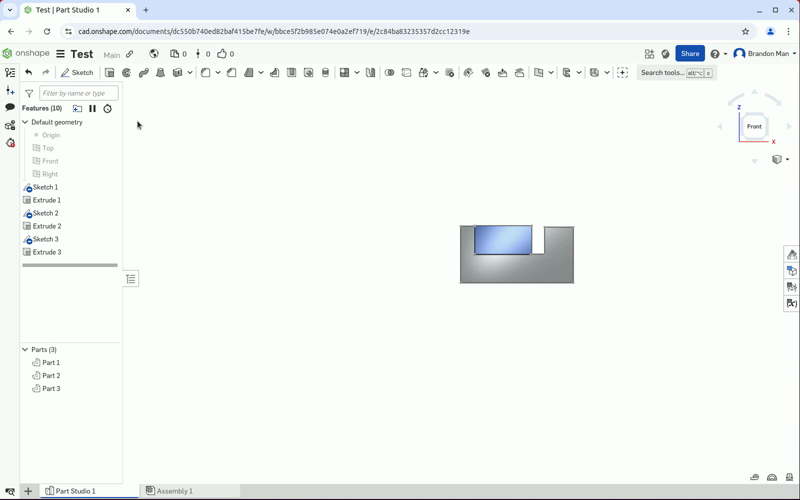
key(left, 2)
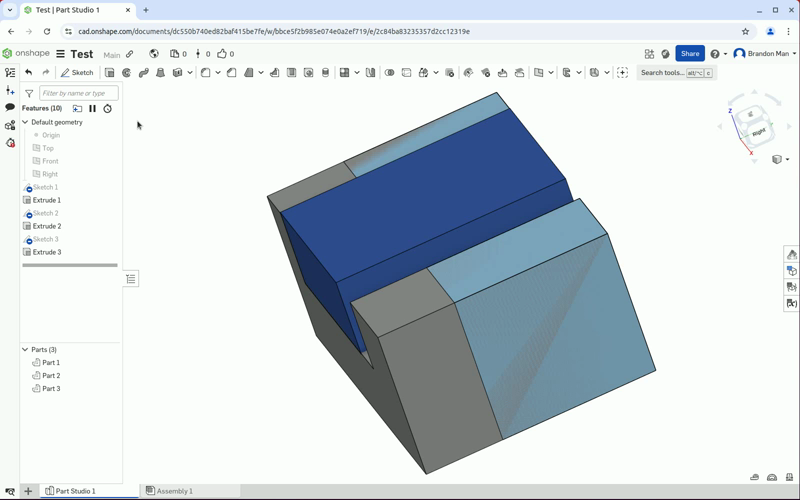
key(down, 2)
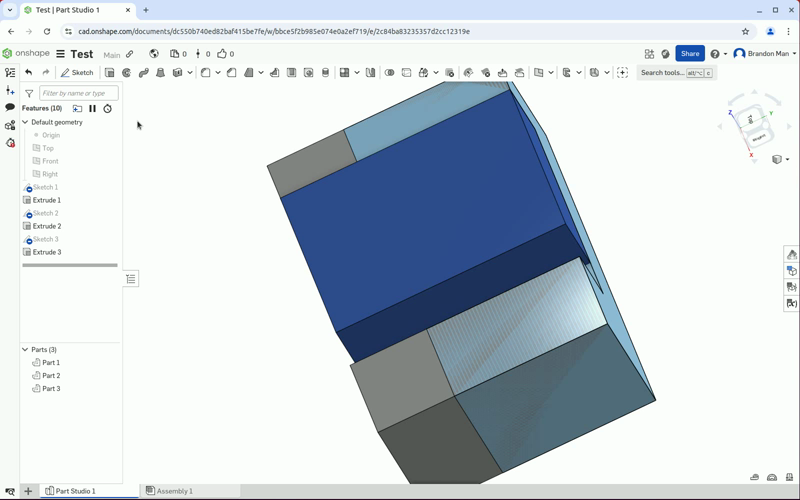
key(up, 2)
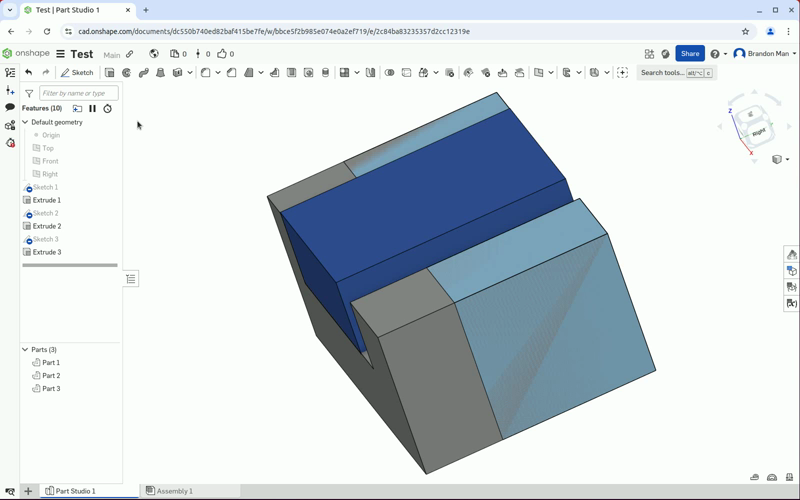
key(right, 2)
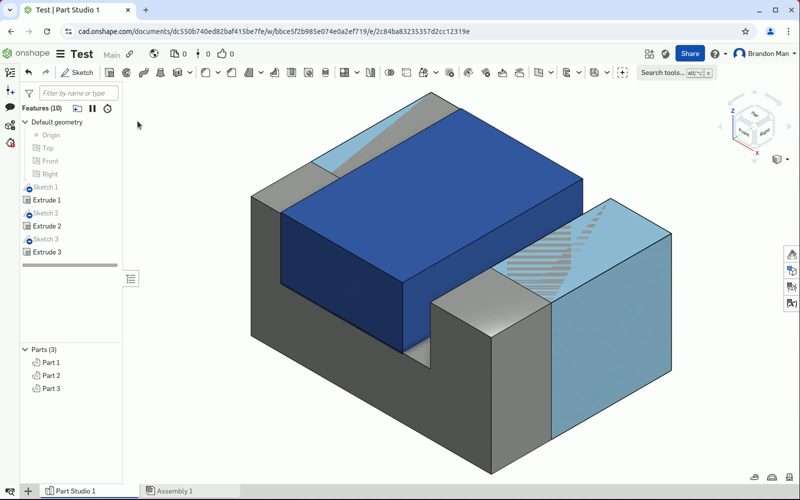
mouse_move(73, 189)
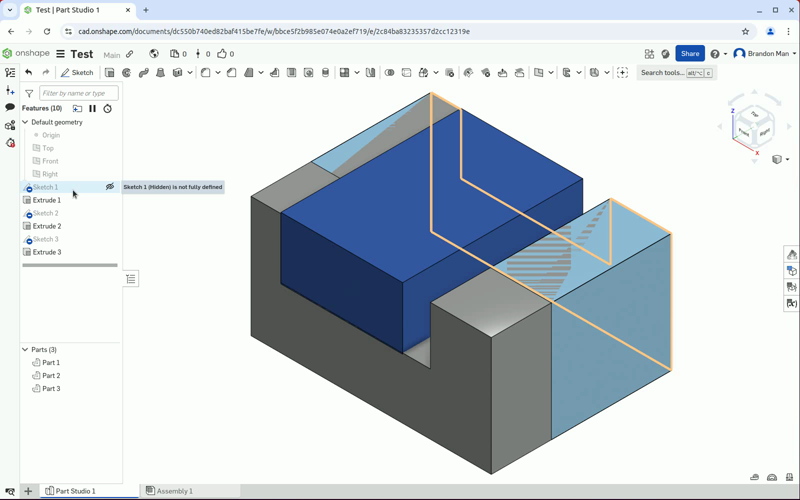
click(73, 189)